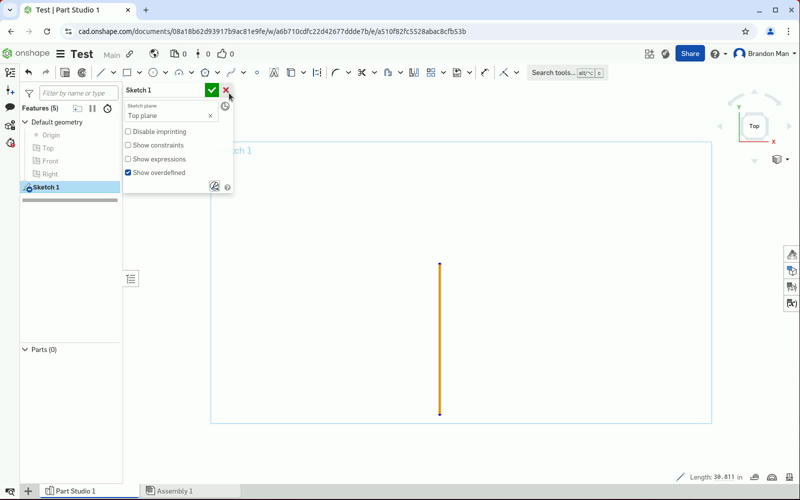
key(shift+h)
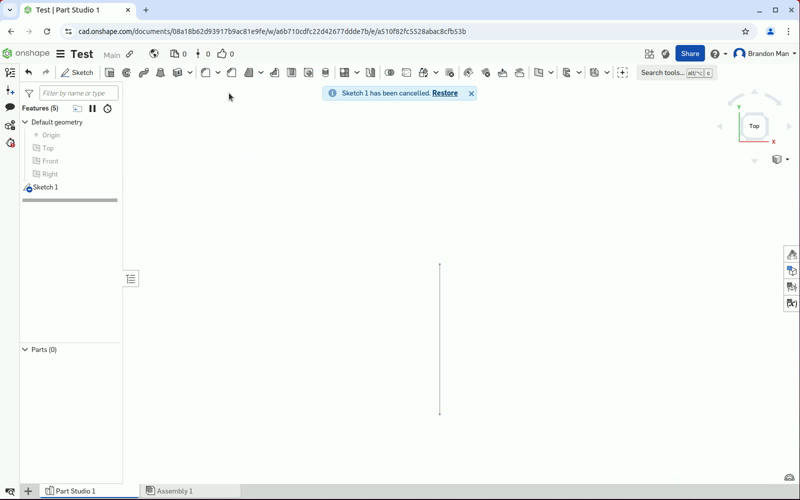
key(shift+s)
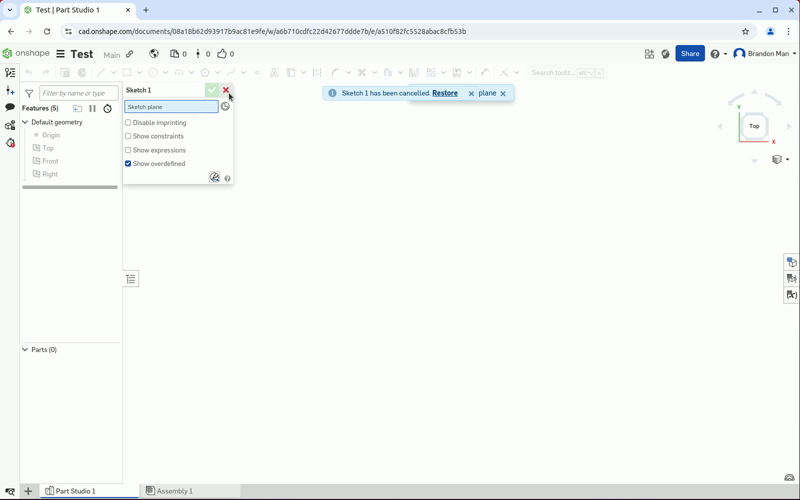
mouse_move(73, 150)
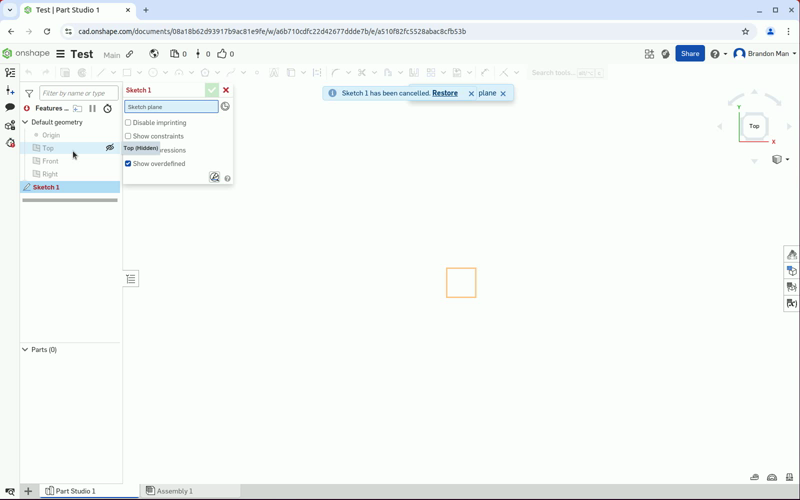
click(73, 150)
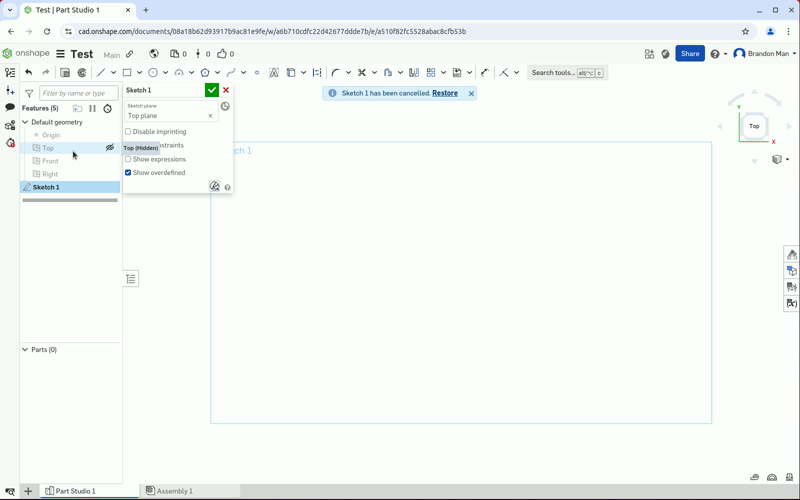
mouse_move(73, 352)
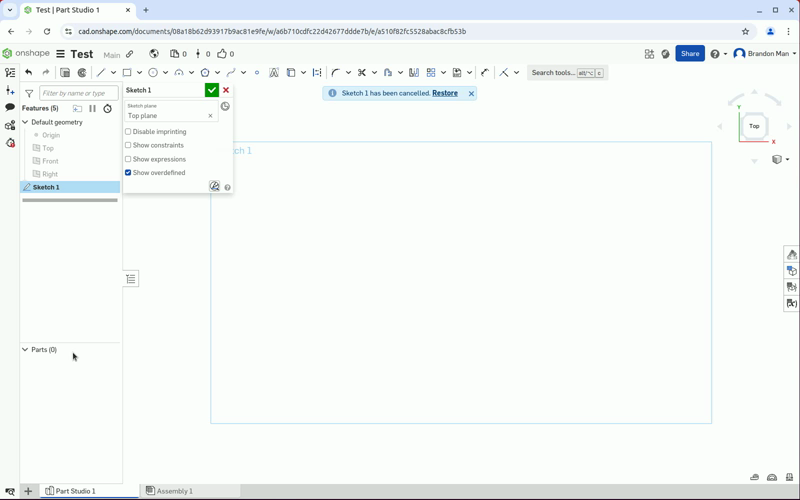
key(y)
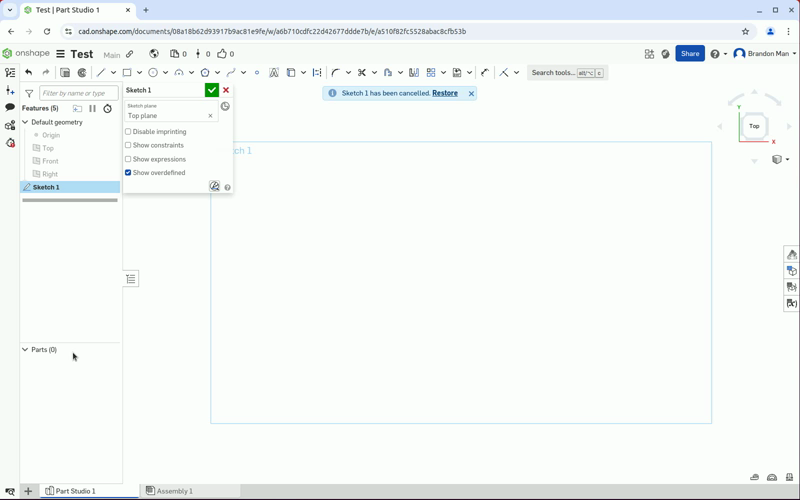
key(l)
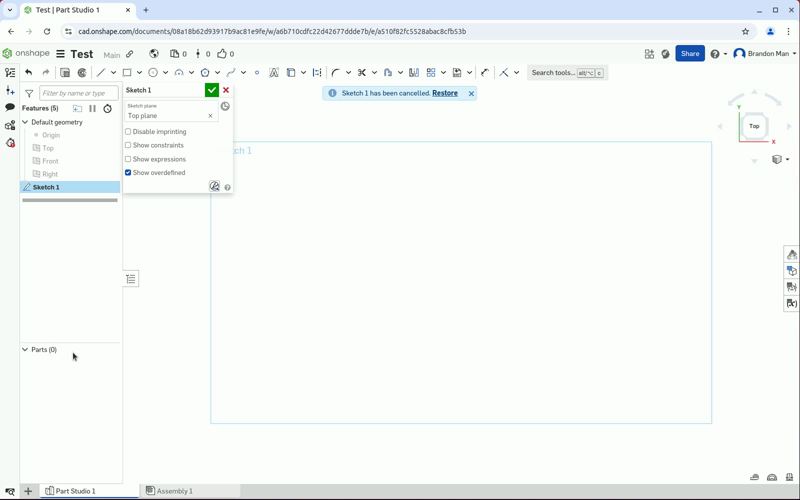
key_down(shift)
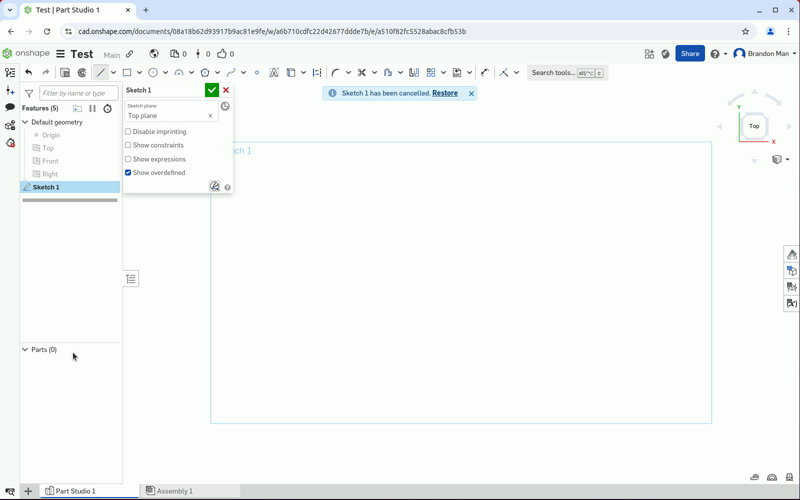
mouse_move(376, 339)
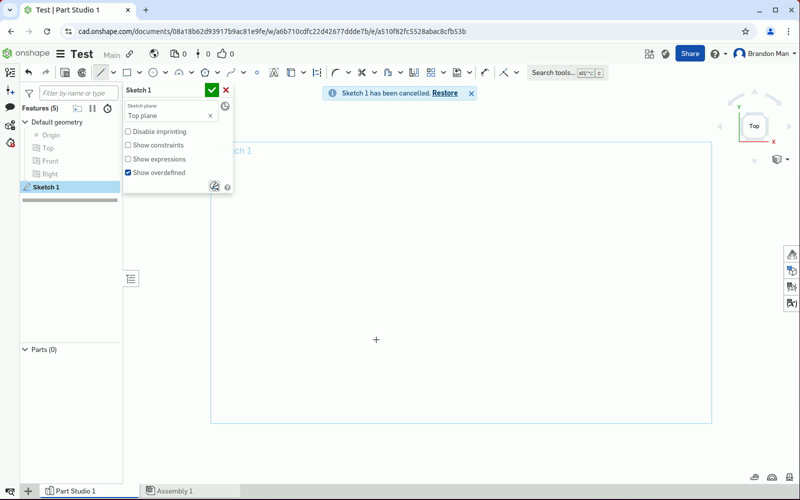
click(376, 339)
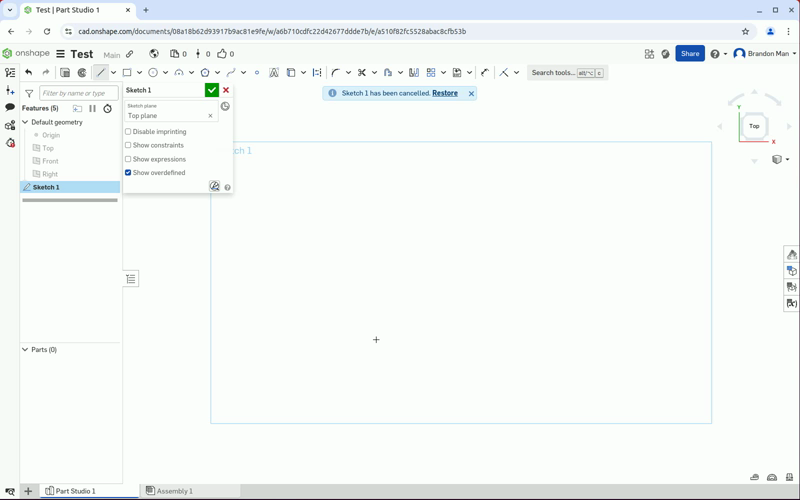
key_up(shift)
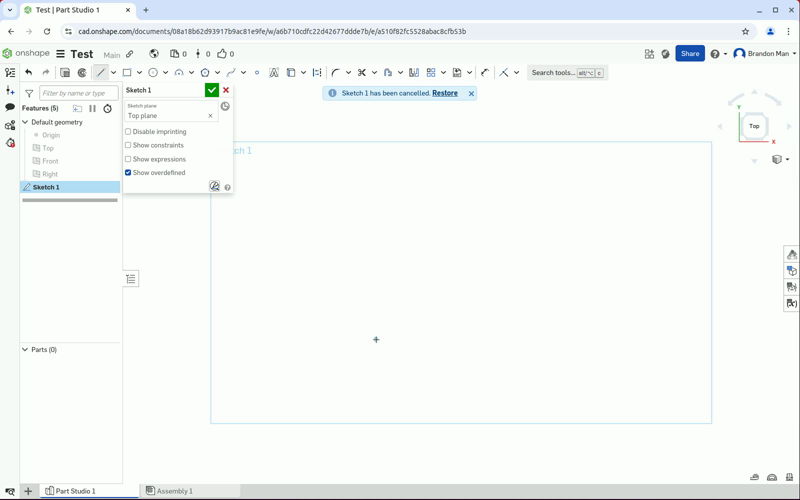
key_down(shift)
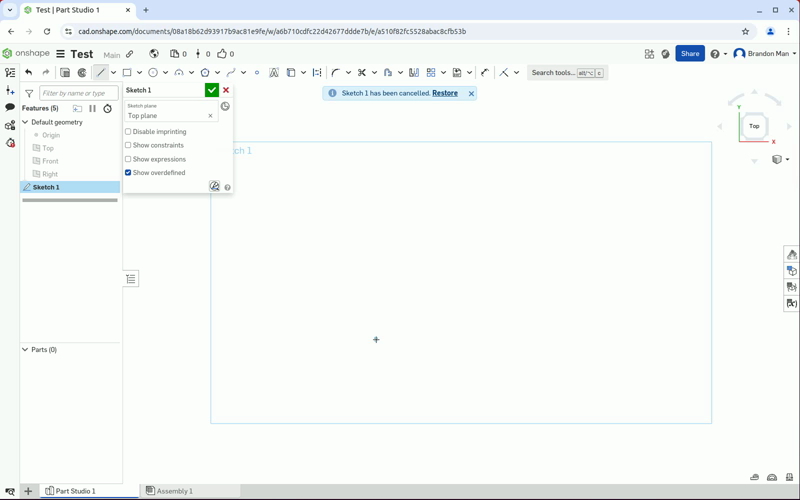
mouse_move(544, 339)
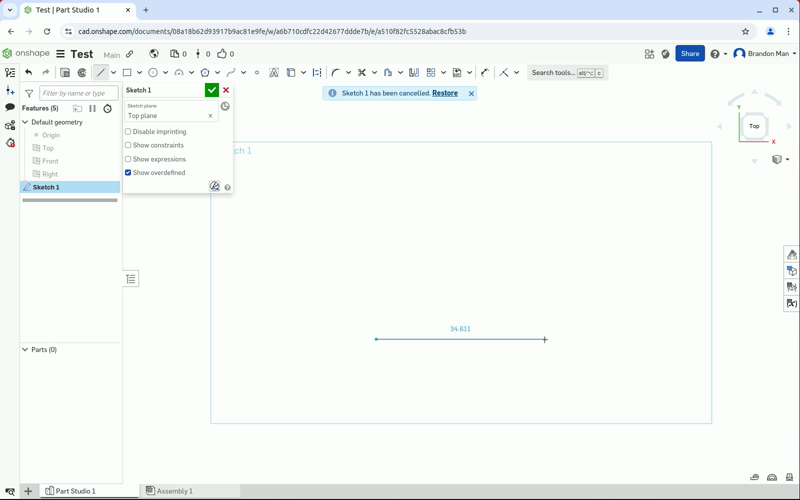
click(544, 339)
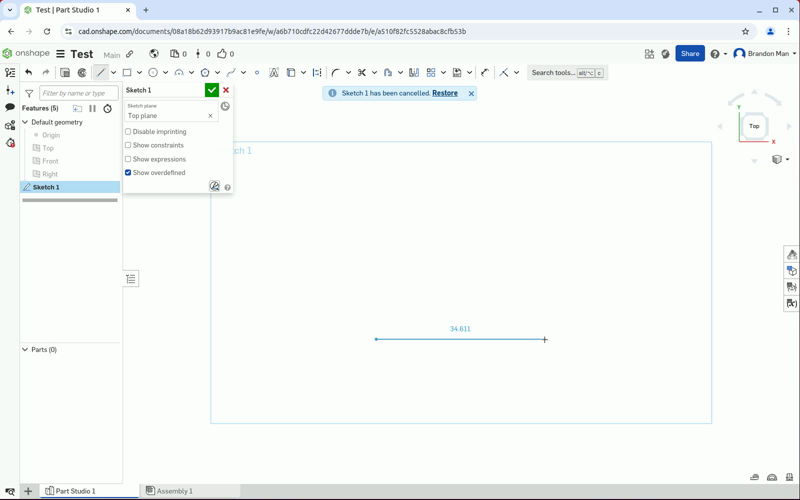
key_up(shift)
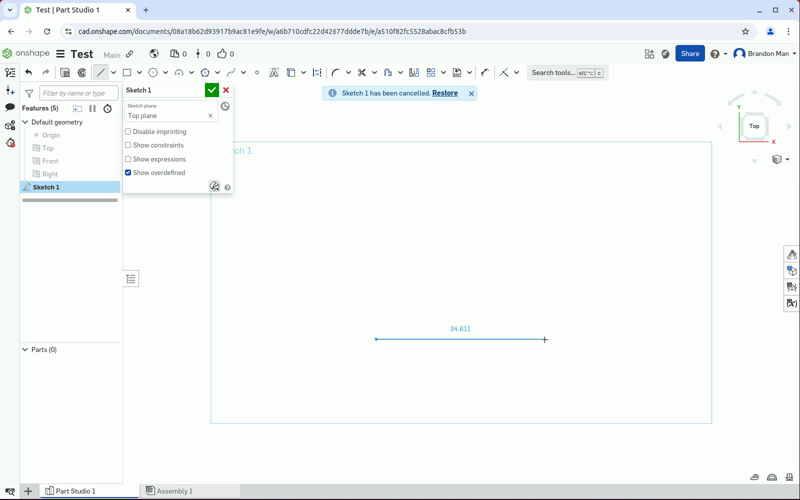
key_down(shift)
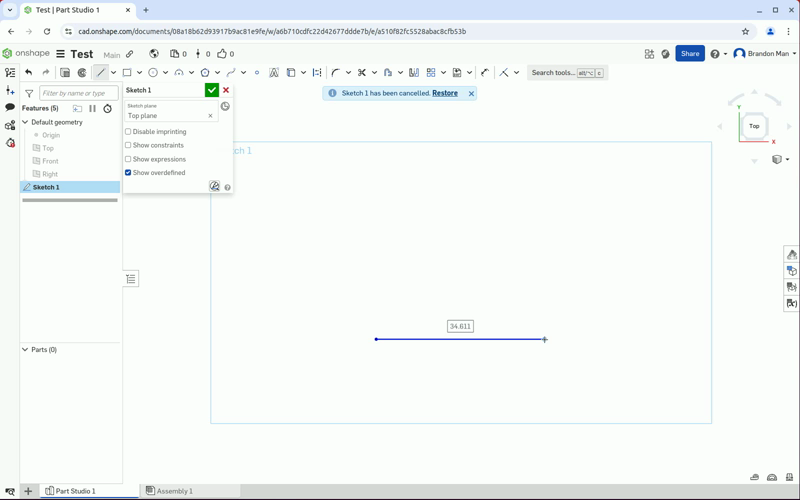
mouse_move(544, 227)
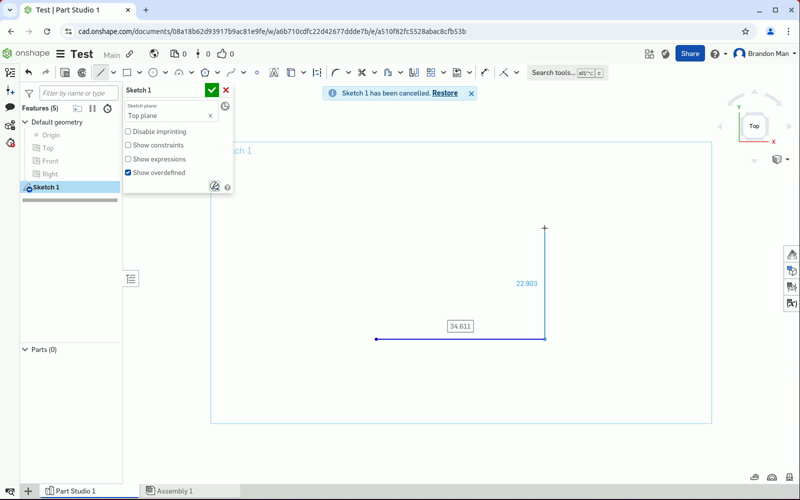
click(544, 227)
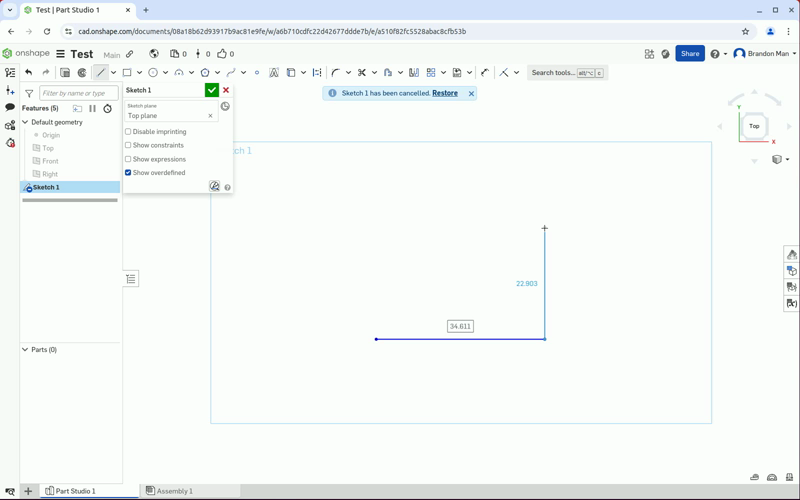
key_up(shift)
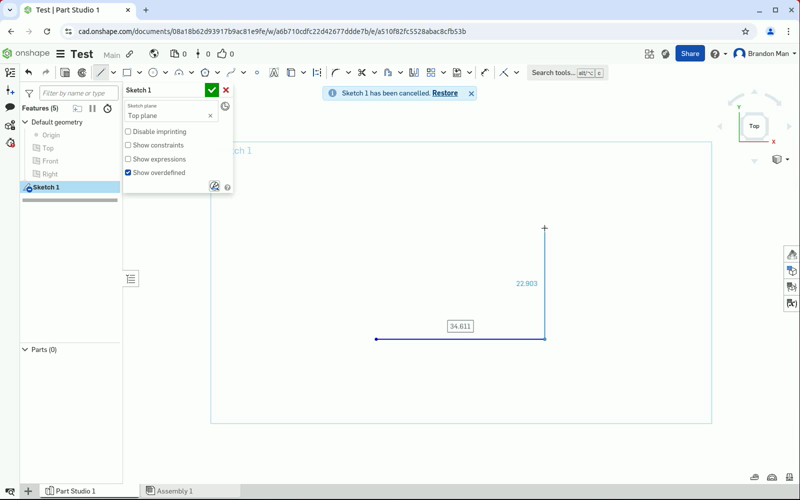
key_down(shift)
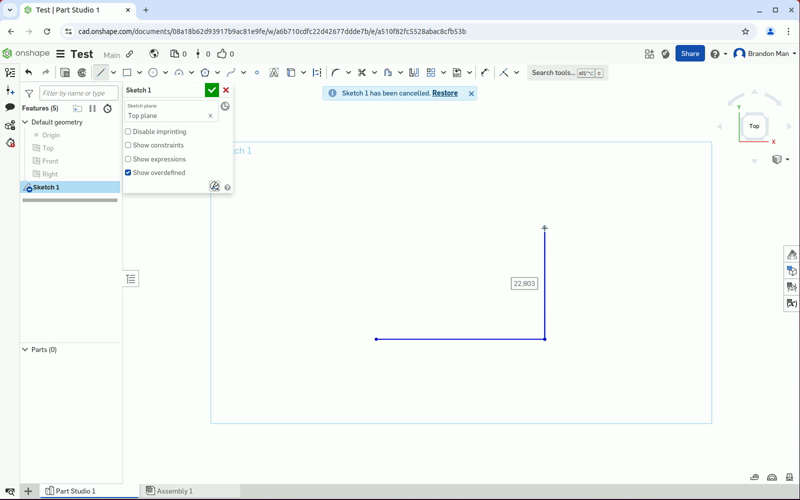
mouse_move(376, 227)
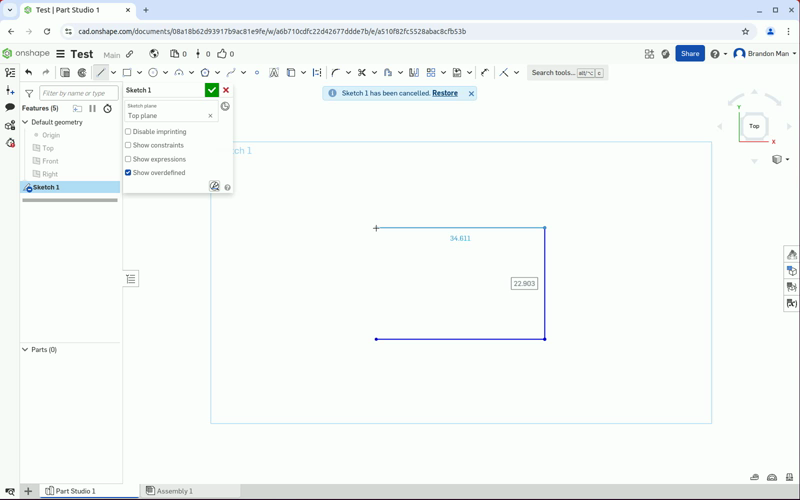
click(376, 227)
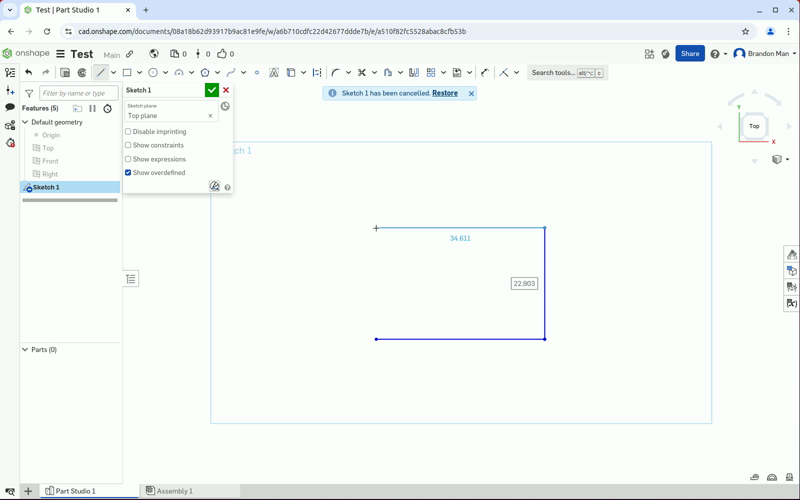
key_up(shift)
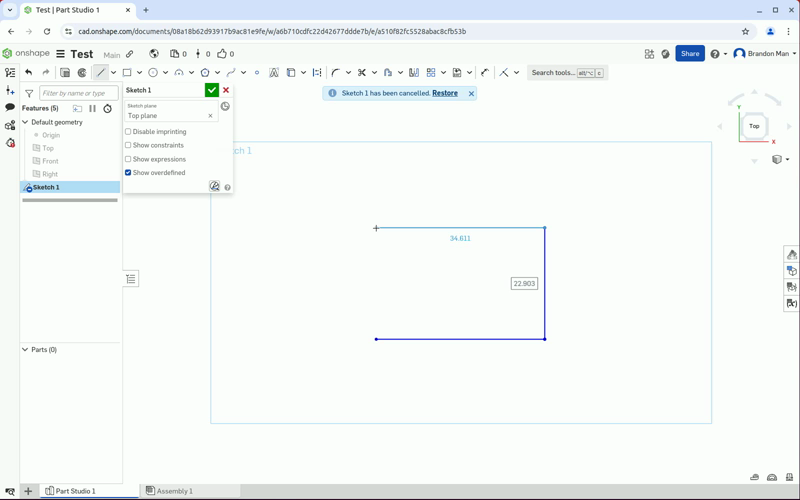
key_down(shift)
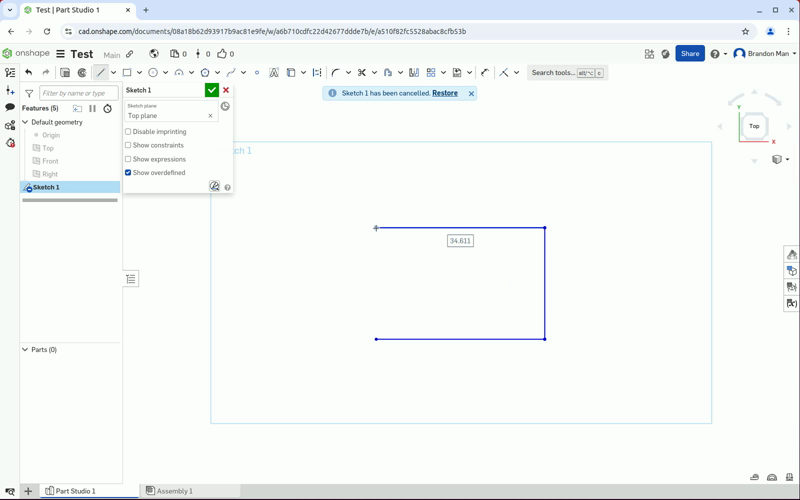
mouse_move(376, 339)
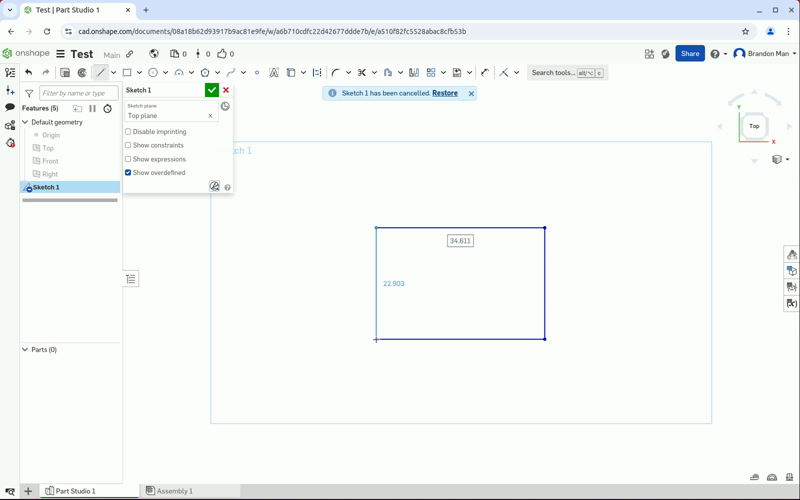
key_up(shift)
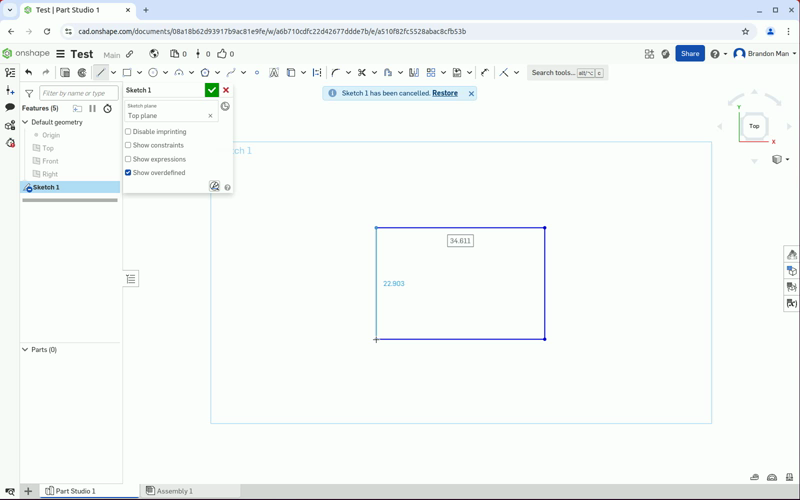
click(376, 339)
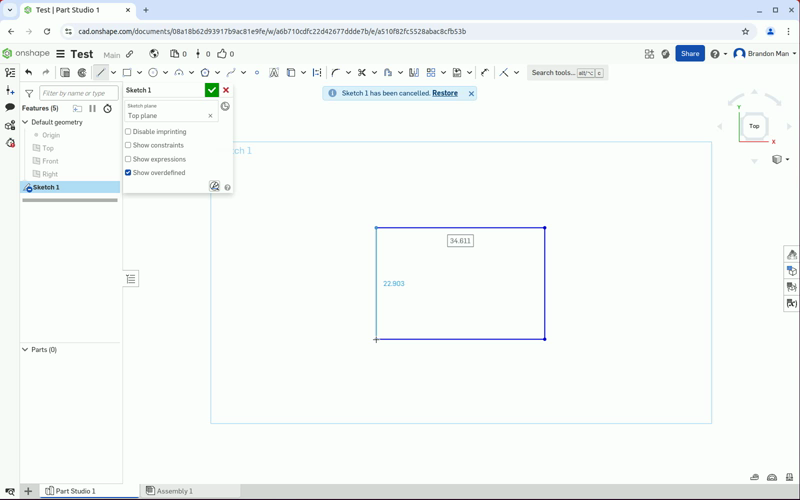
key(esc)
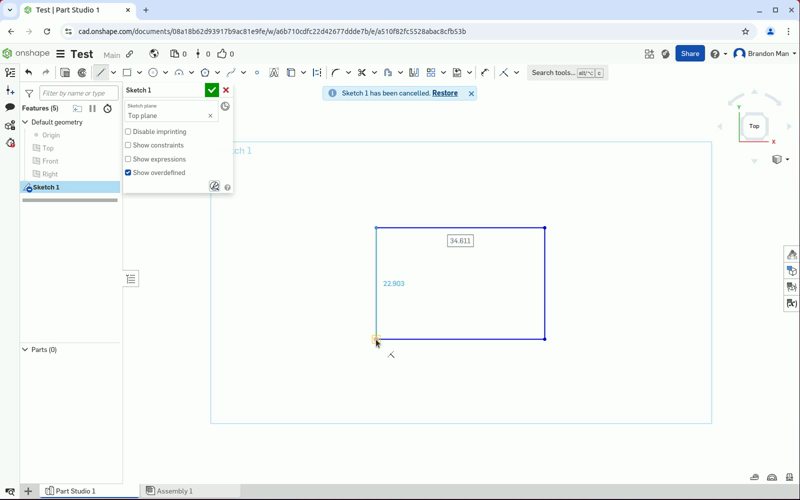
key(c)
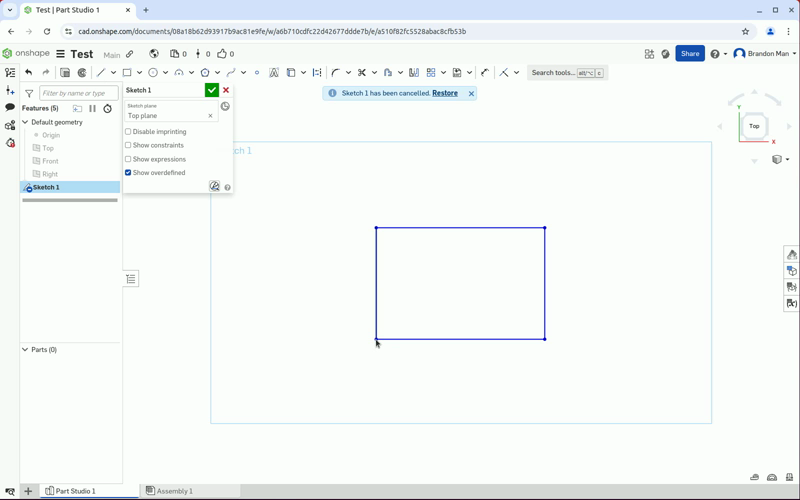
key_down(shift)
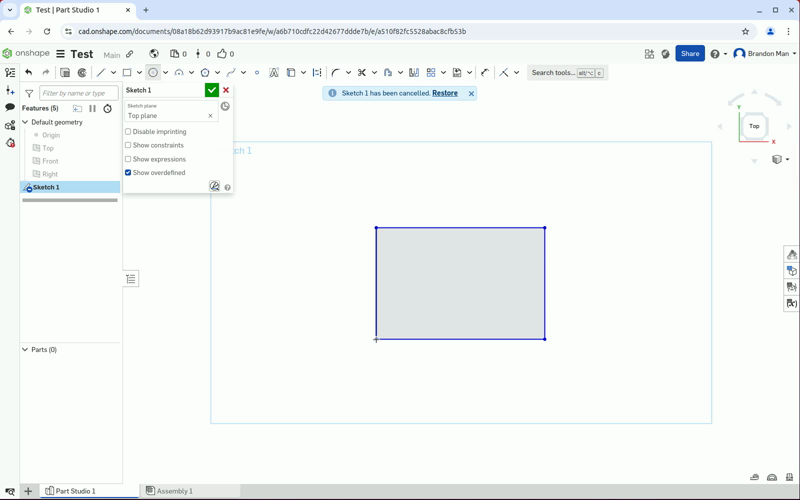
mouse_move(461, 282)
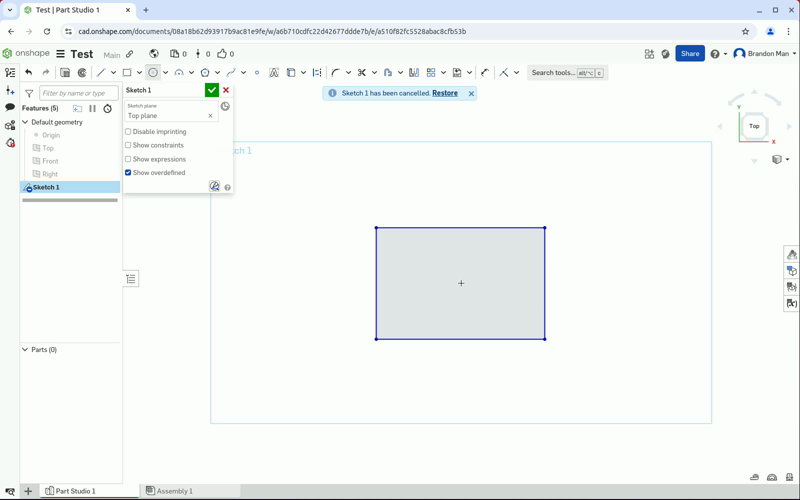
click(461, 282)
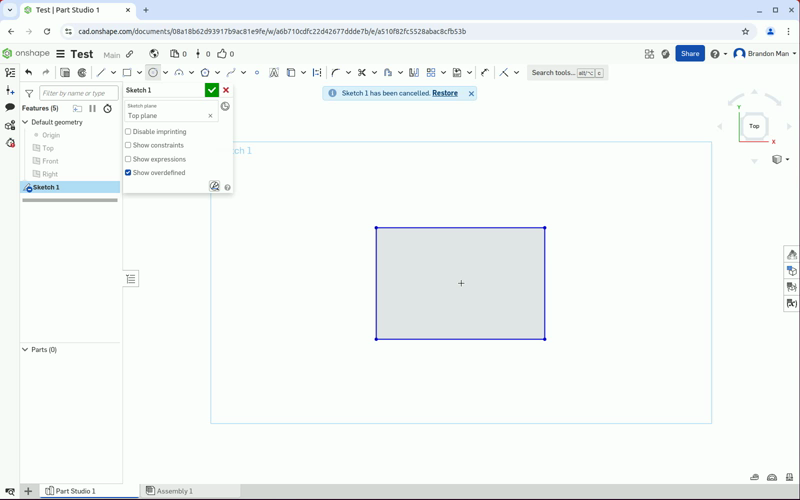
key_up(shift)
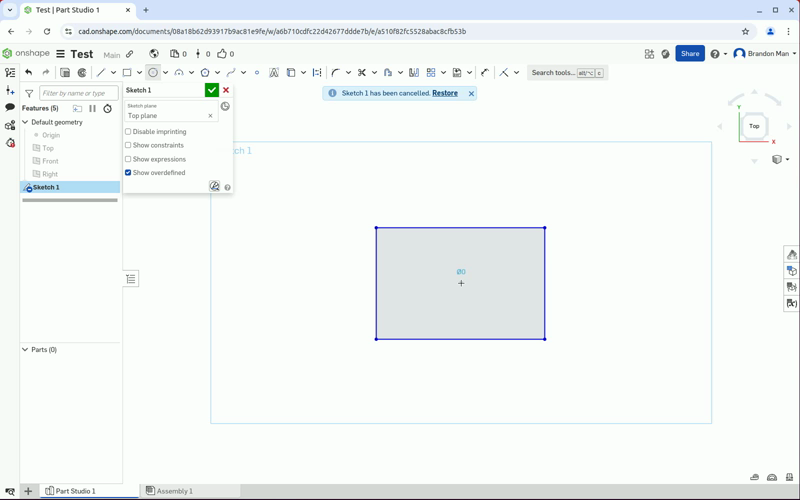
mouse_move(489, 282)
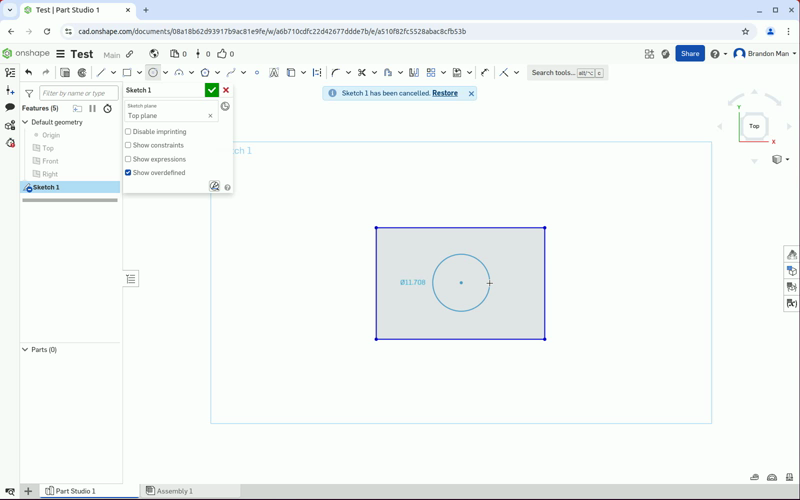
click(489, 282)
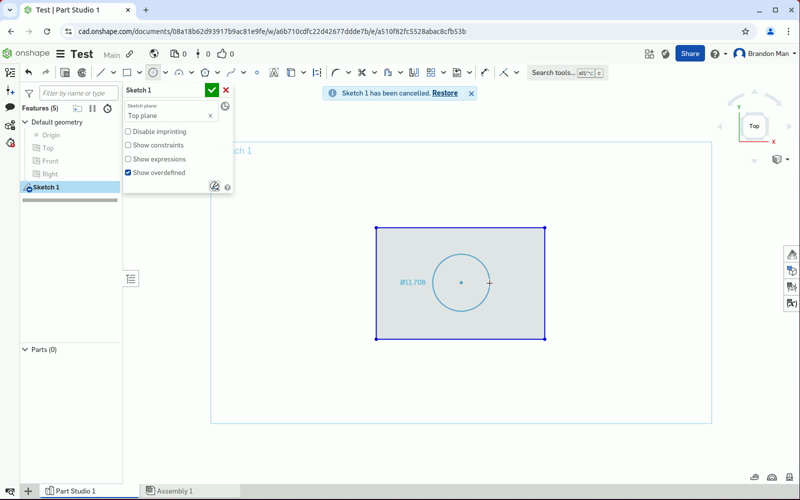
key(esc)
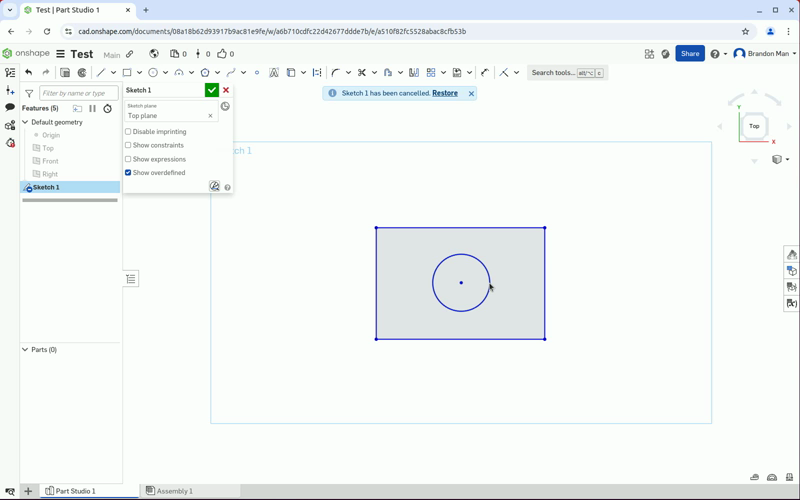
mouse_move(411, 290)
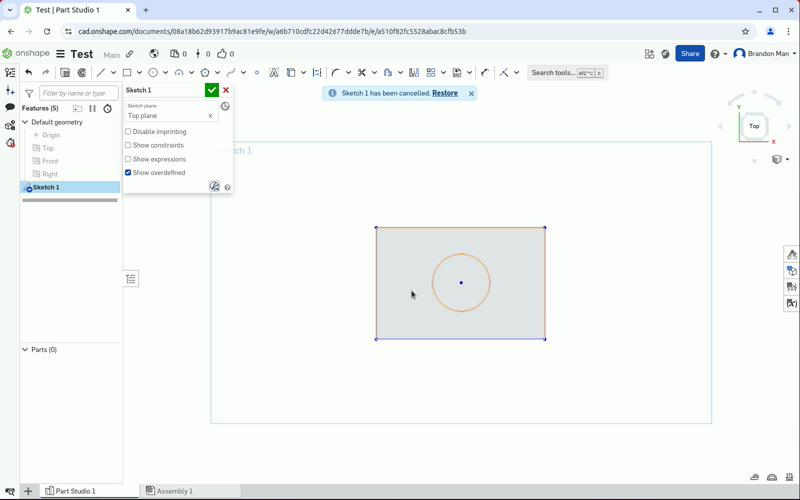
click(411, 290)
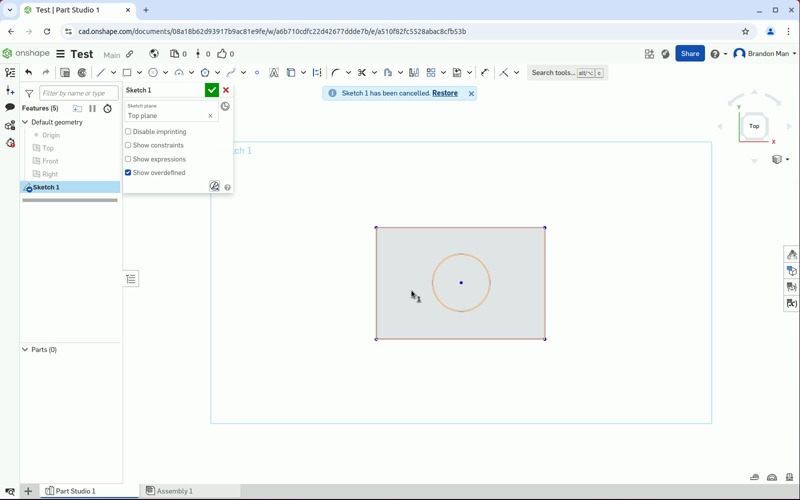
mouse_move(73, 352)
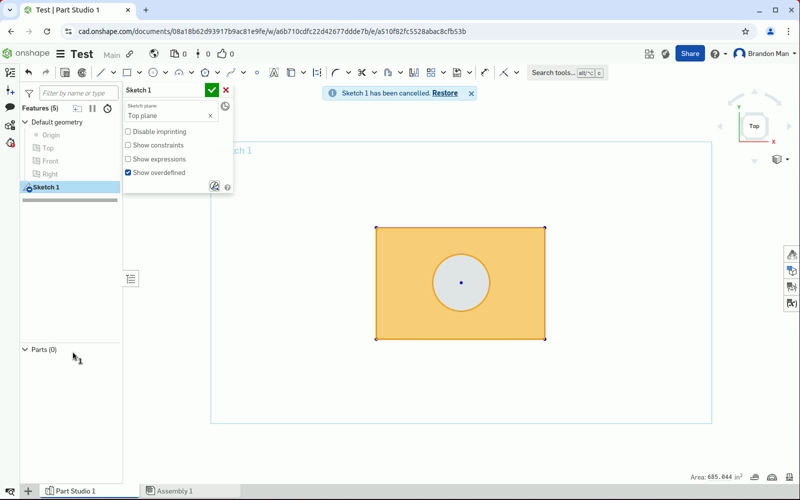
key(shift+y)
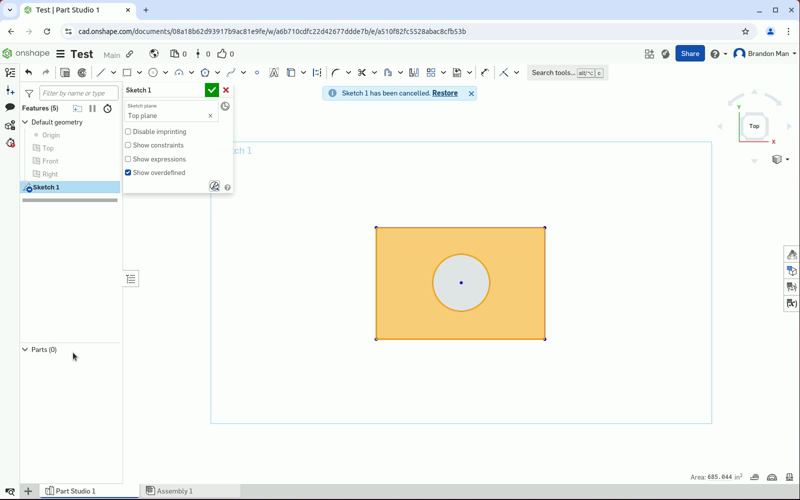
key(shift+e)
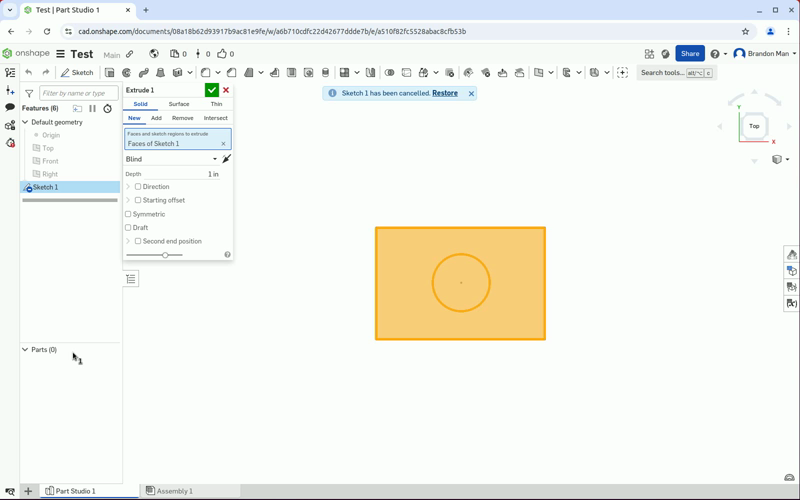
mouse_move(143, 106)
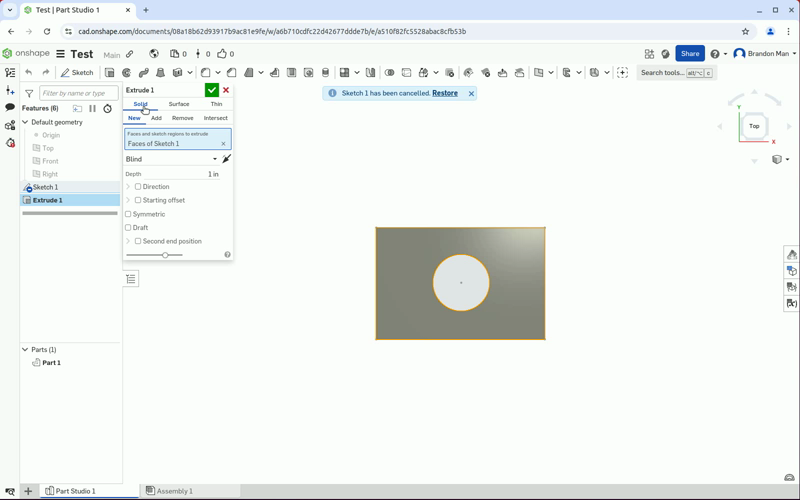
click(143, 106)
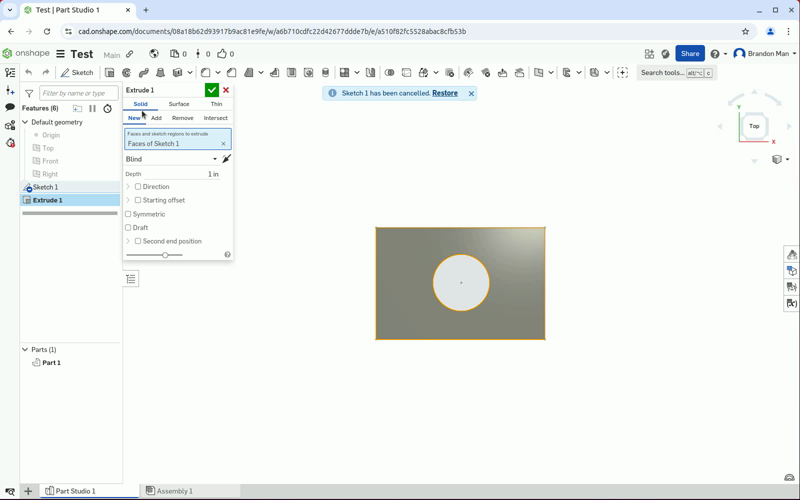
mouse_move(137, 120)
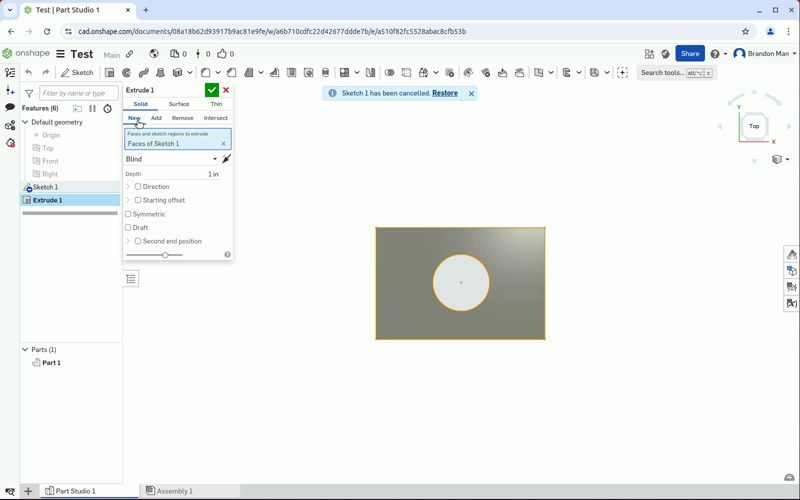
click(137, 120)
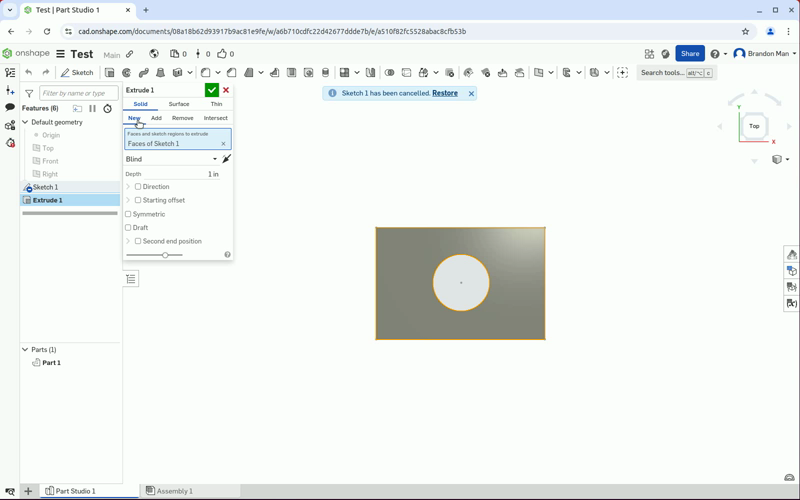
key(tab, 4)
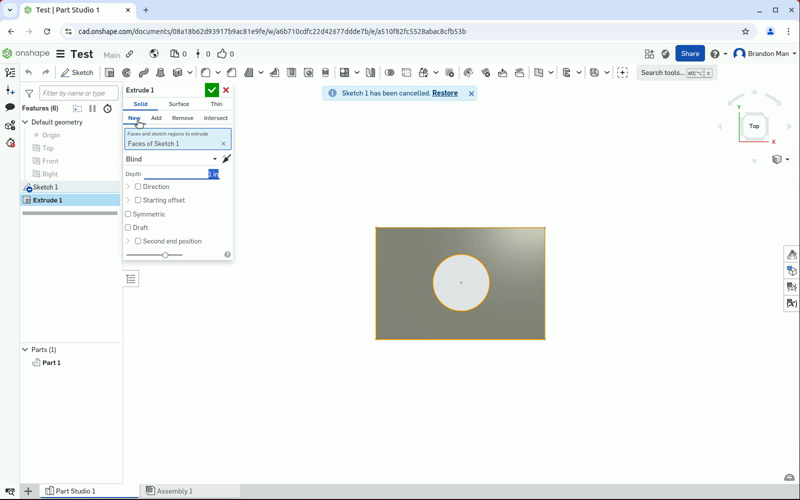
text(5.777)
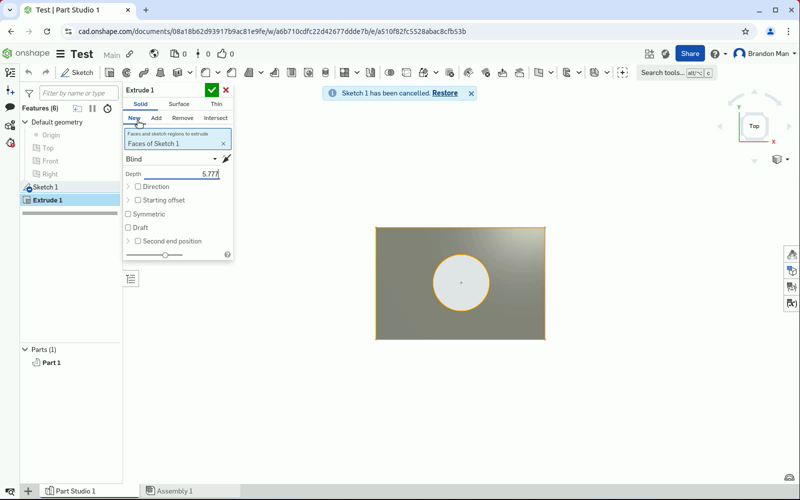
key(enter)
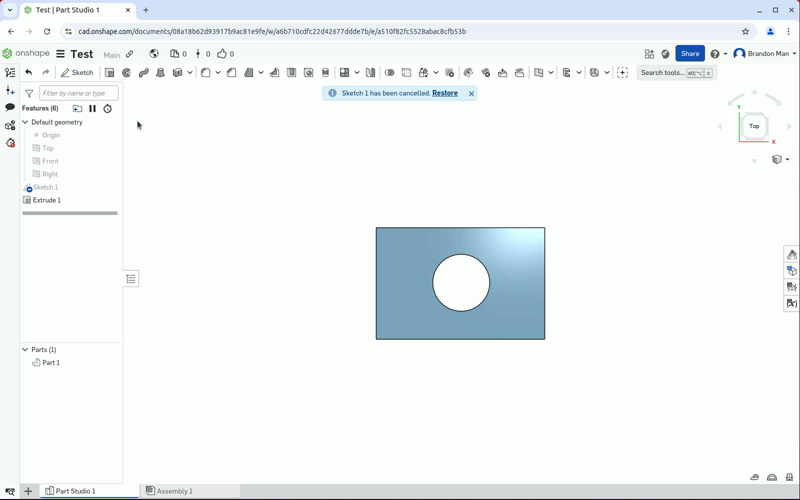
key(shift+h)
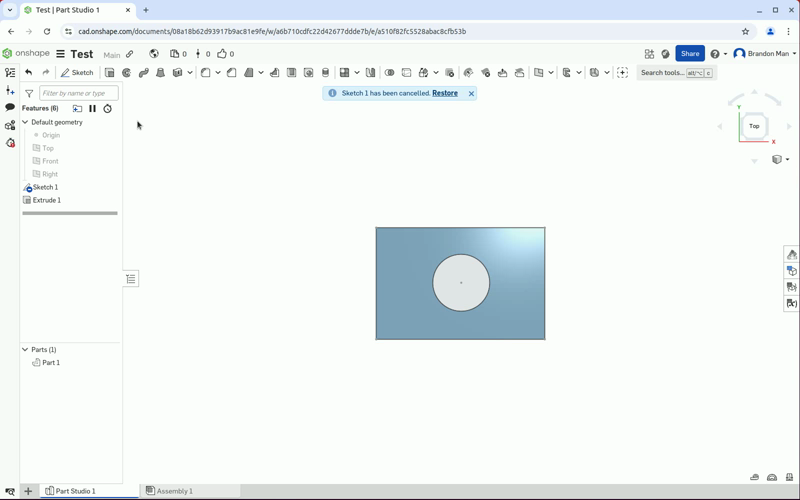
key(shift+h)
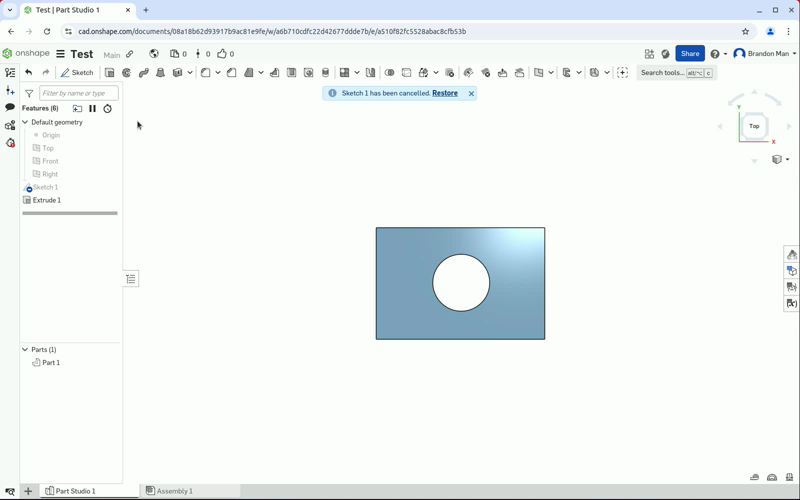
mouse_move(73, 189)
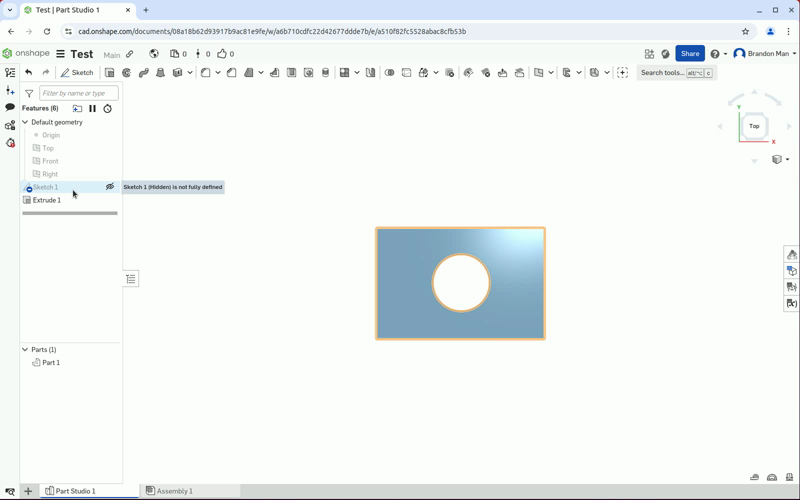
click(73, 189)
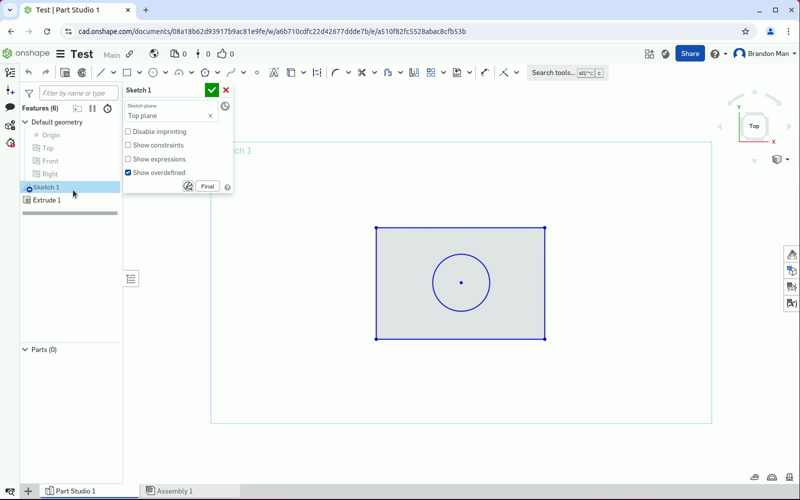
mouse_move(229, 92)
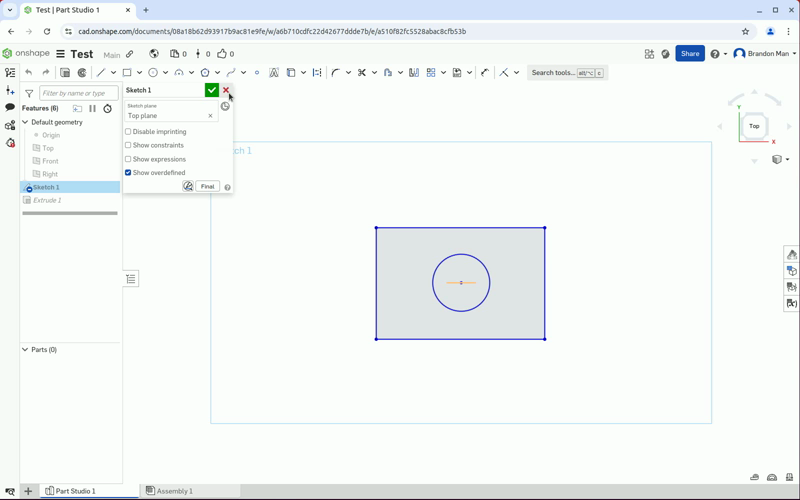
click(229, 92)
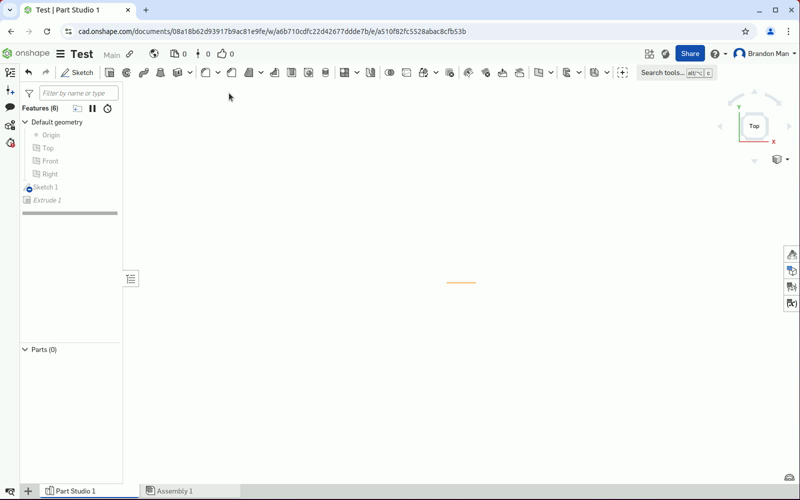
mouse_move(541, 75)
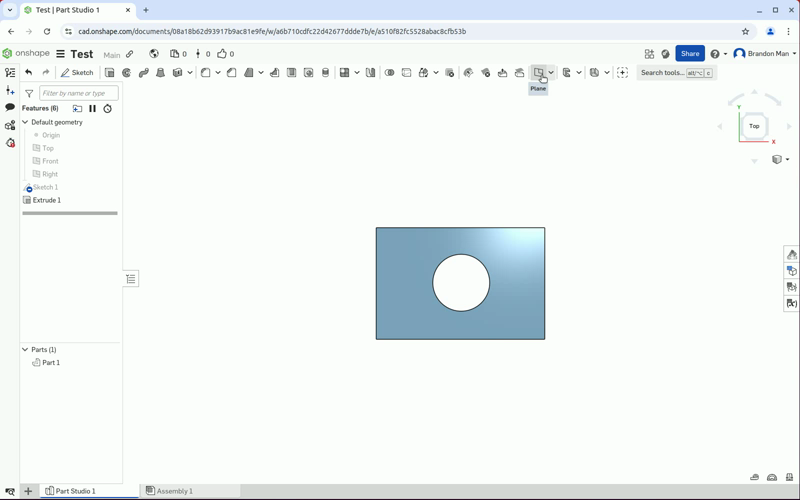
click(541, 75)
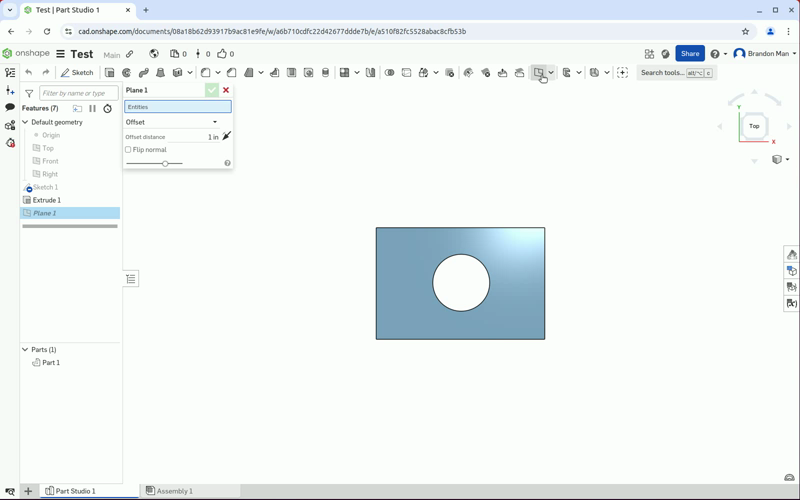
mouse_move(73, 150)
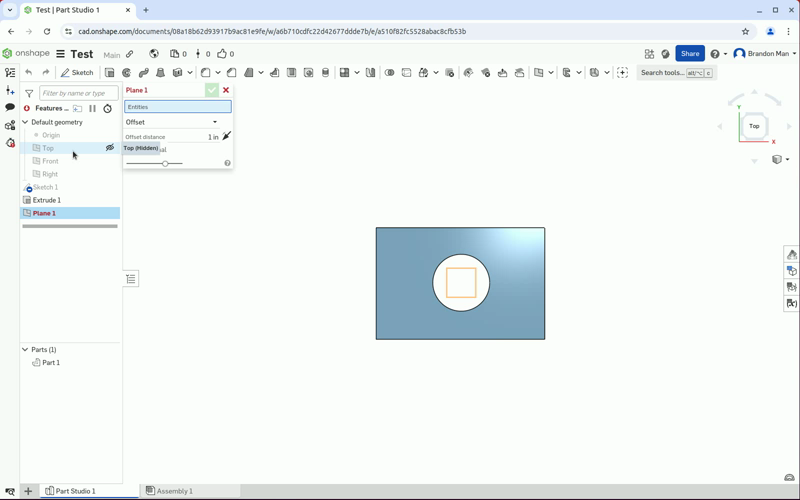
click(73, 150)
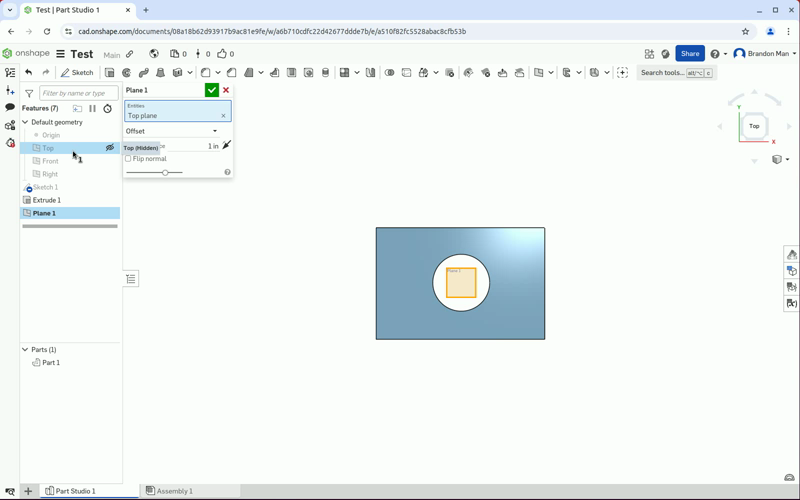
key(tab, 2)
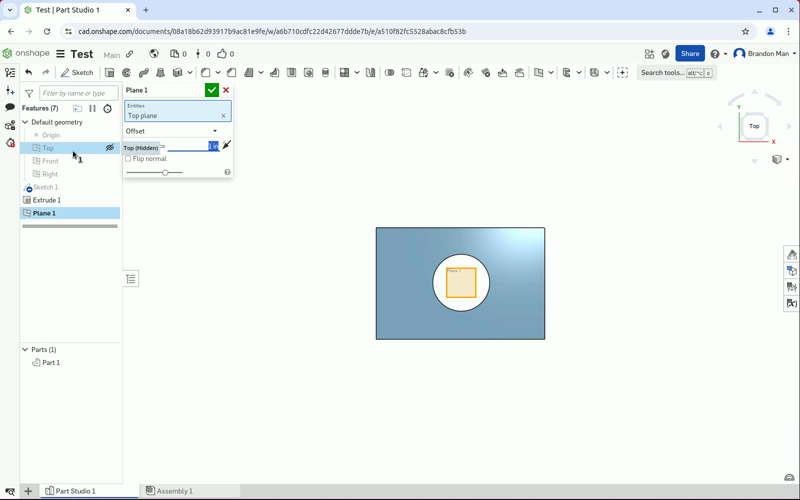
text(5.792)
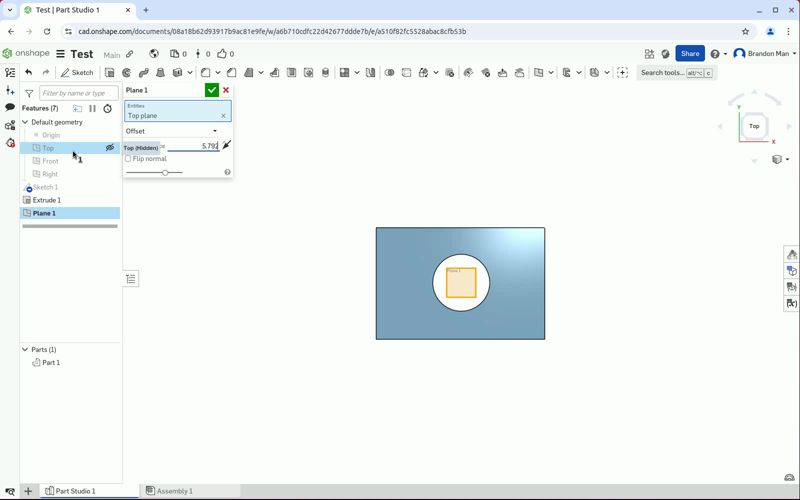
key(enter, 2)
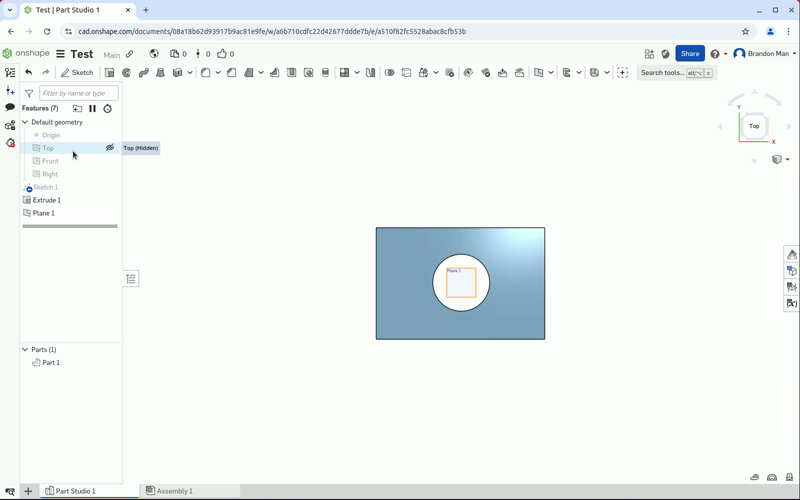
key(shift+s)
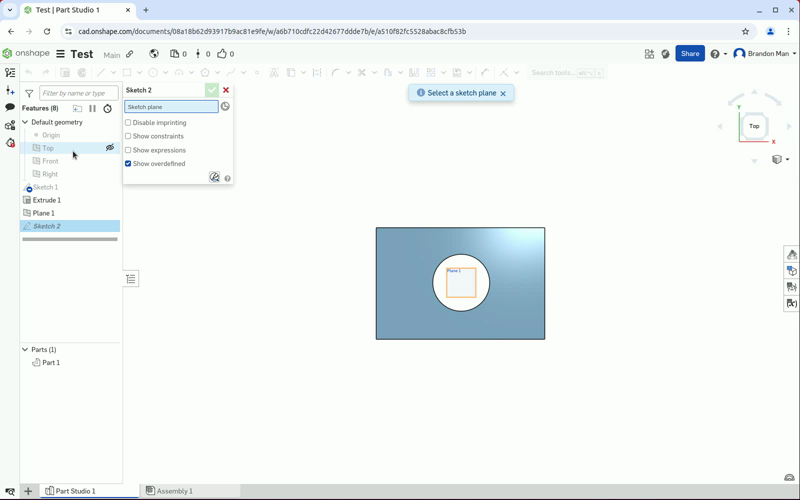
mouse_move(73, 215)
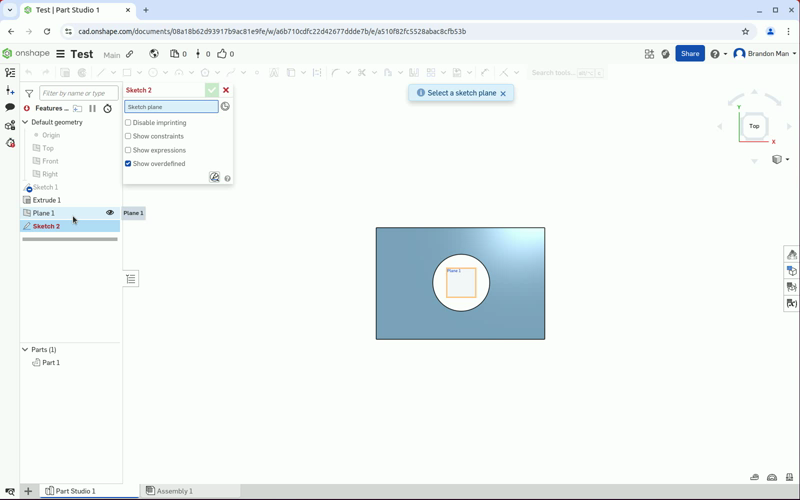
click(73, 215)
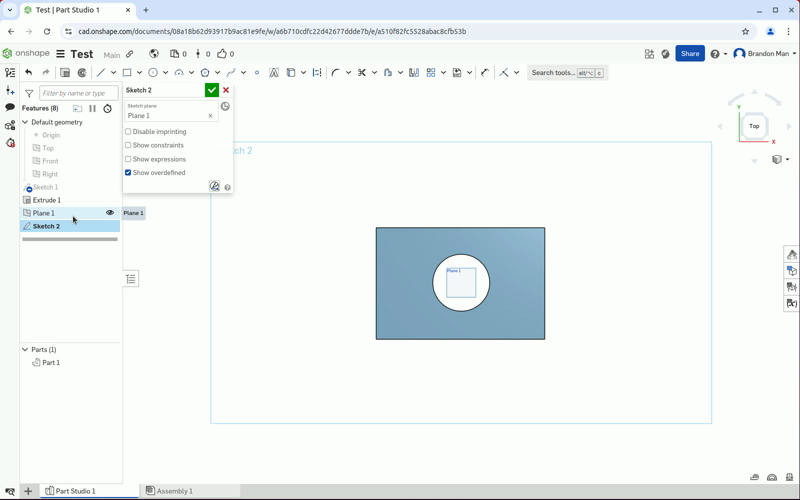
mouse_move(73, 352)
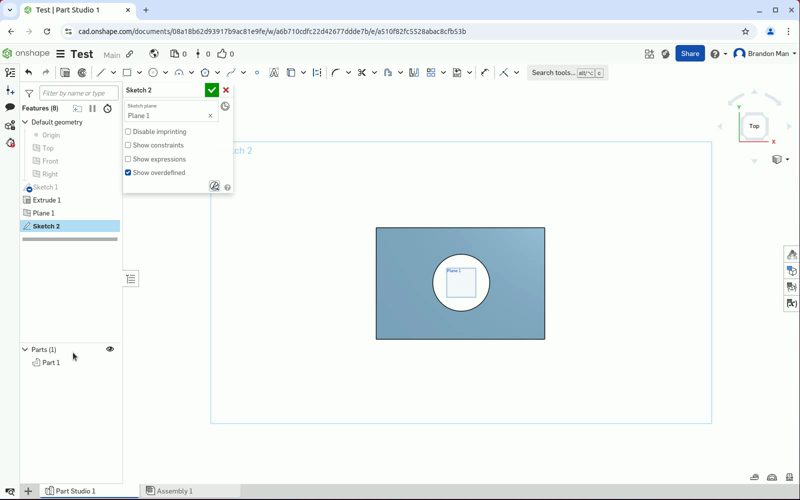
key(y)
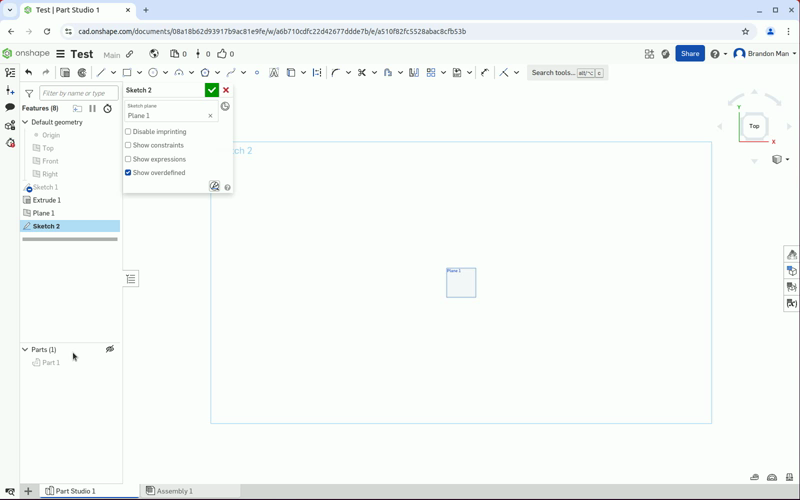
key(l)
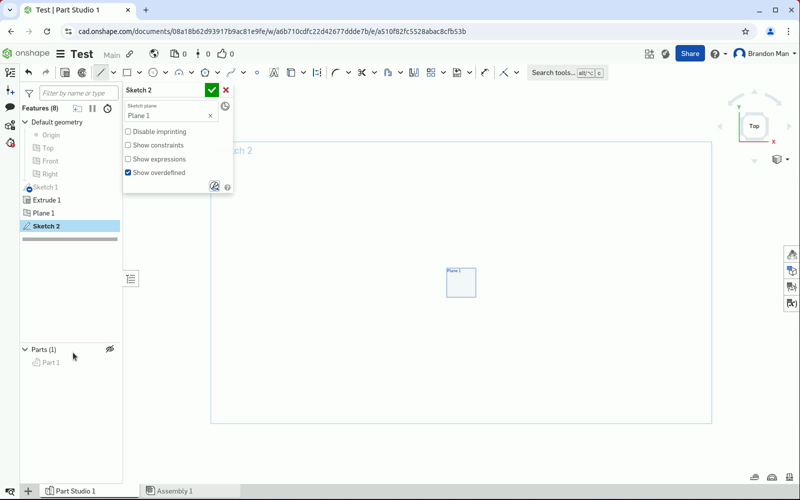
key_down(shift)
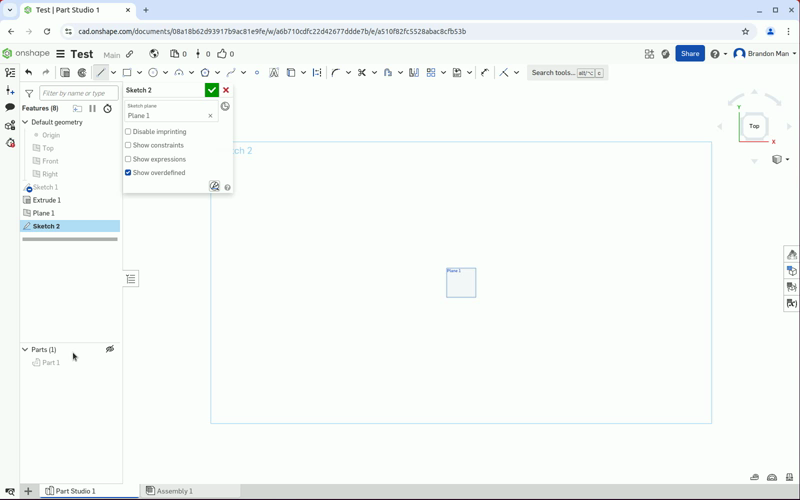
mouse_move(398, 339)
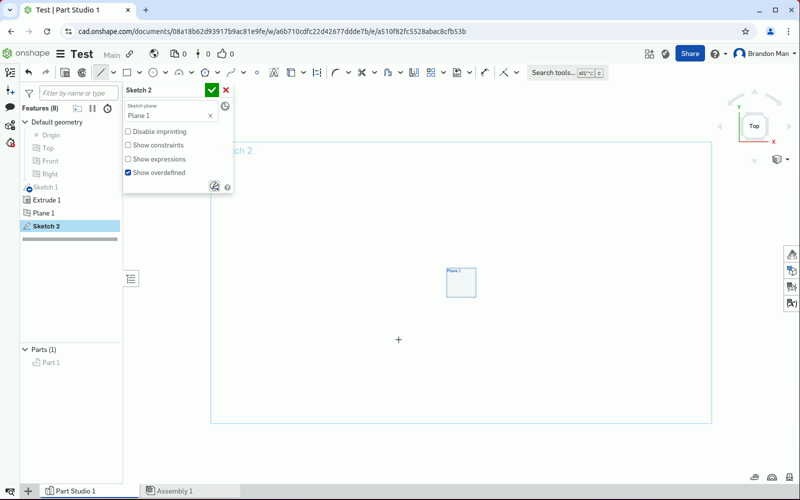
click(398, 339)
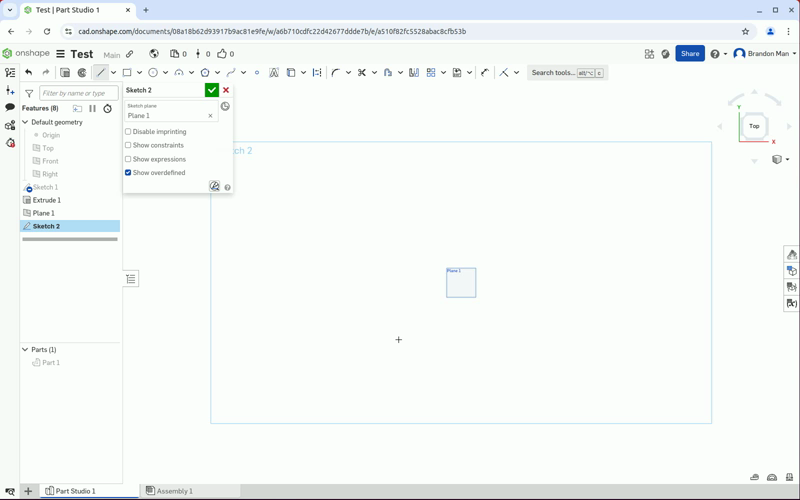
key_up(shift)
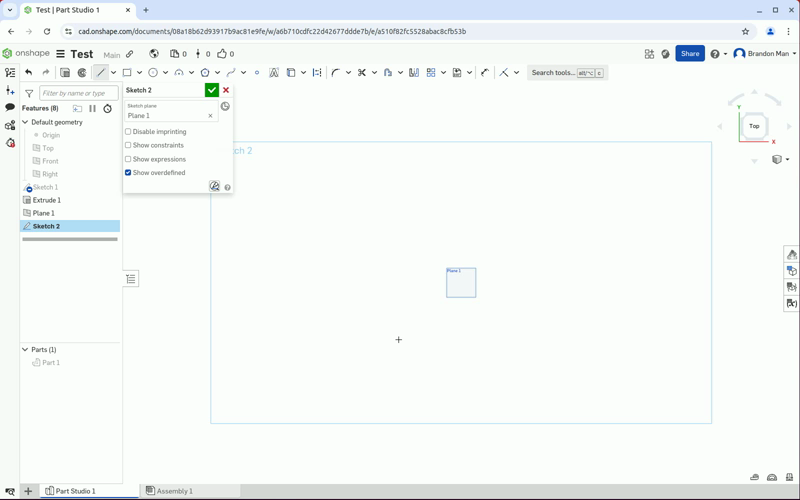
key_down(shift)
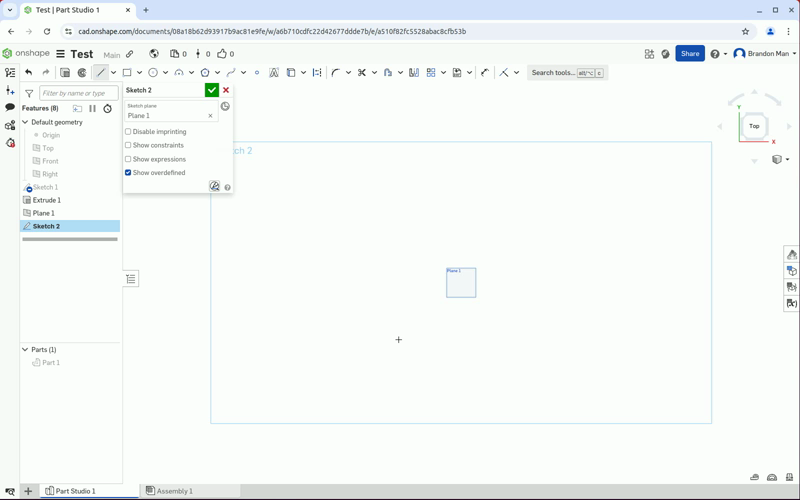
mouse_move(428, 339)
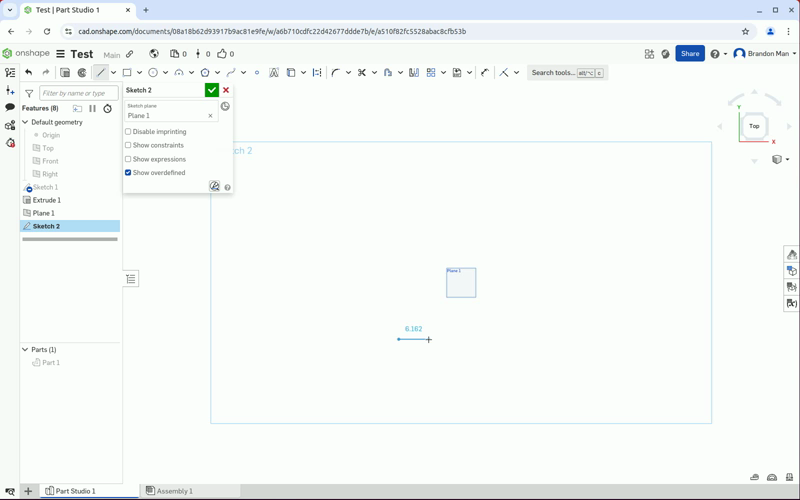
mouse_move(401, 339)
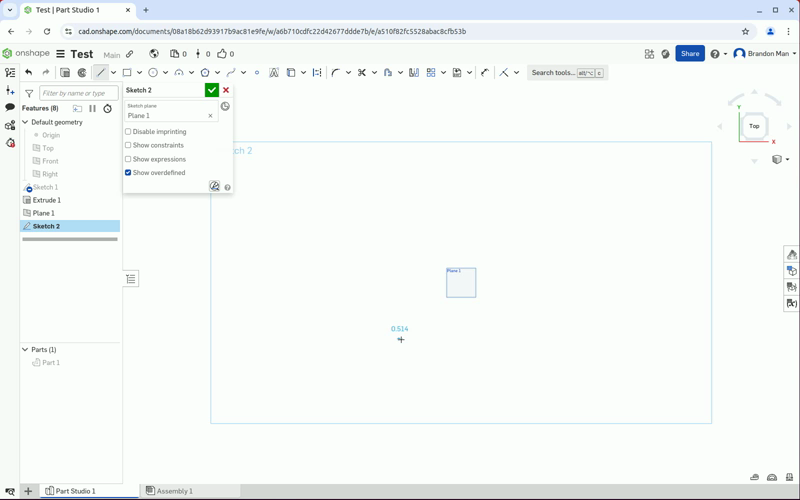
scroll(6)
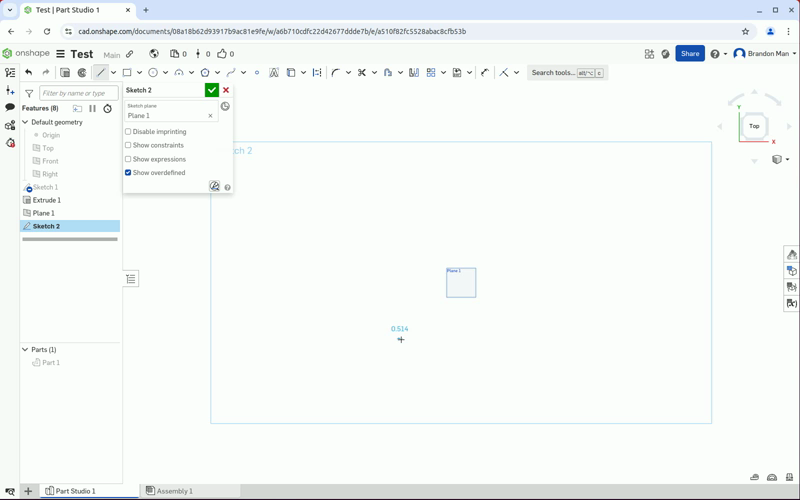
scroll(6)
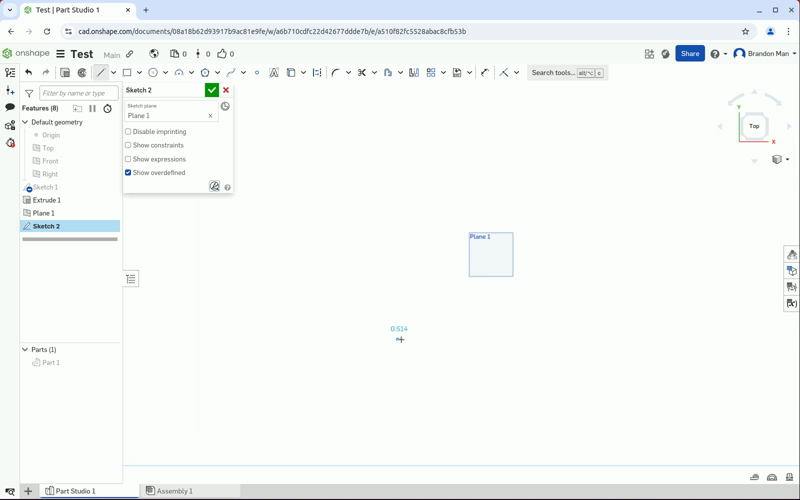
scroll(6)
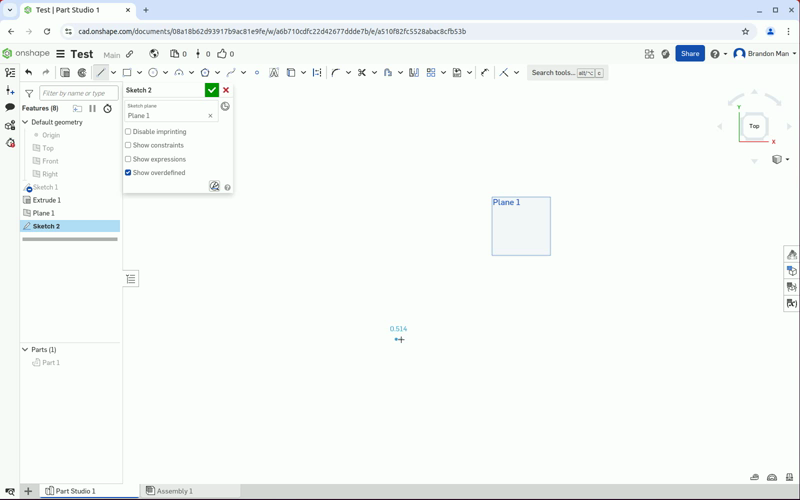
scroll(6)
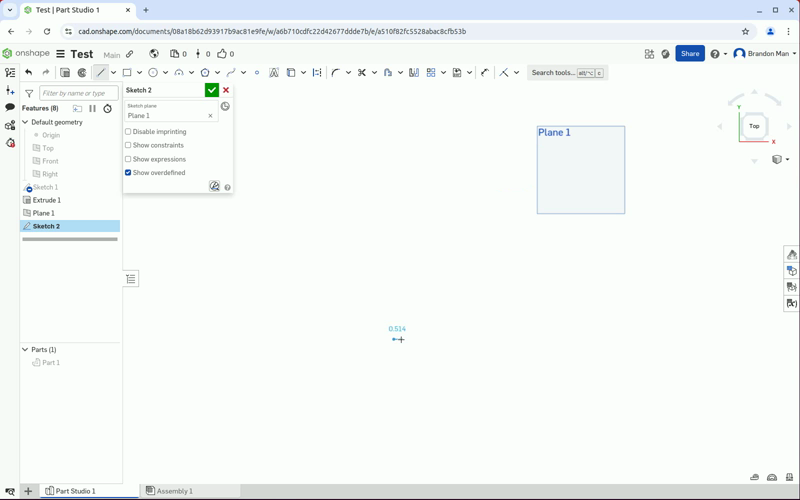
scroll(6)
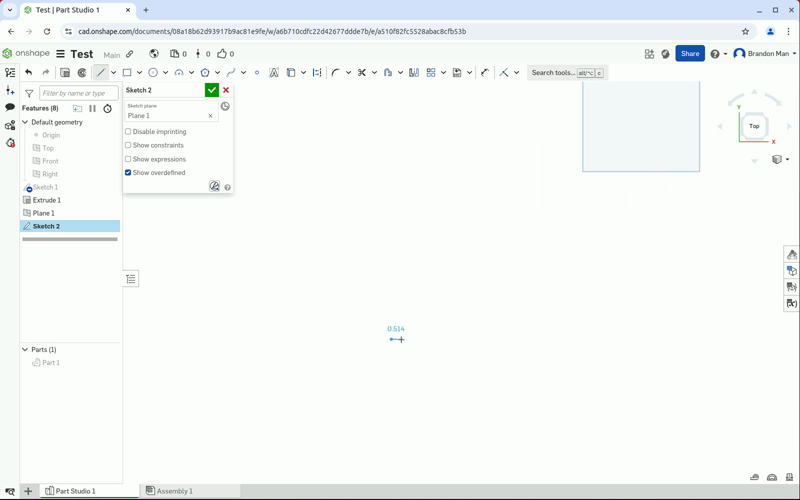
scroll(6)
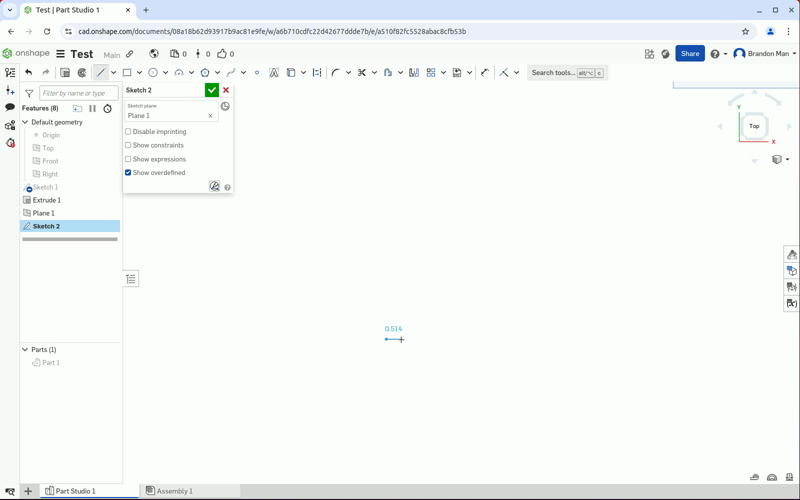
scroll(6)
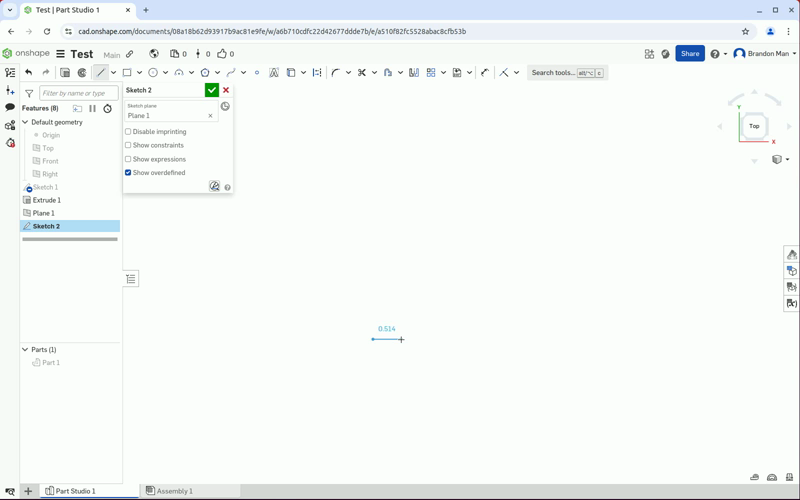
click(401, 339)
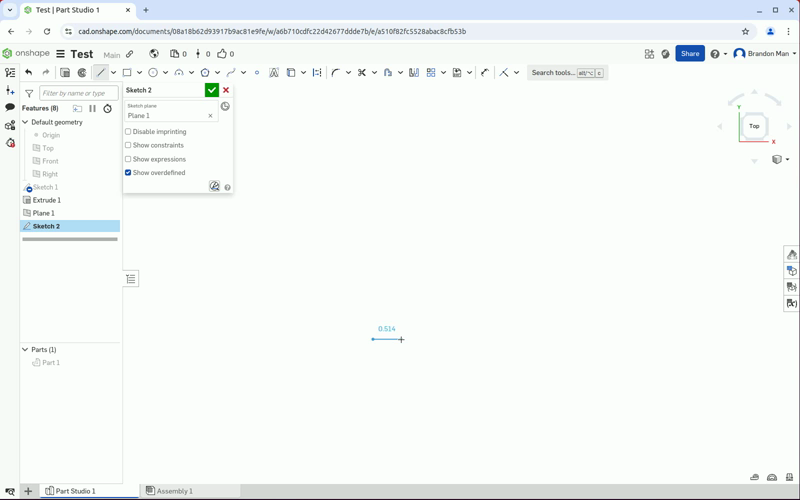
scroll(-6)
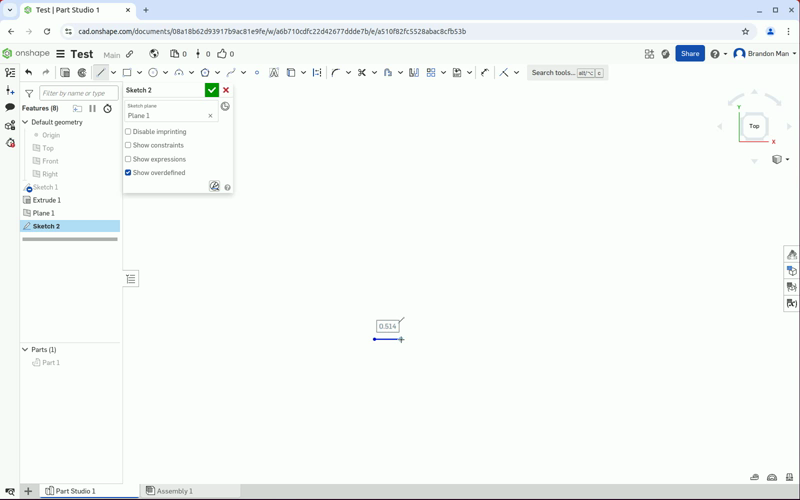
scroll(-6)
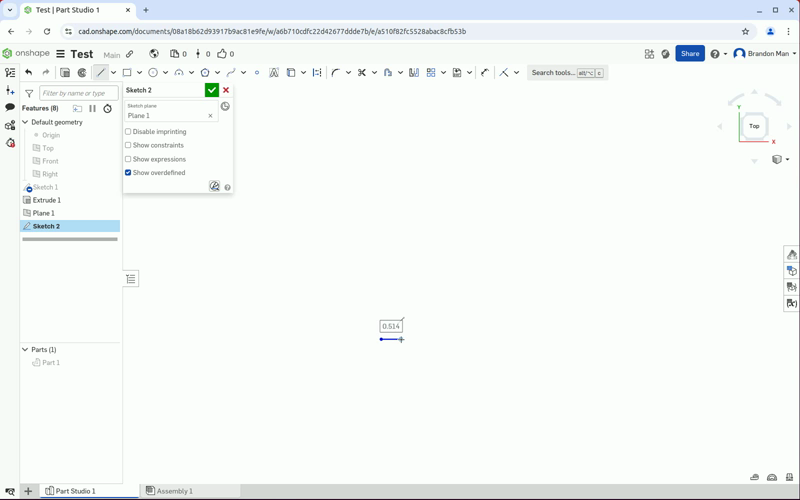
scroll(-6)
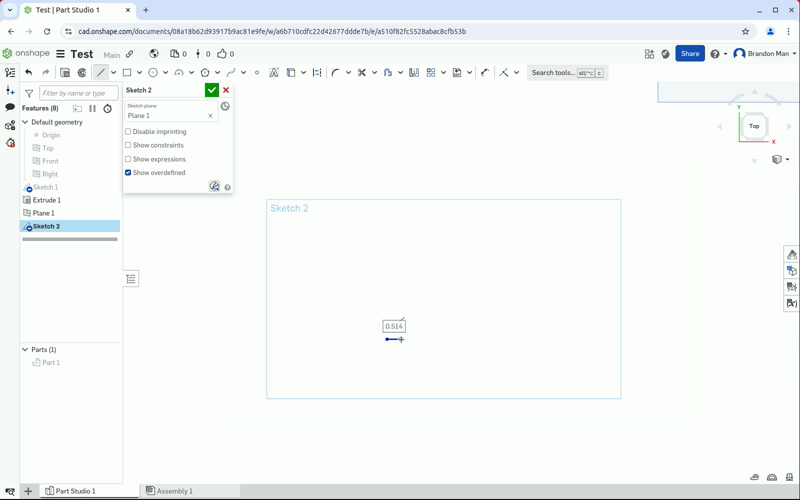
scroll(-6)
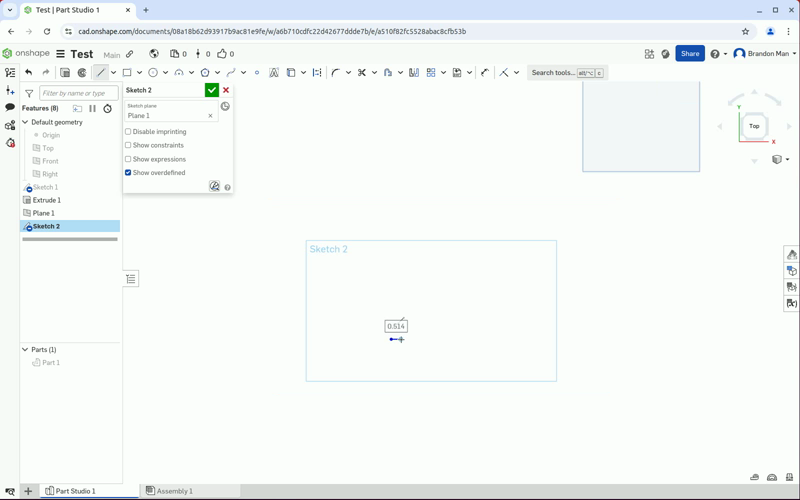
scroll(-6)
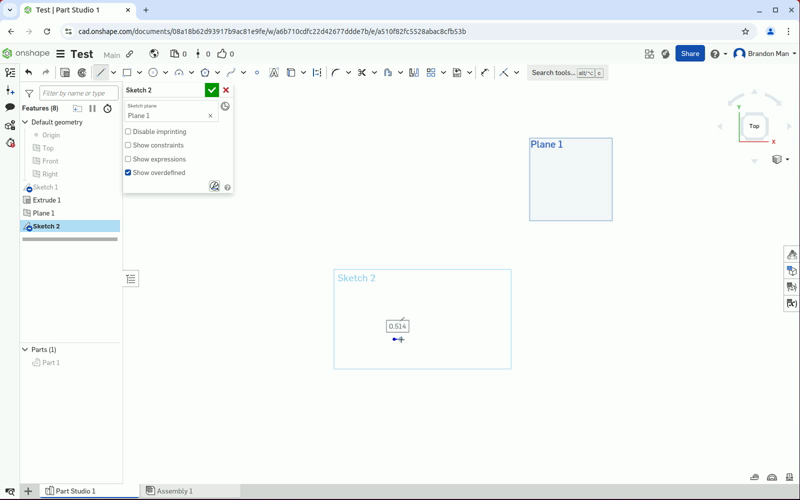
scroll(-6)
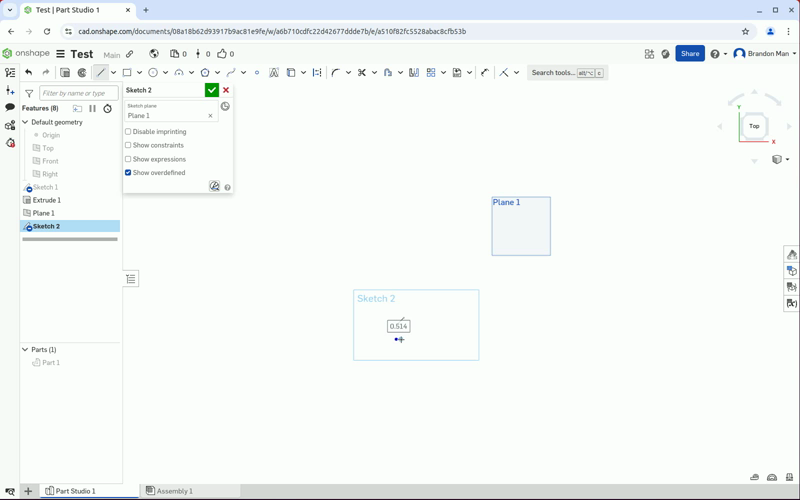
scroll(-6)
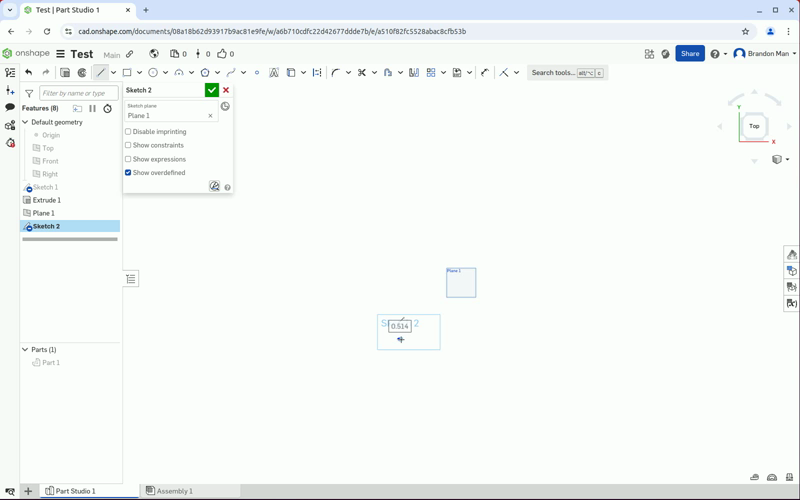
key_up(shift)
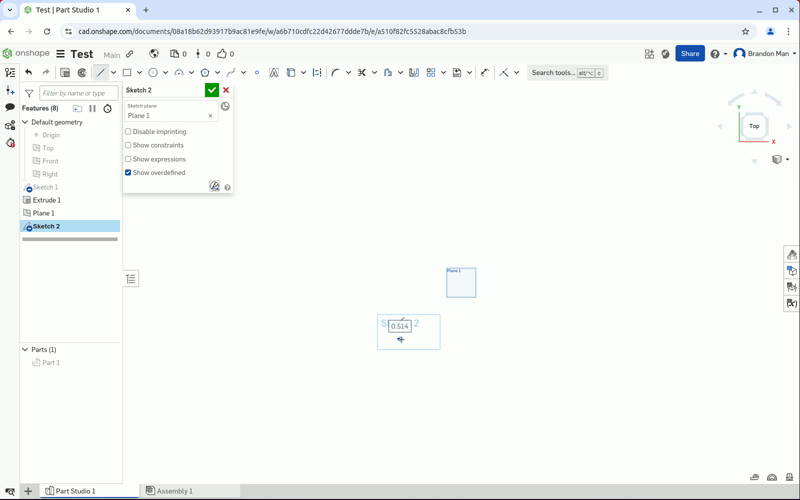
key_down(shift)
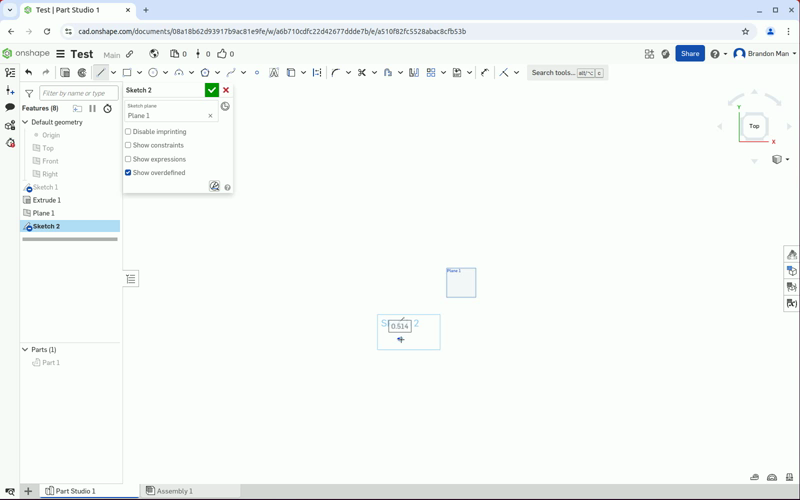
mouse_move(401, 226)
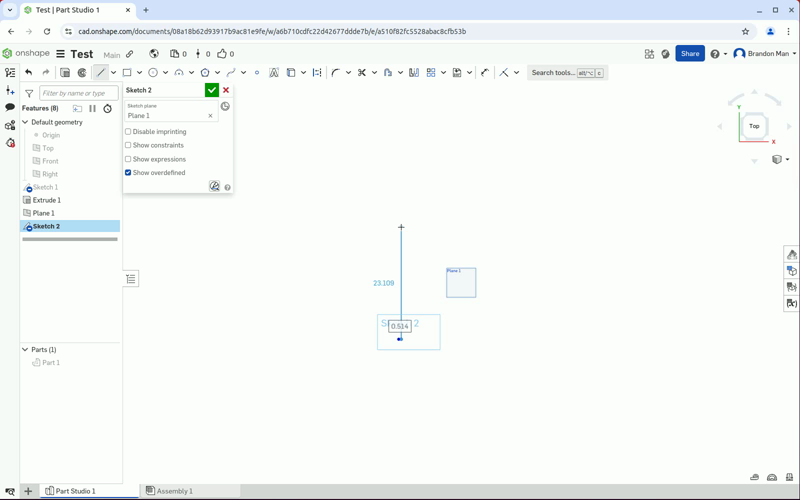
click(401, 226)
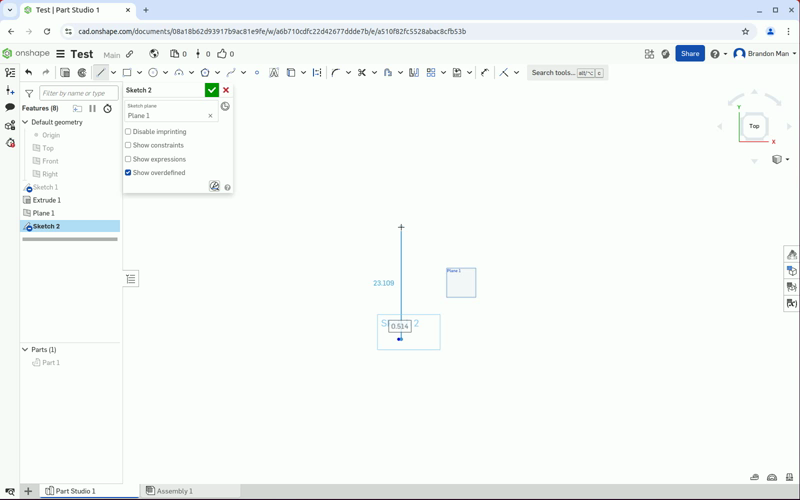
key_up(shift)
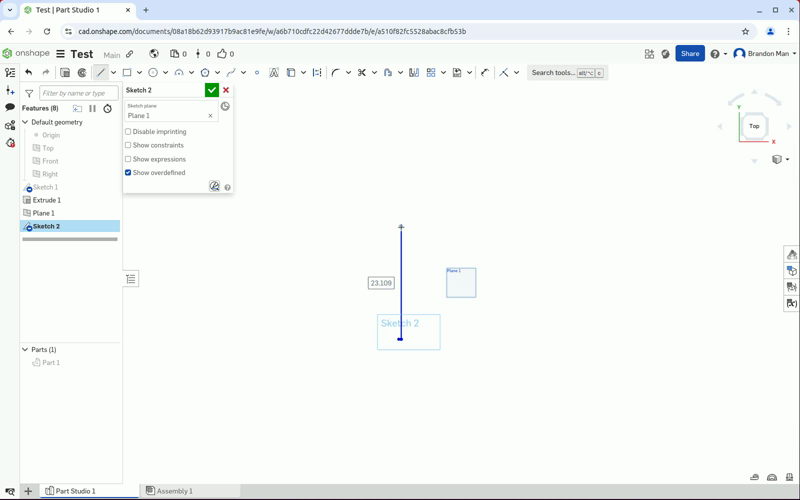
key_down(shift)
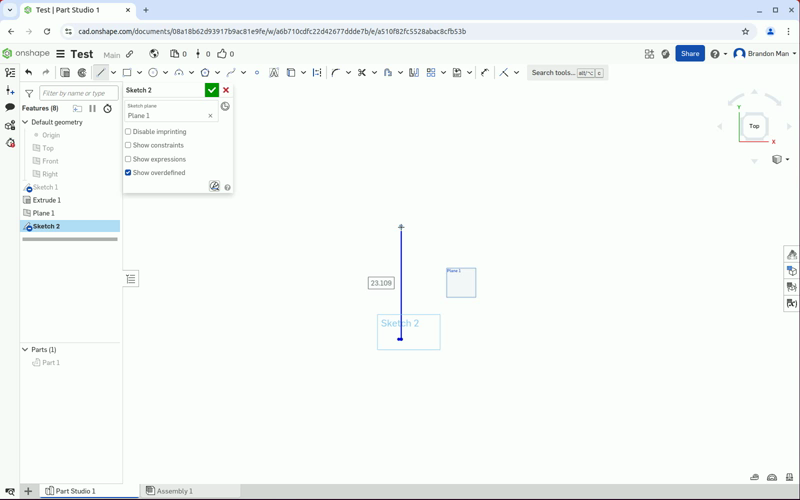
mouse_move(431, 226)
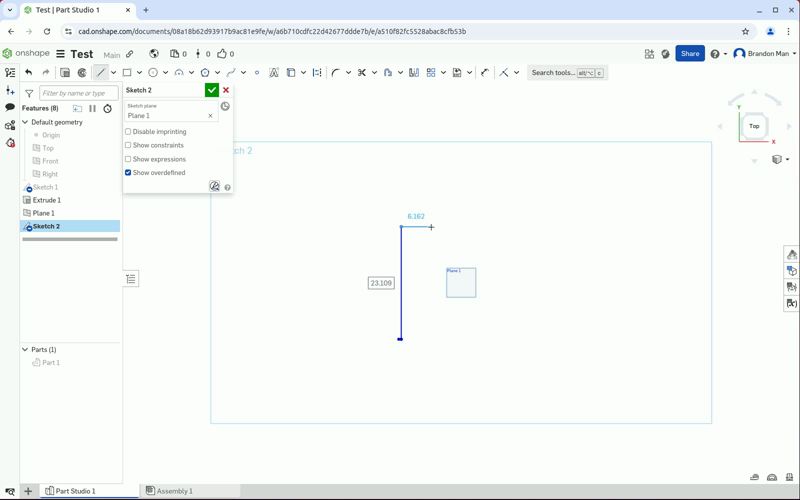
mouse_move(398, 226)
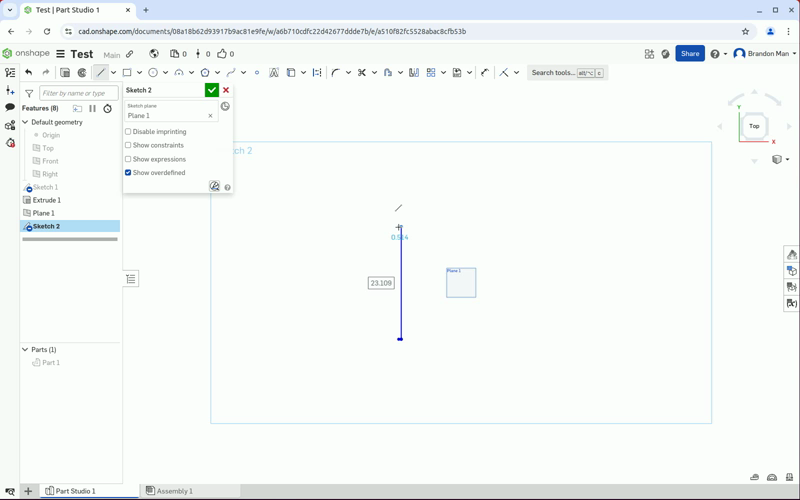
scroll(6)
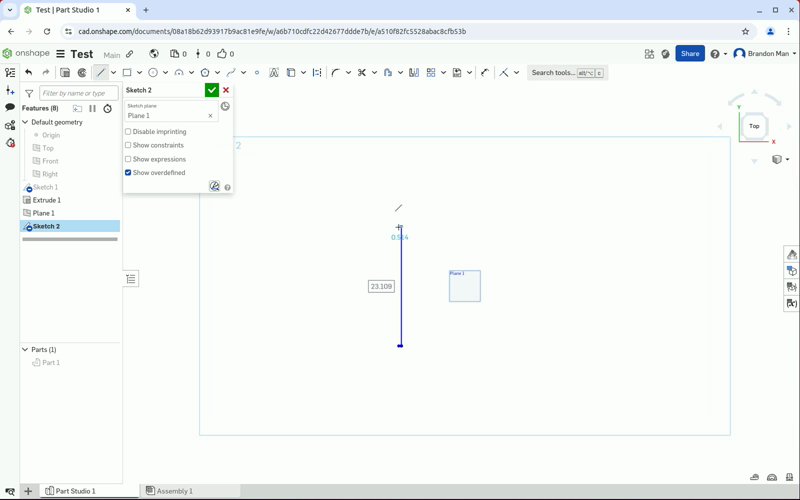
scroll(6)
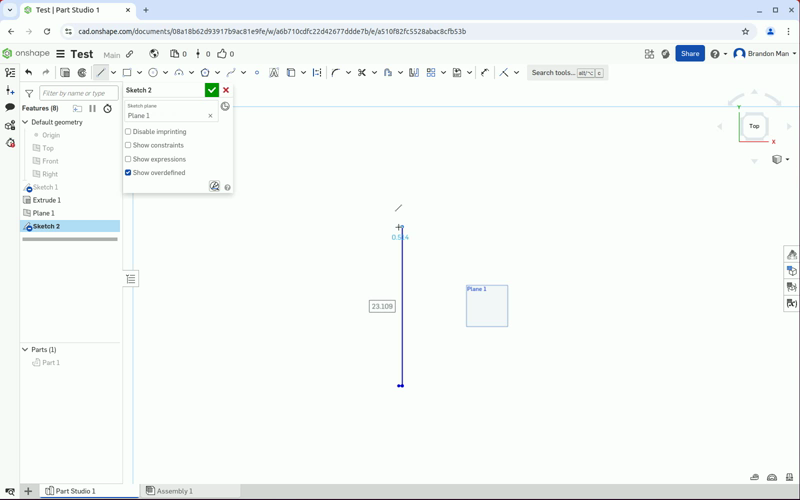
scroll(6)
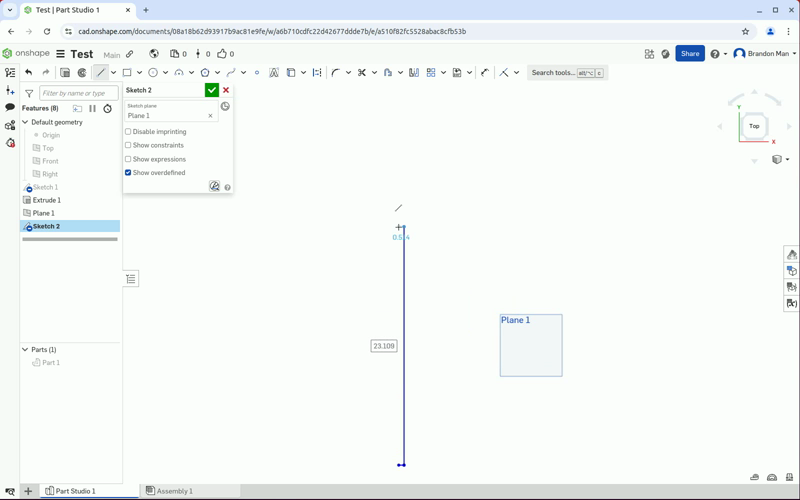
scroll(6)
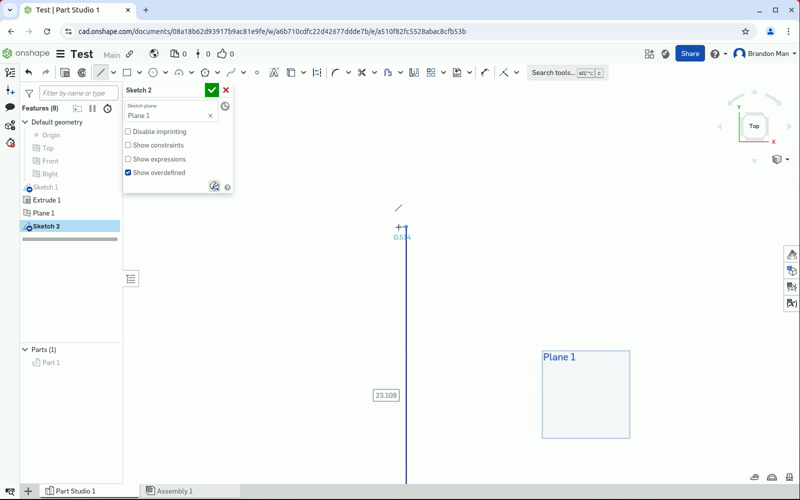
scroll(6)
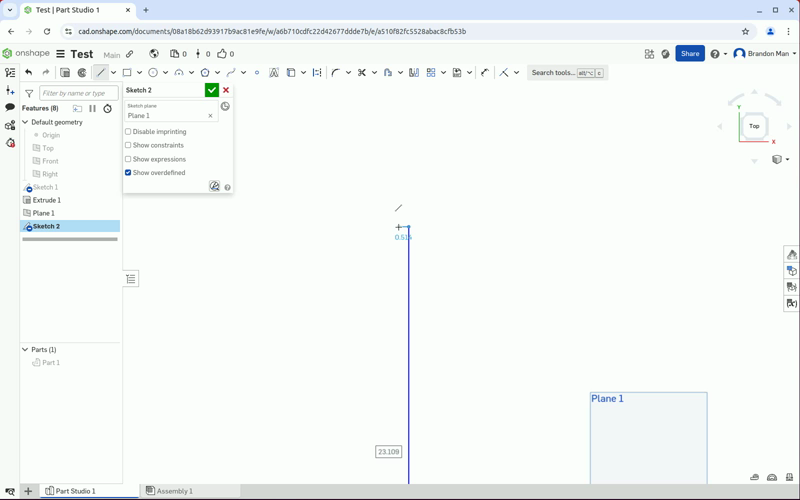
scroll(6)
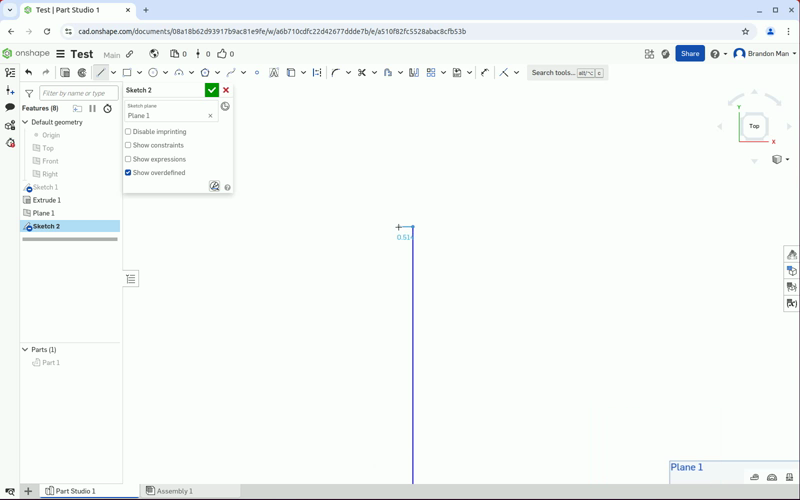
scroll(6)
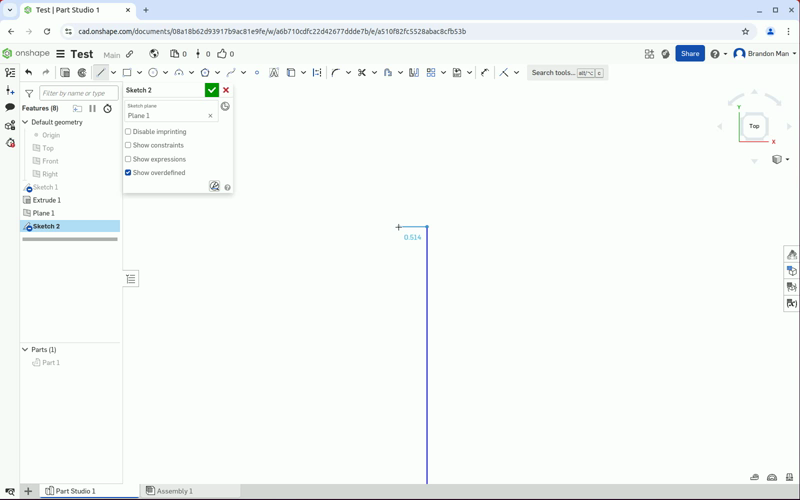
click(398, 226)
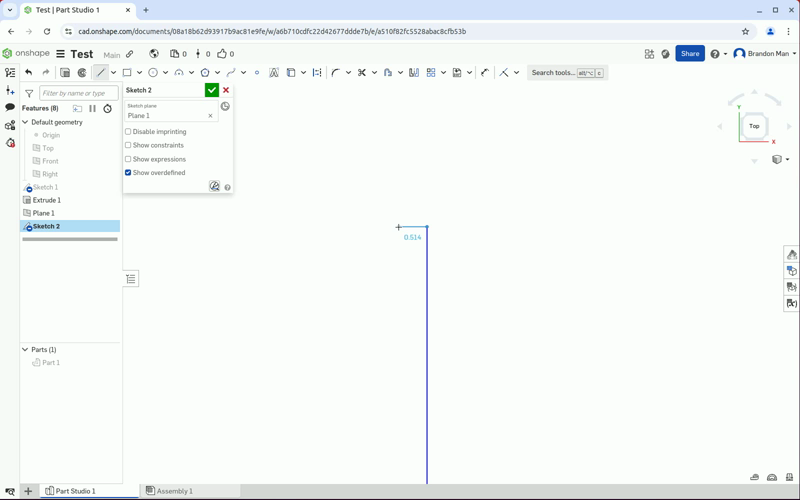
scroll(-6)
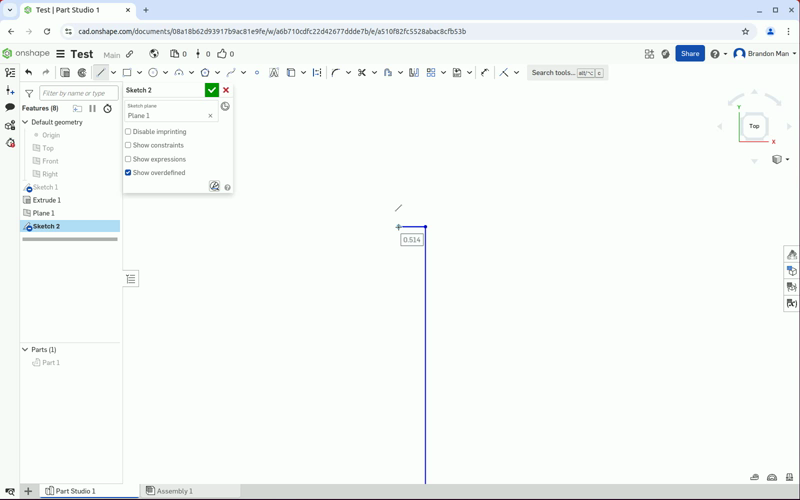
scroll(-6)
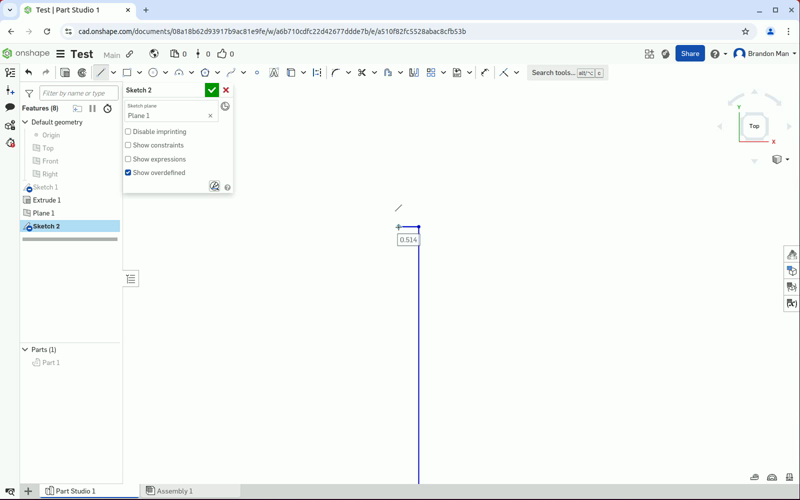
scroll(-6)
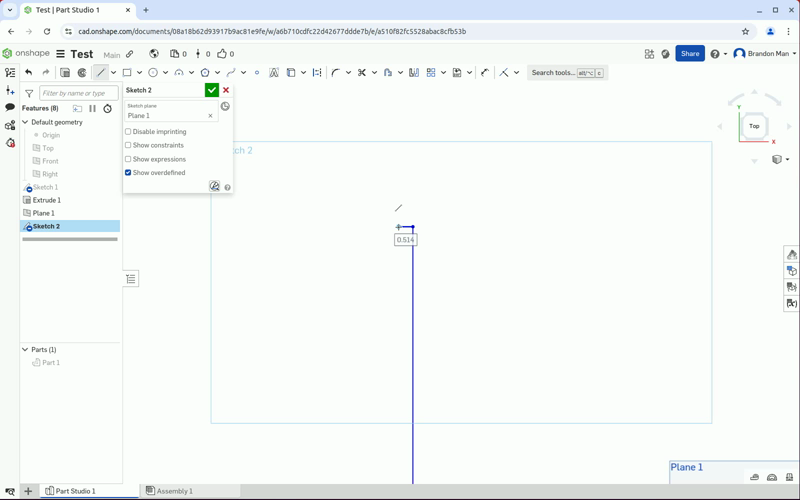
scroll(-6)
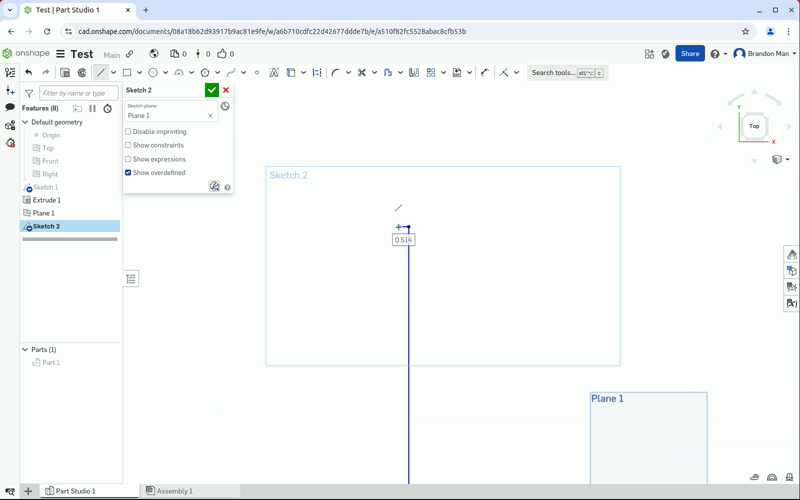
scroll(-6)
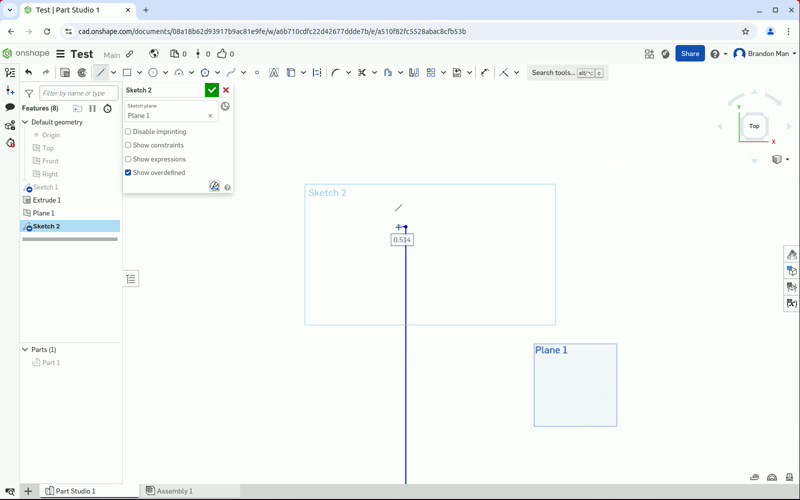
scroll(-6)
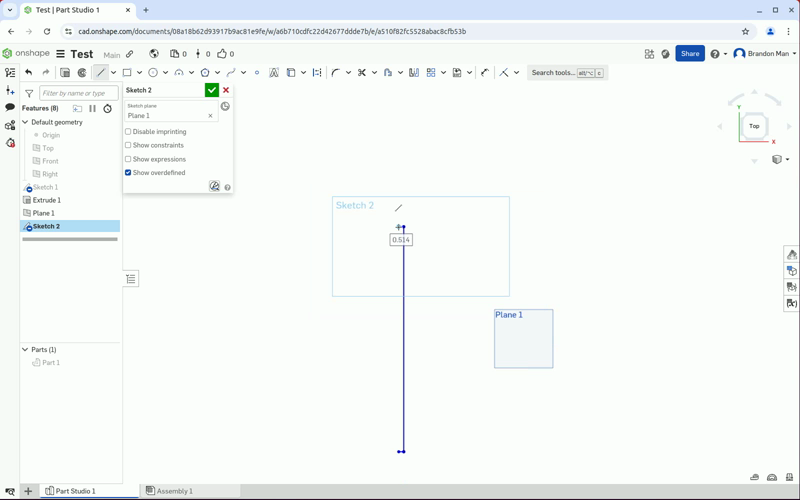
scroll(-6)
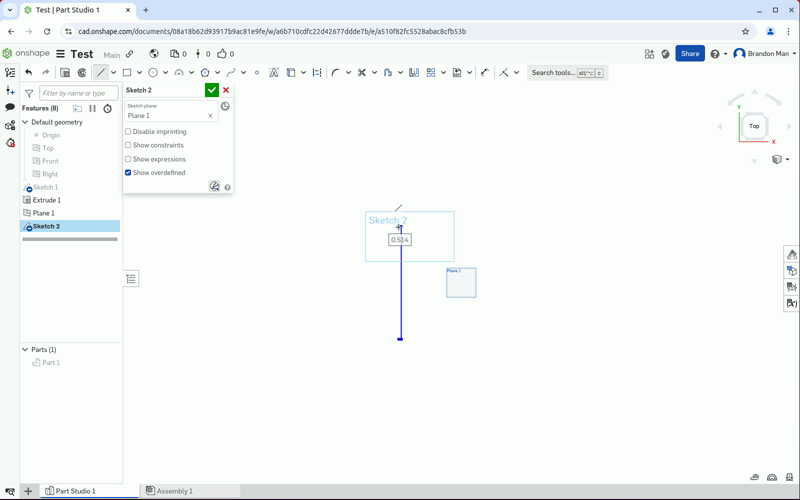
key_up(shift)
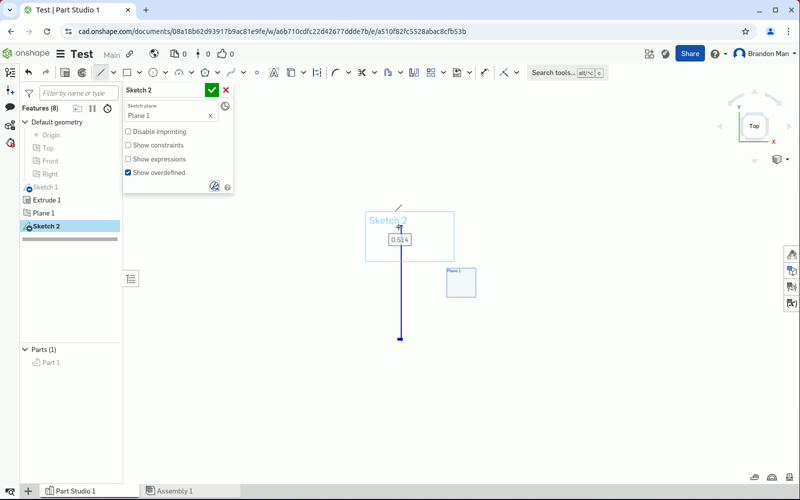
key_down(shift)
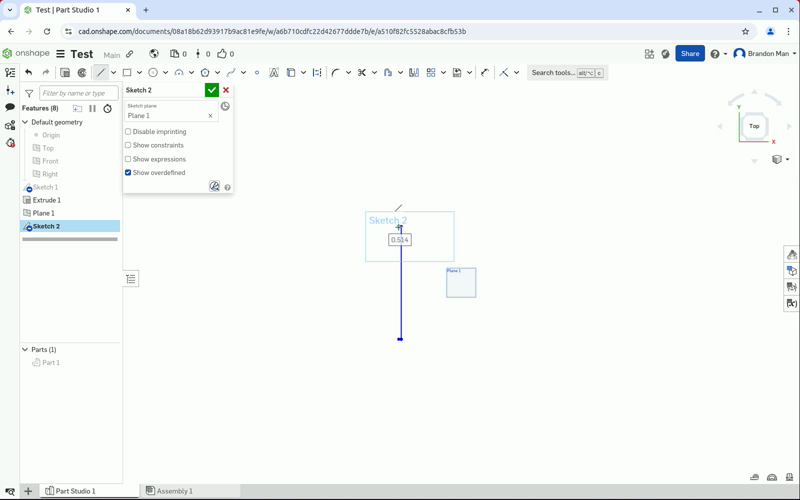
mouse_move(398, 339)
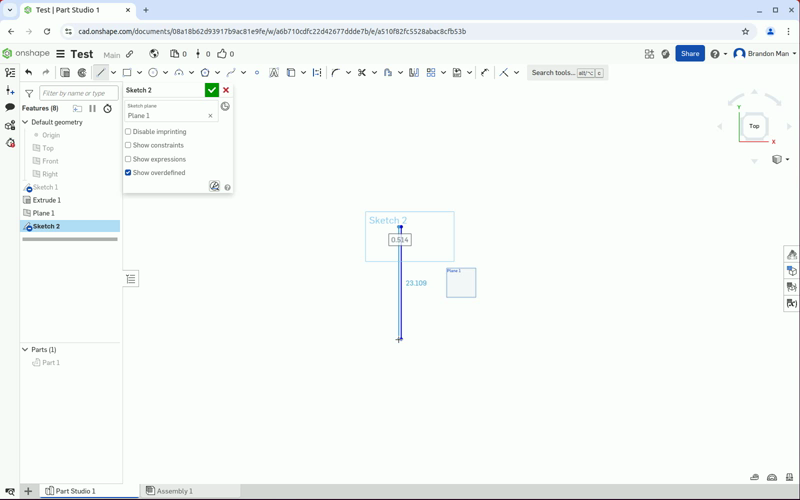
scroll(6)
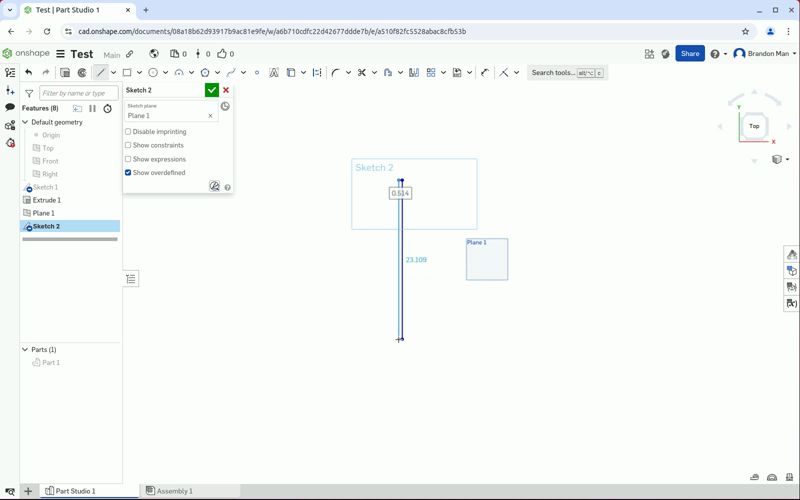
scroll(6)
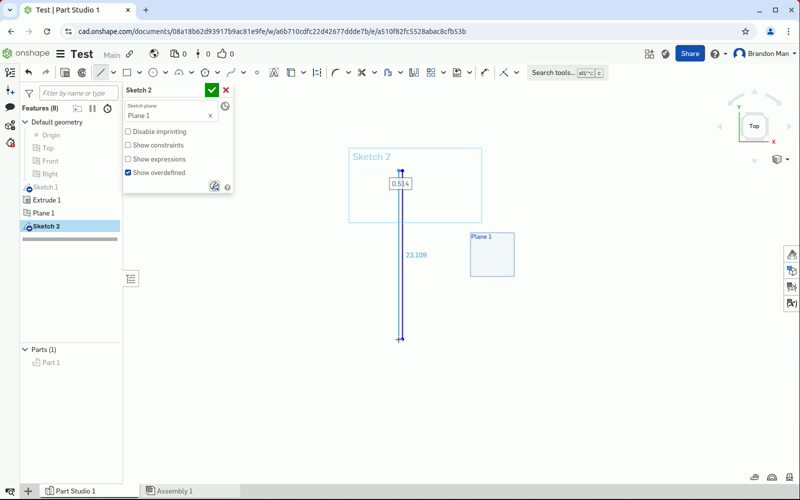
scroll(6)
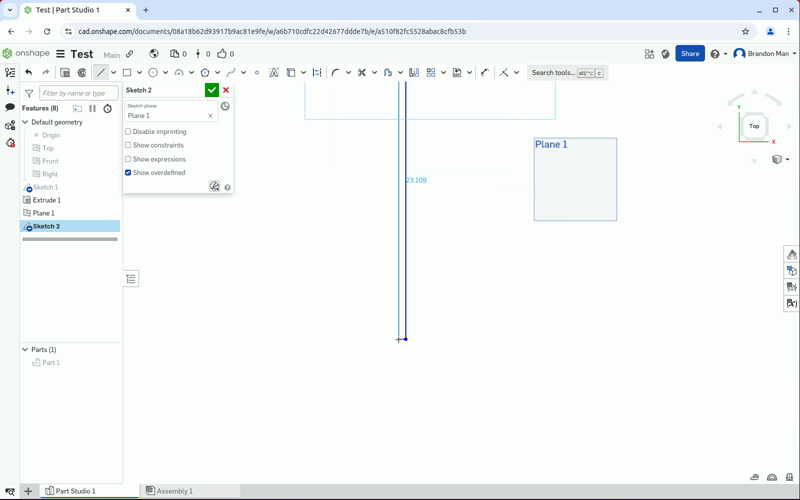
scroll(6)
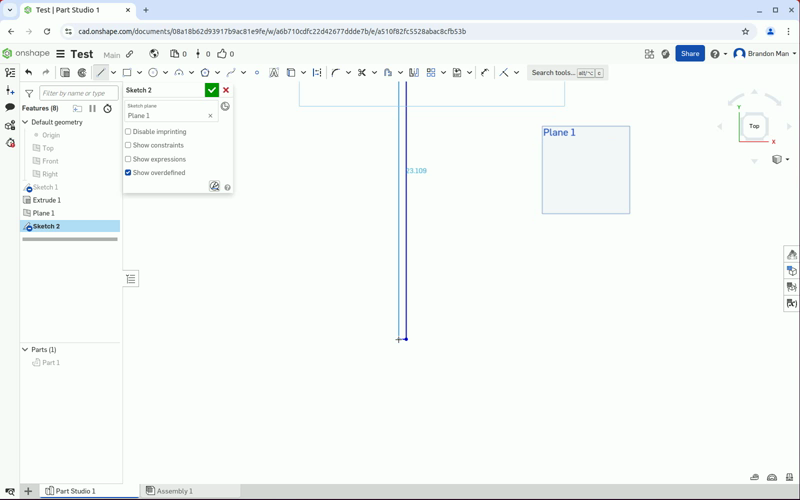
scroll(6)
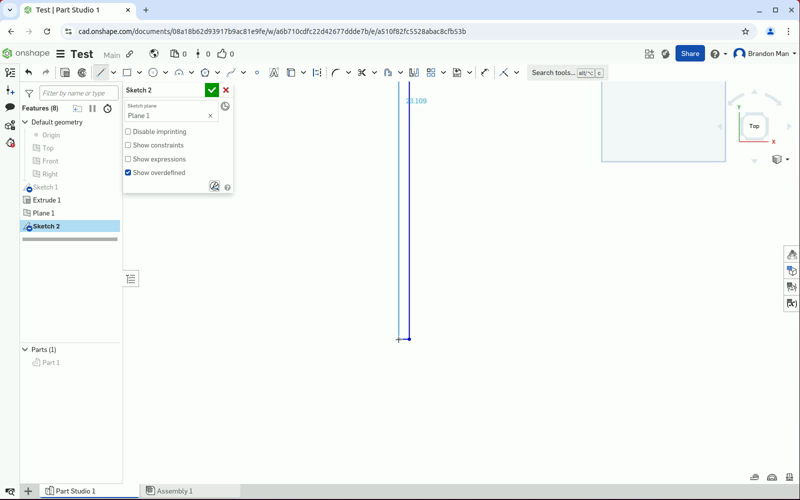
scroll(6)
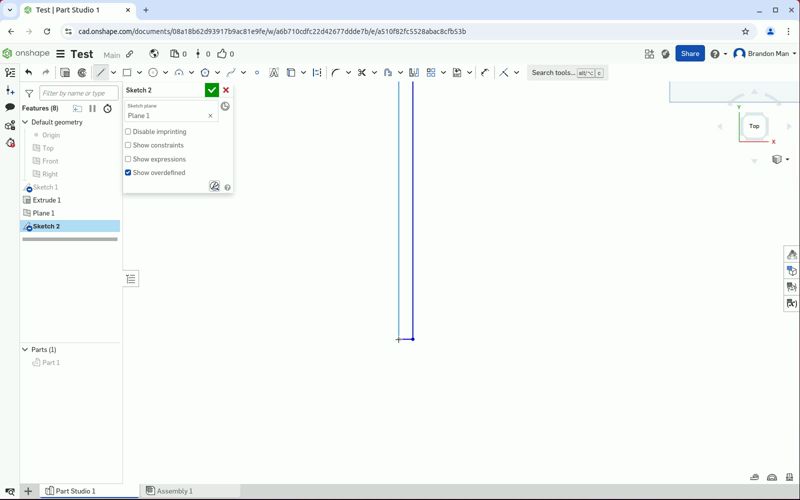
scroll(6)
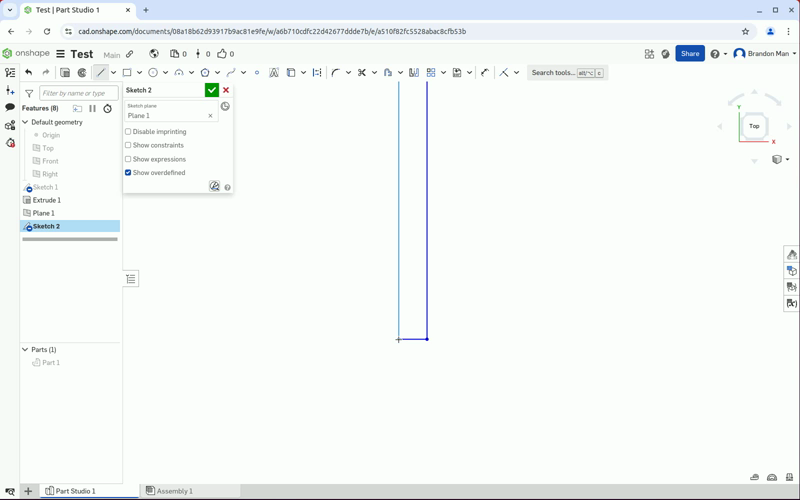
key_up(shift)
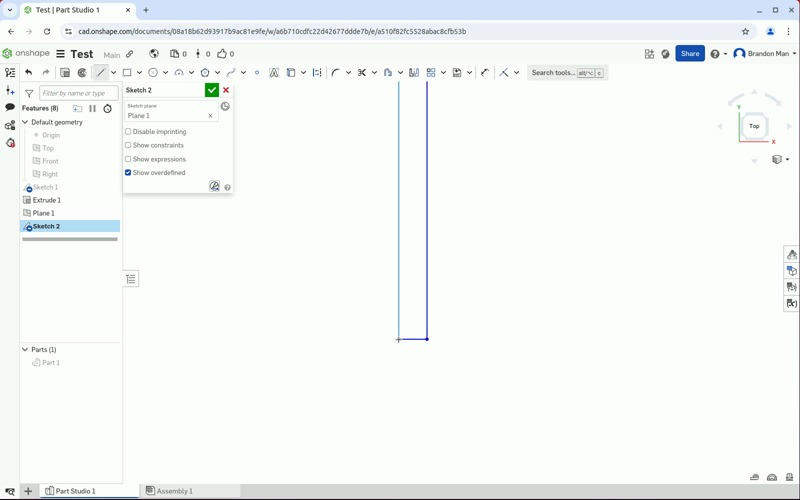
click(398, 339)
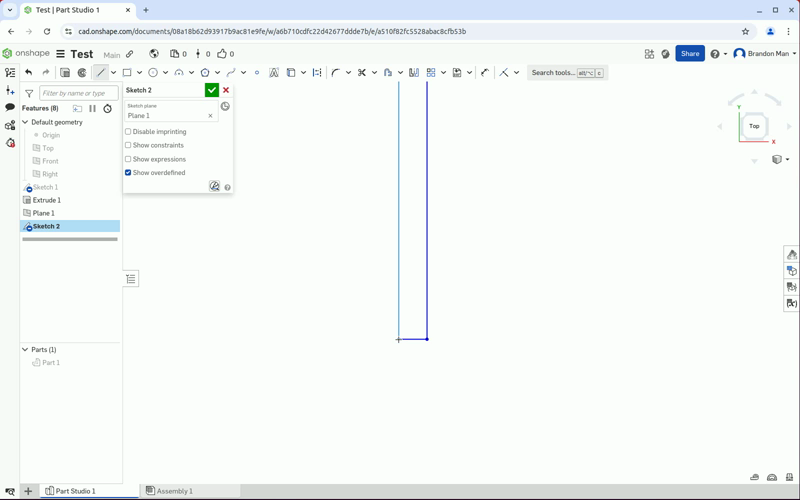
scroll(-6)
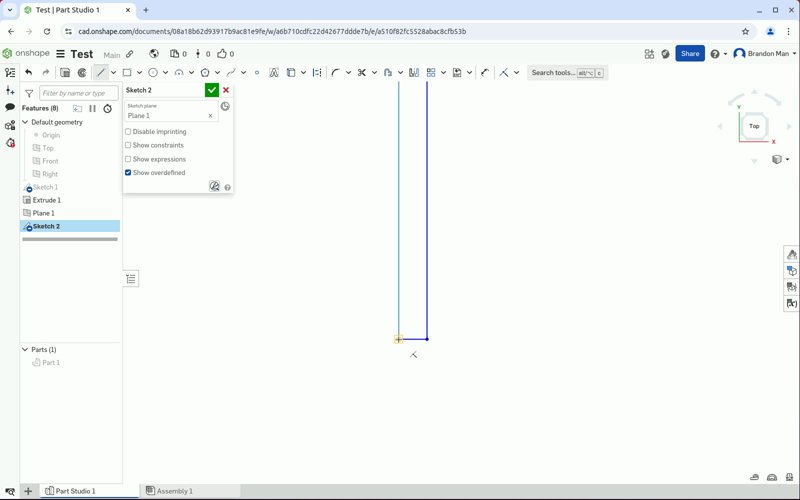
scroll(-6)
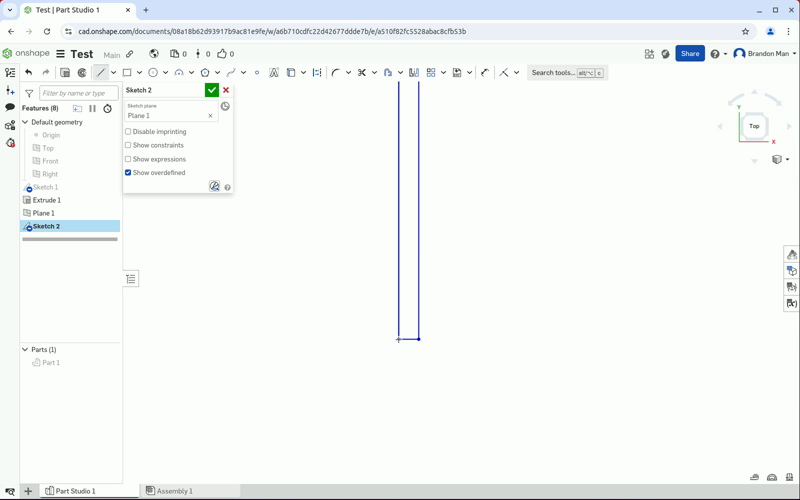
scroll(-6)
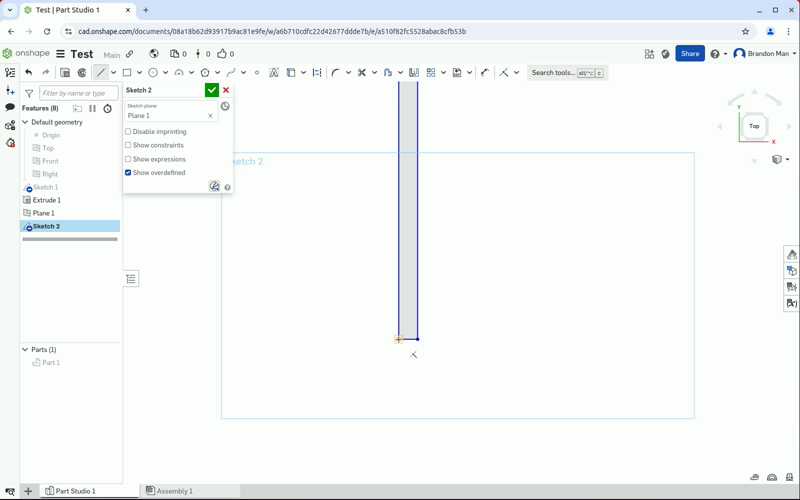
scroll(-6)
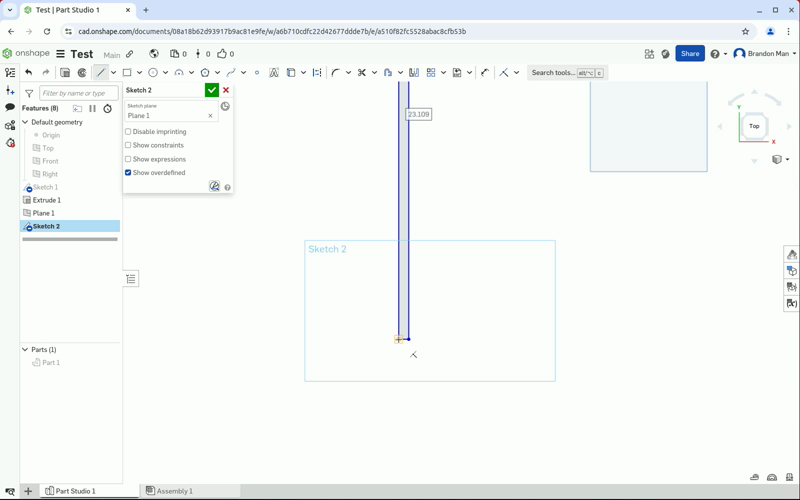
scroll(-6)
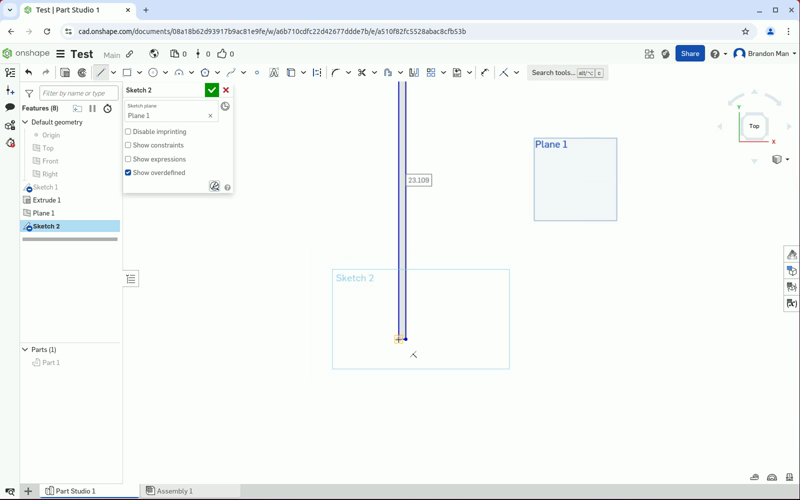
scroll(-6)
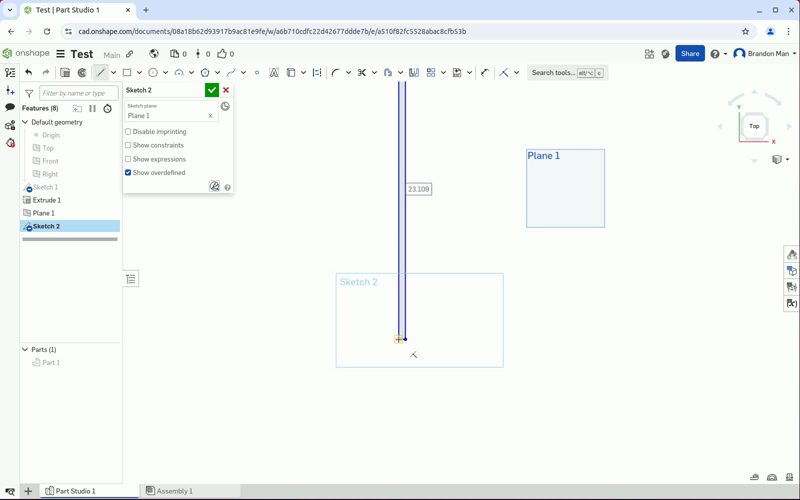
scroll(-6)
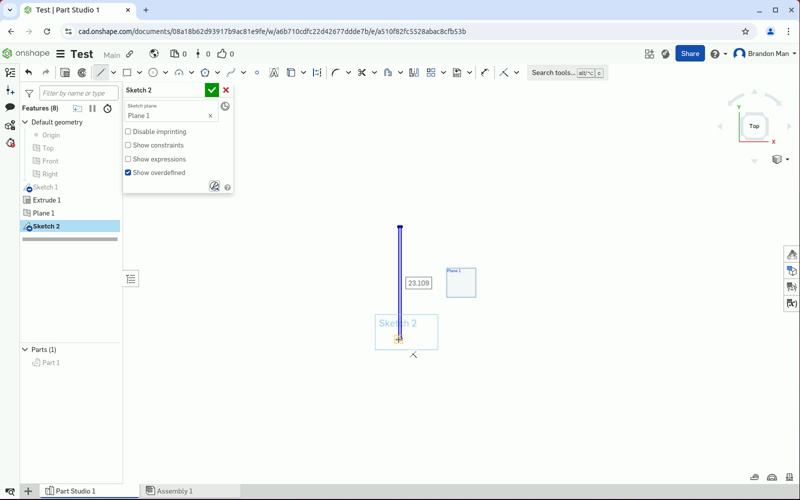
key(esc)
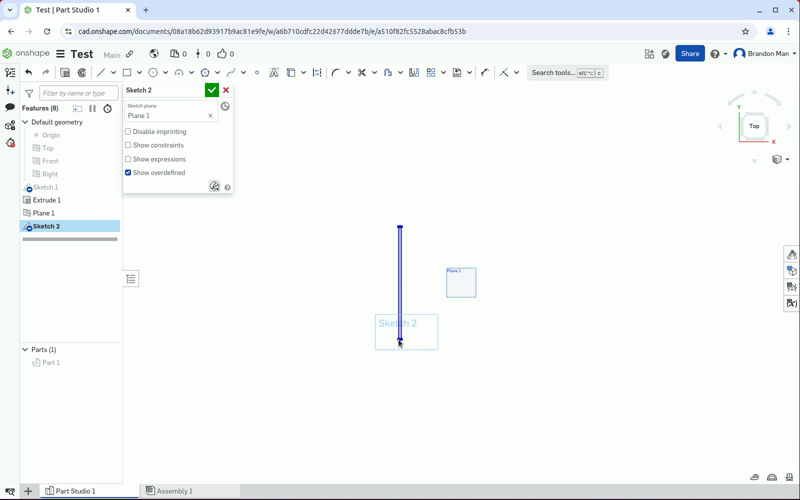
mouse_move(400, 231)
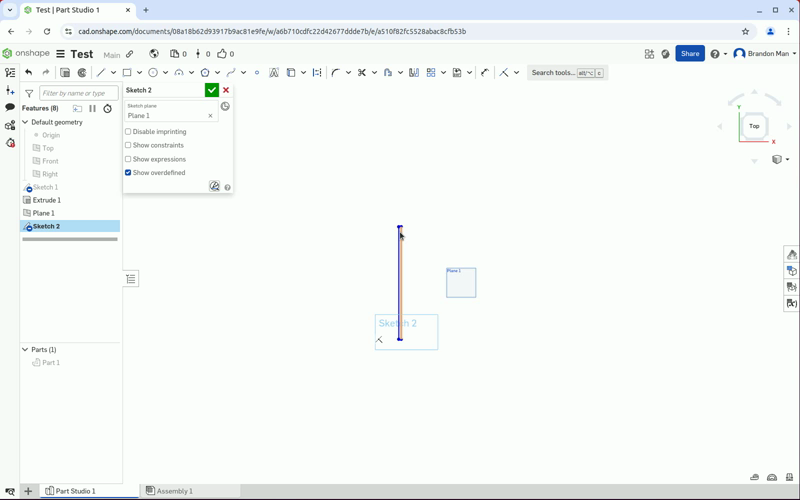
scroll(6)
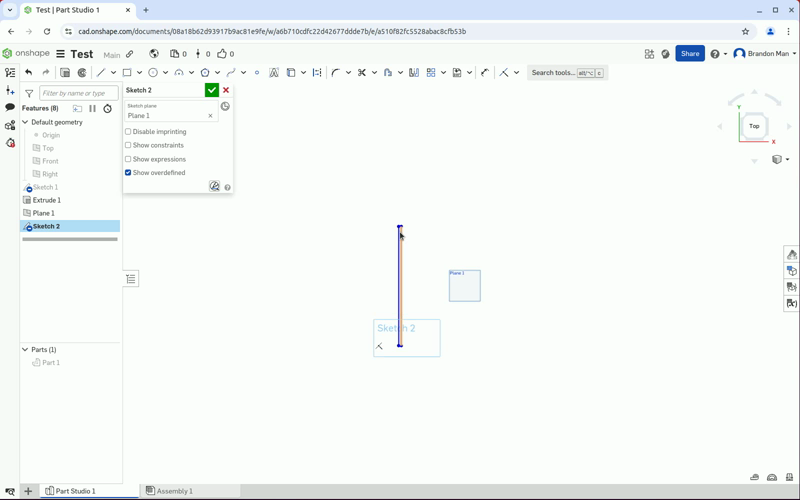
scroll(6)
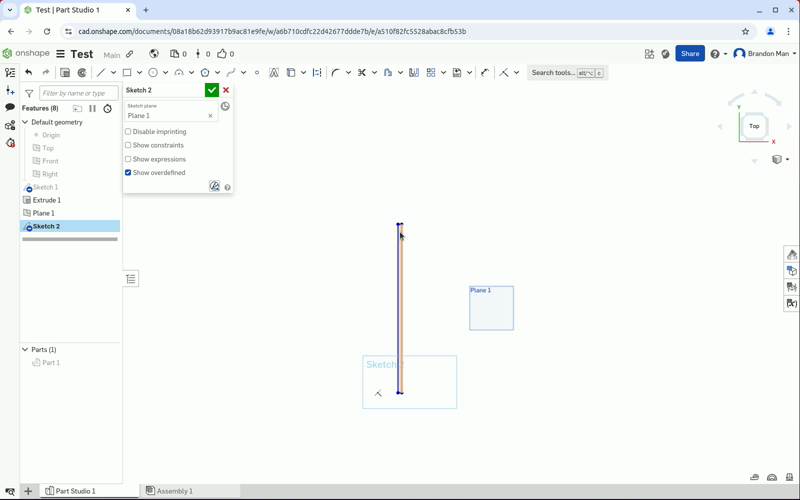
scroll(6)
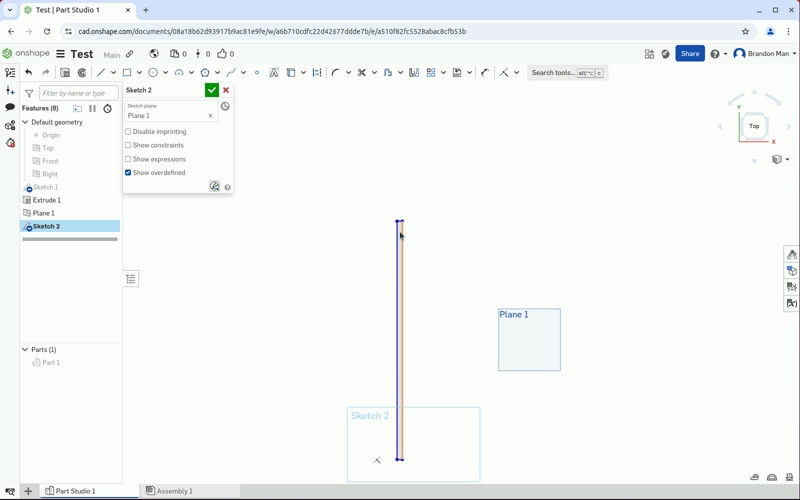
scroll(6)
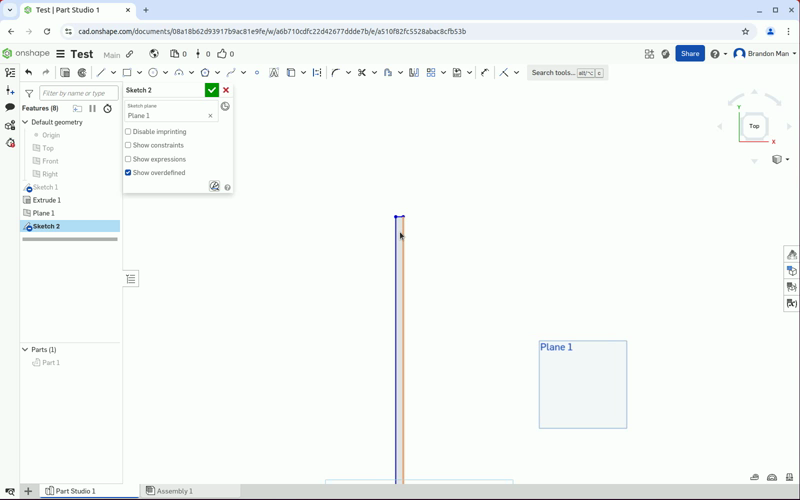
scroll(6)
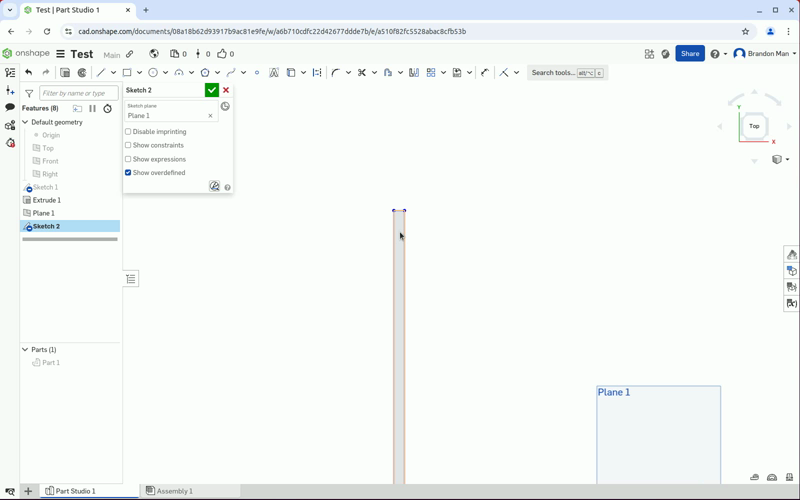
scroll(6)
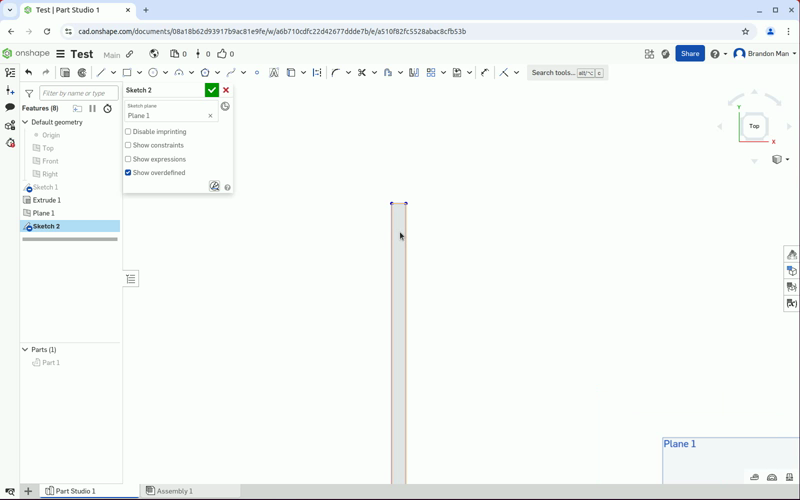
scroll(6)
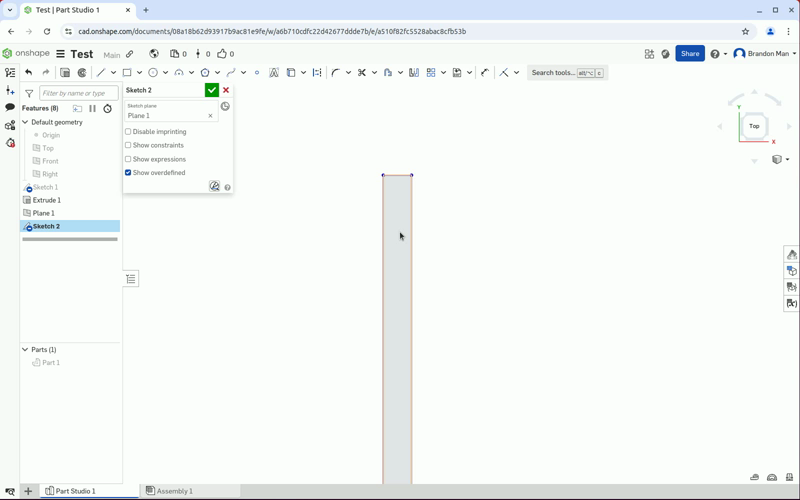
click(400, 231)
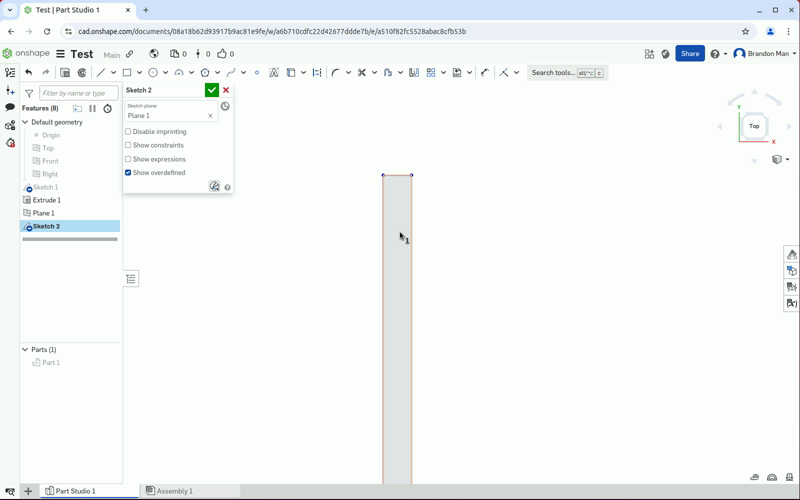
scroll(-6)
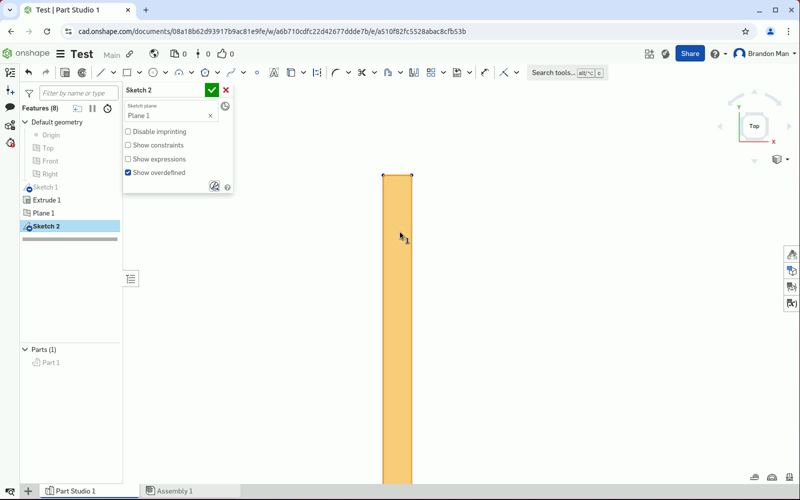
scroll(-6)
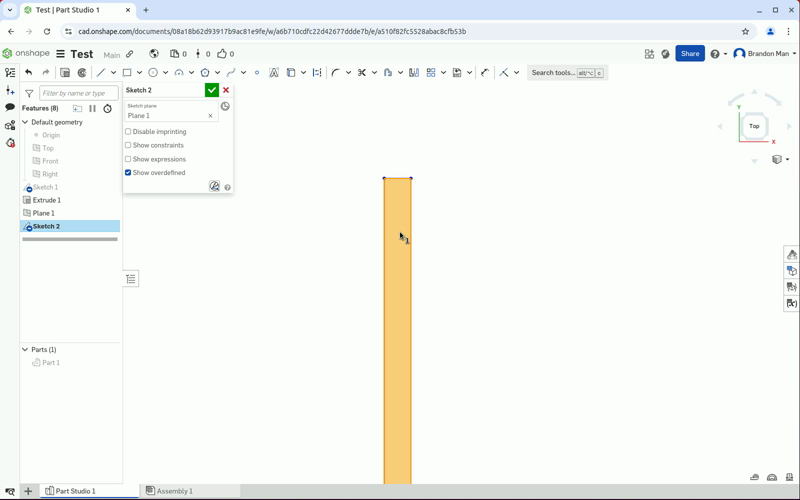
scroll(-6)
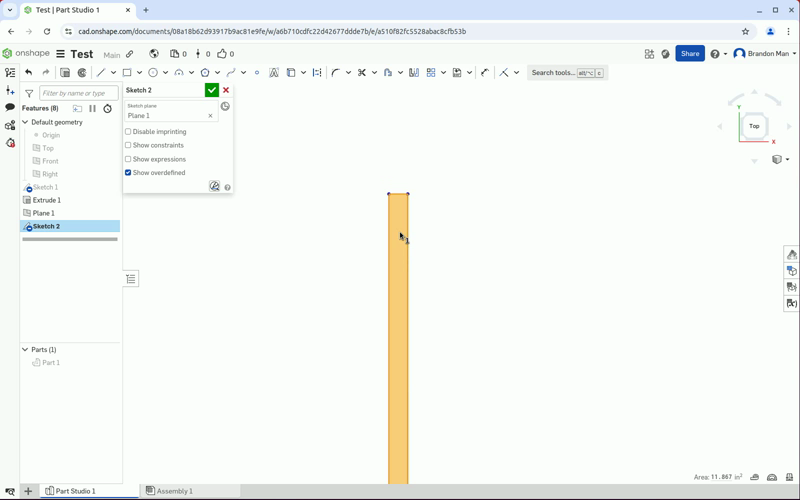
scroll(-6)
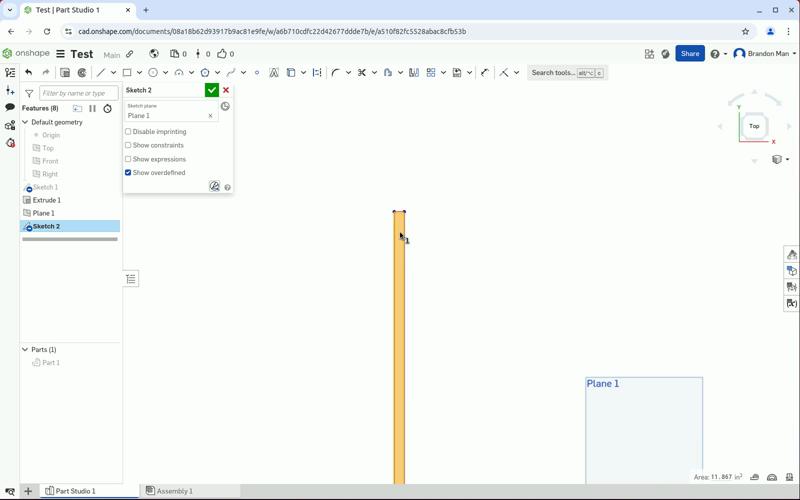
scroll(-6)
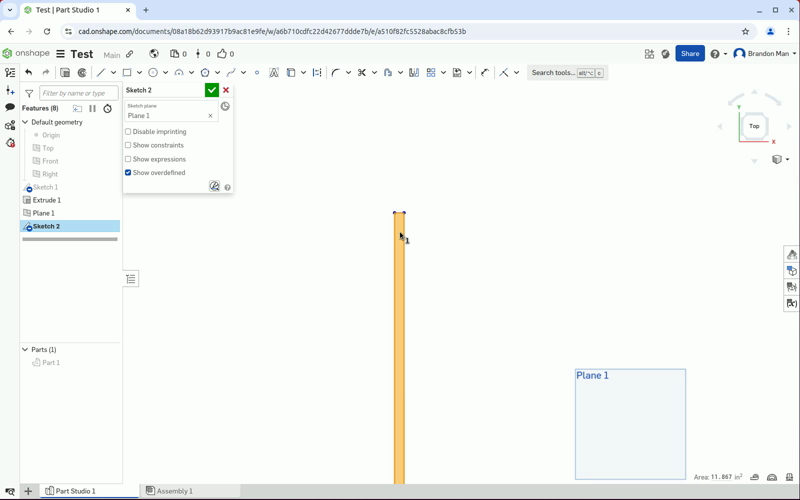
scroll(-6)
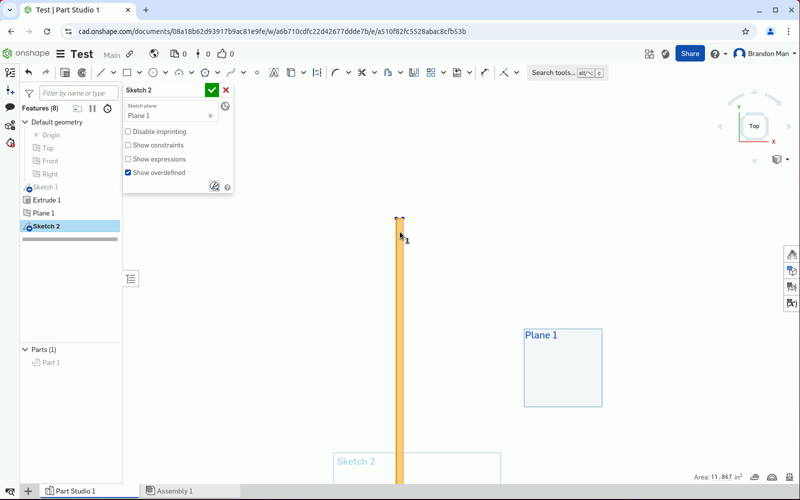
scroll(-6)
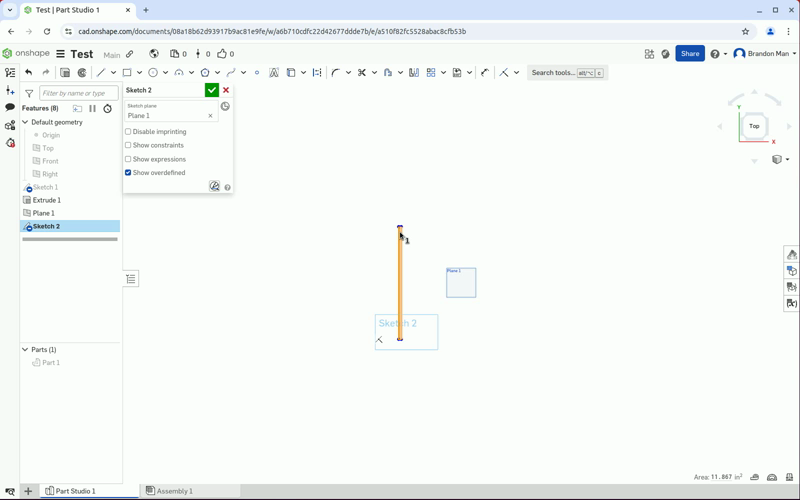
mouse_move(73, 352)
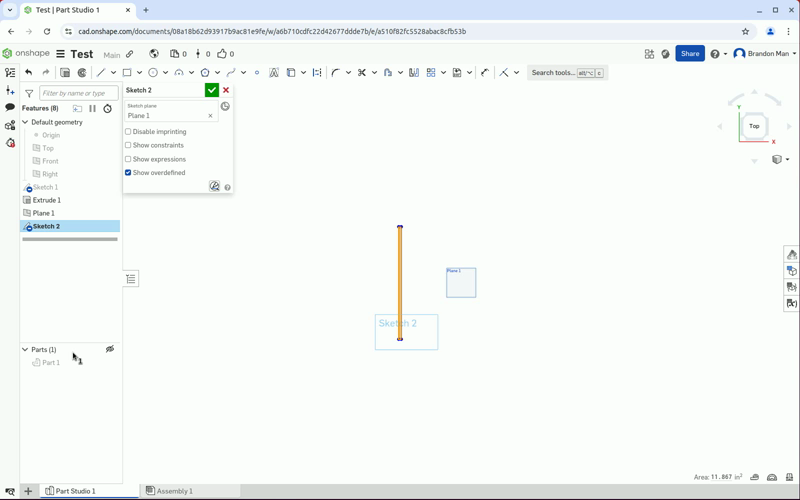
key(shift+y)
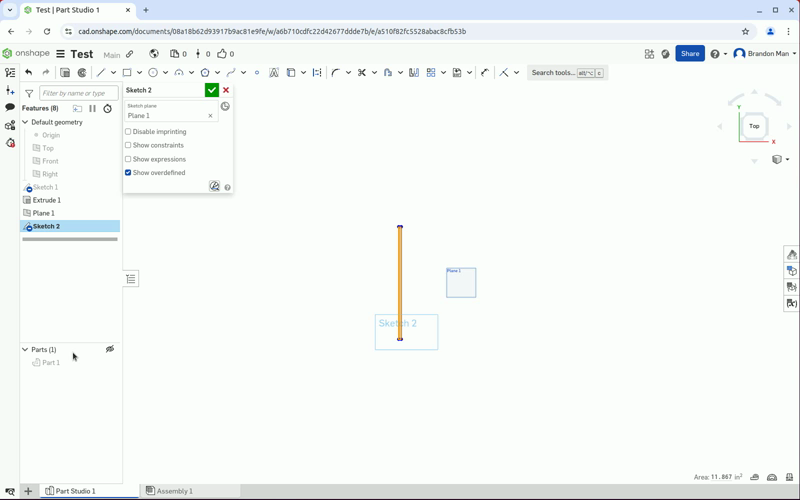
key(shift+e)
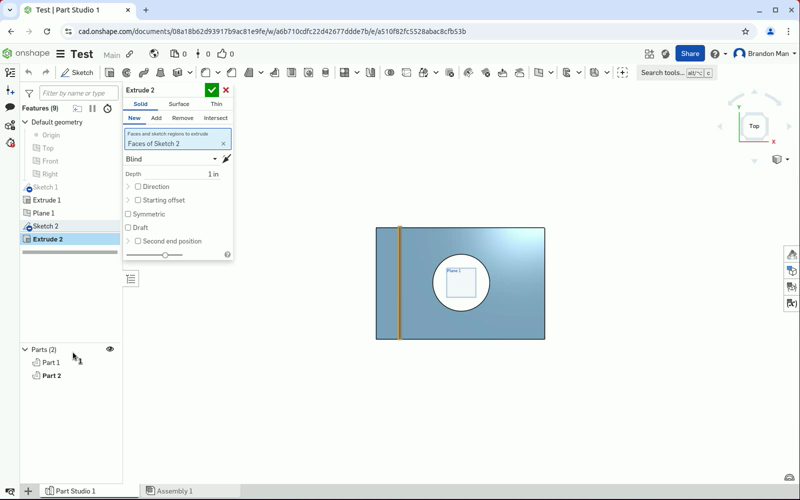
mouse_move(143, 106)
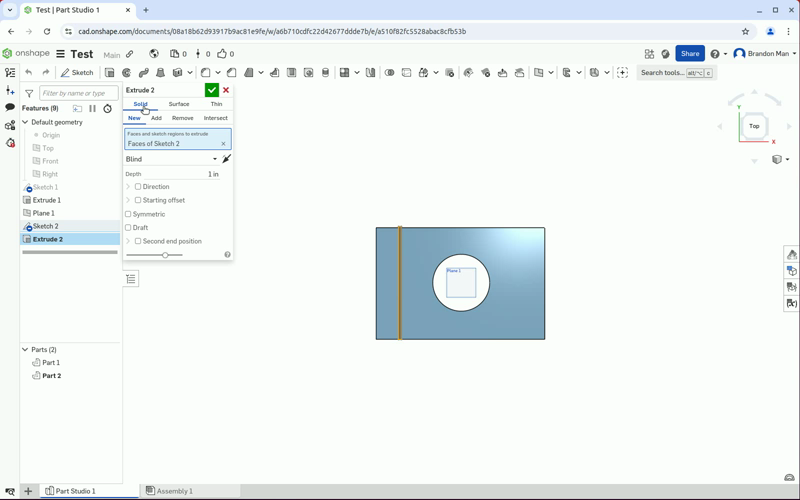
click(143, 106)
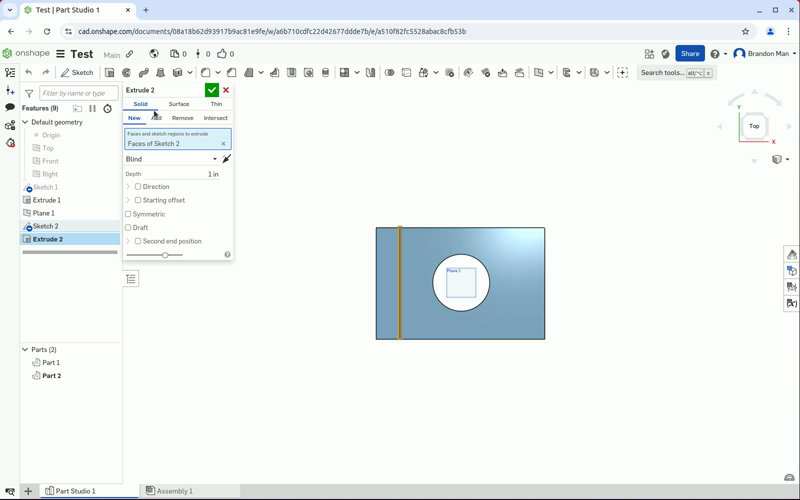
mouse_move(186, 120)
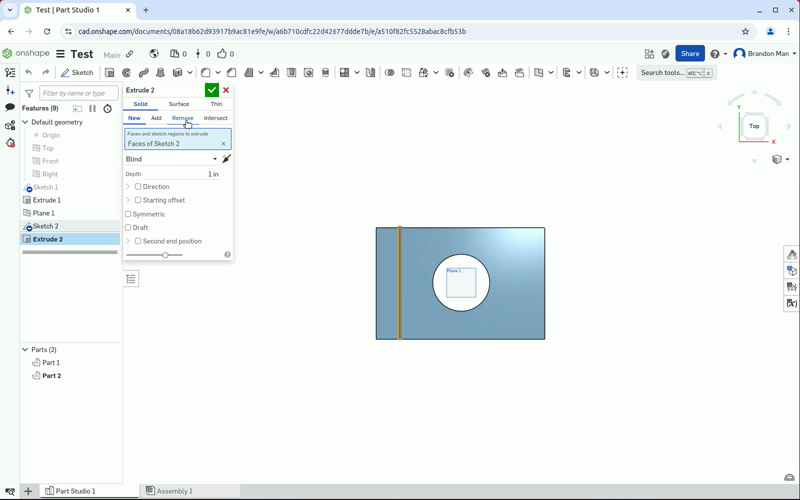
click(186, 120)
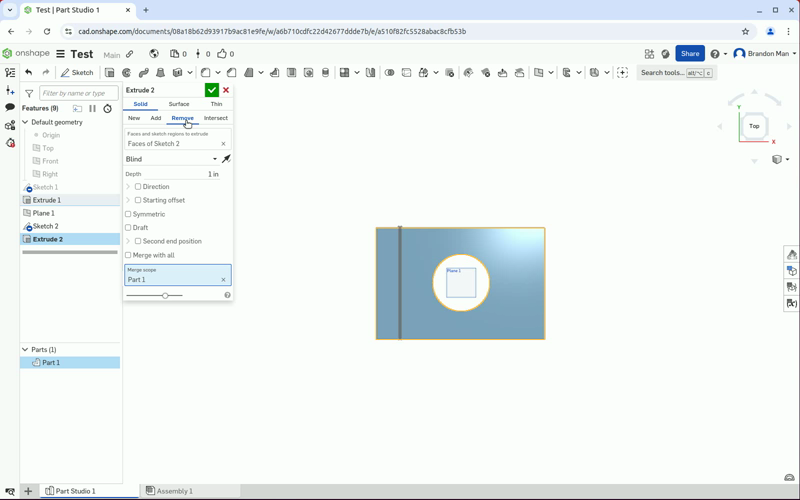
key(tab, 4)
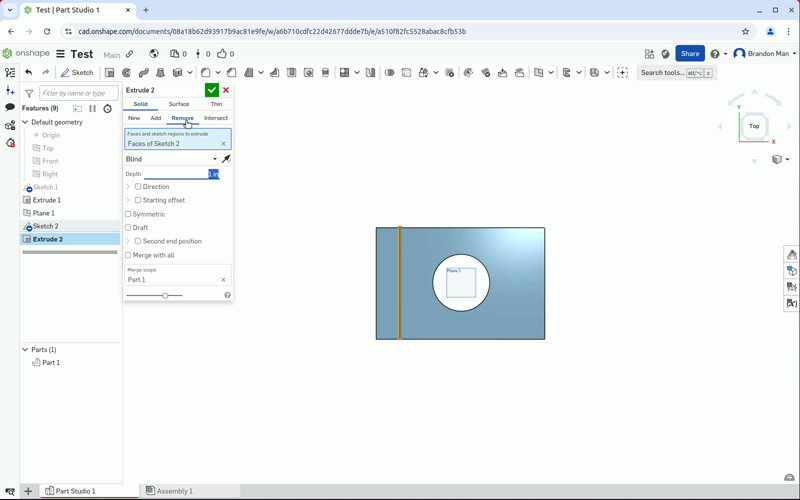
text(2.407)
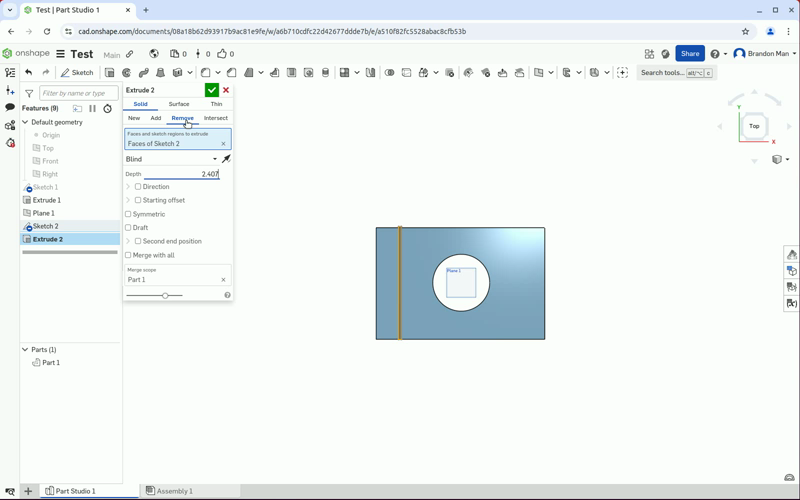
key(tab, 6)
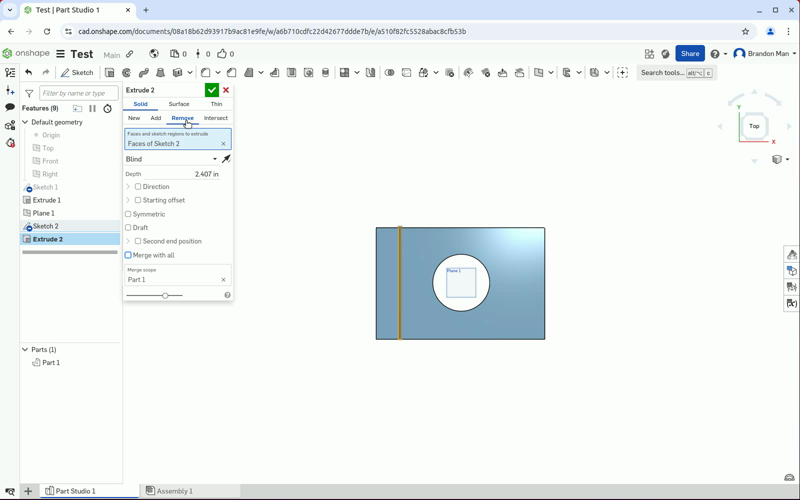
key(space)
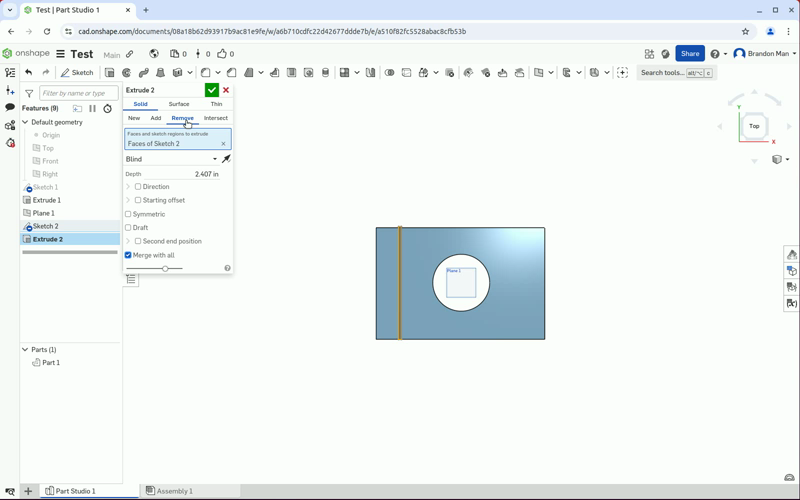
key(enter)
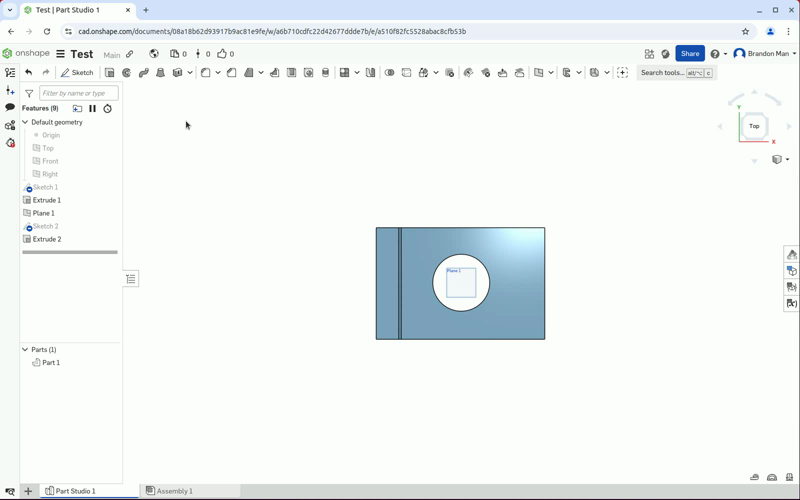
key(shift+h)
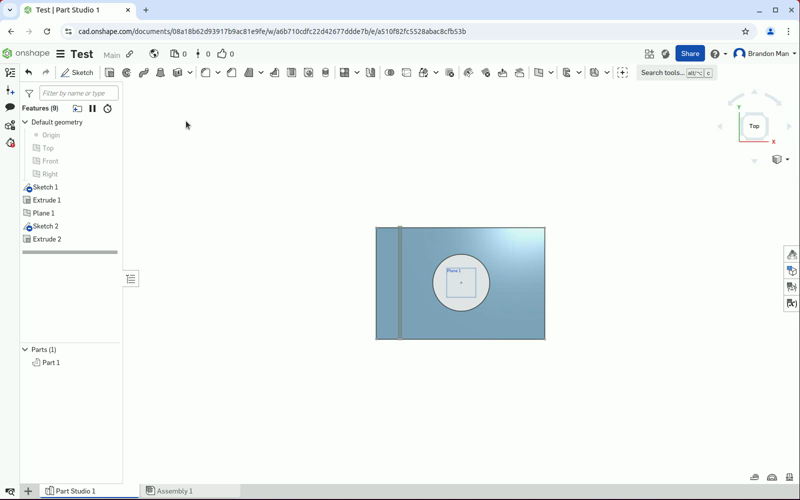
key(shift+h)
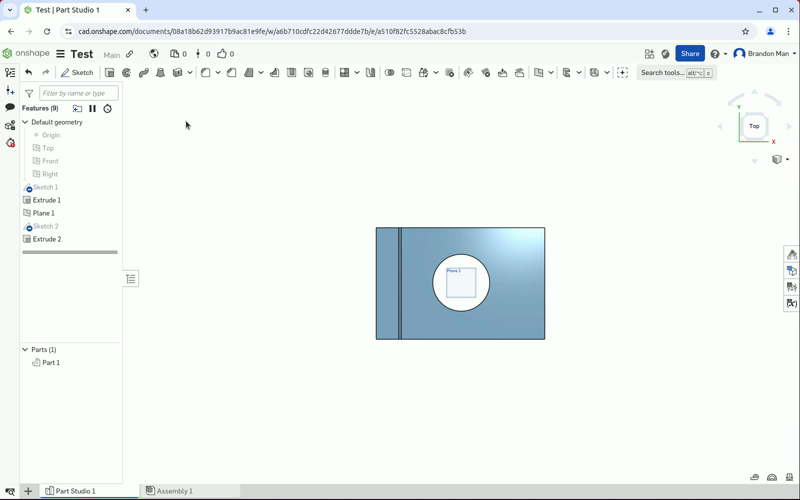
mouse_move(73, 189)
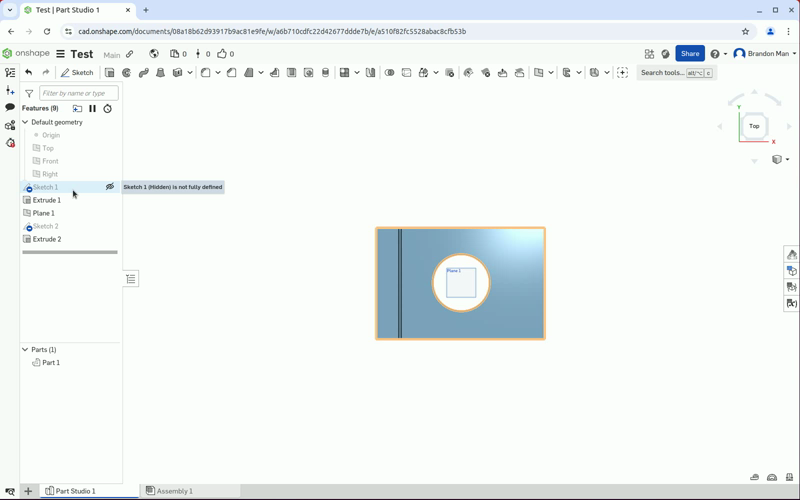
click(73, 189)
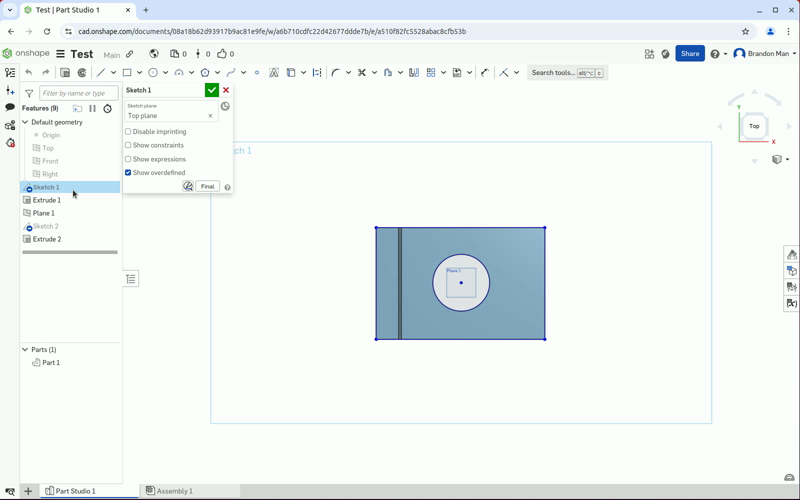
mouse_move(229, 92)
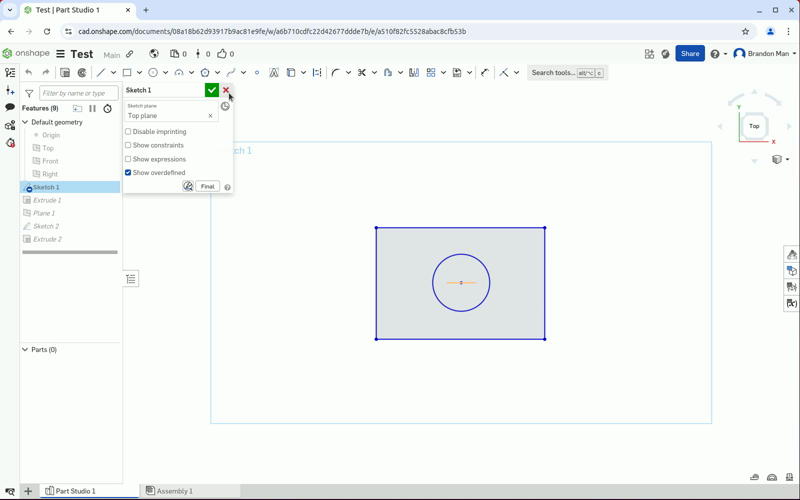
click(229, 92)
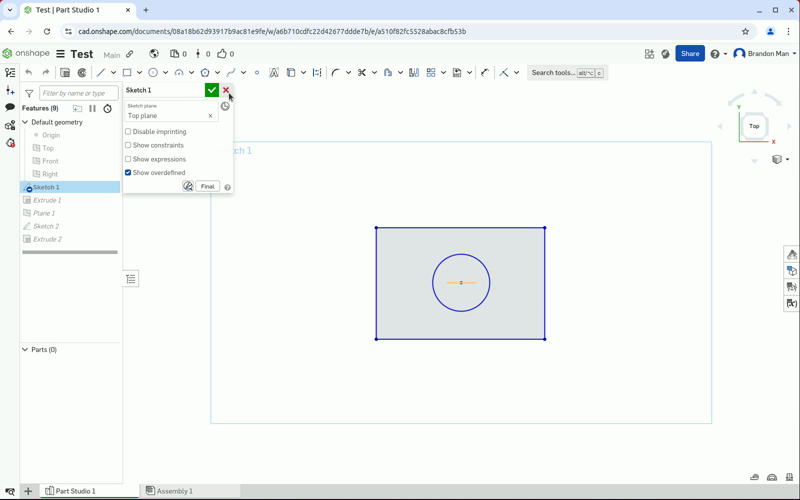
key(shift+s)
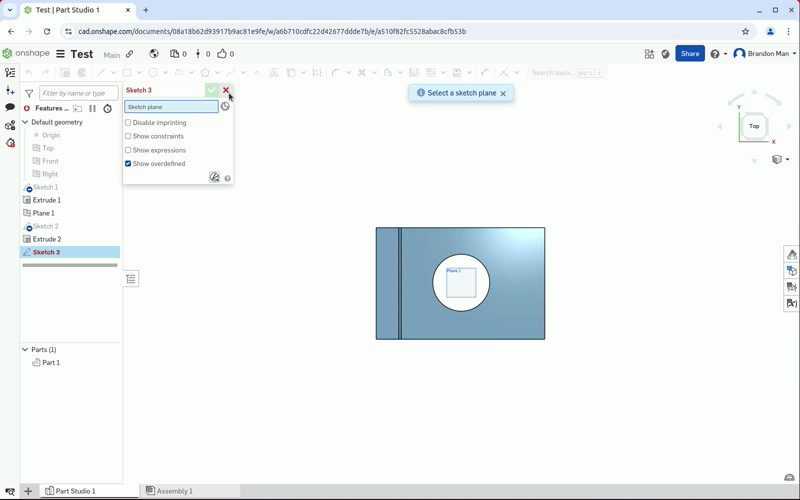
mouse_move(73, 215)
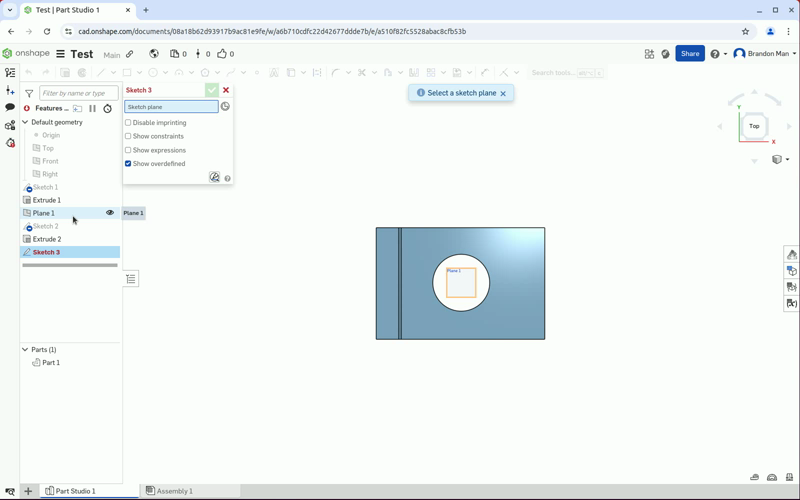
click(73, 215)
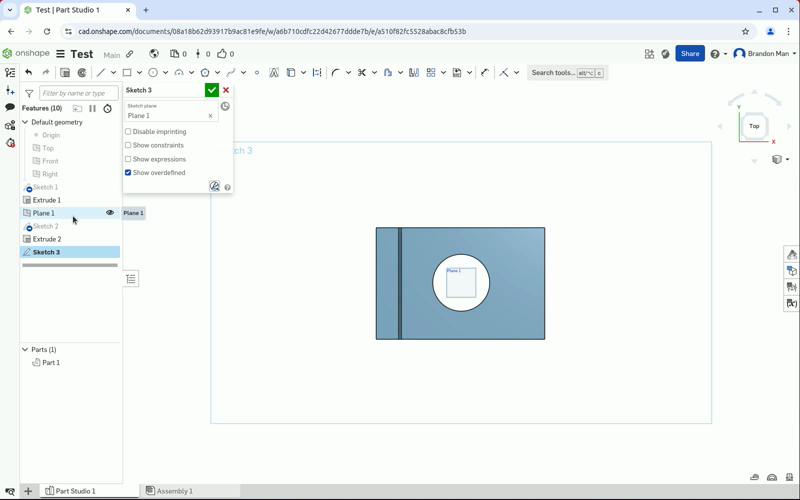
mouse_move(73, 352)
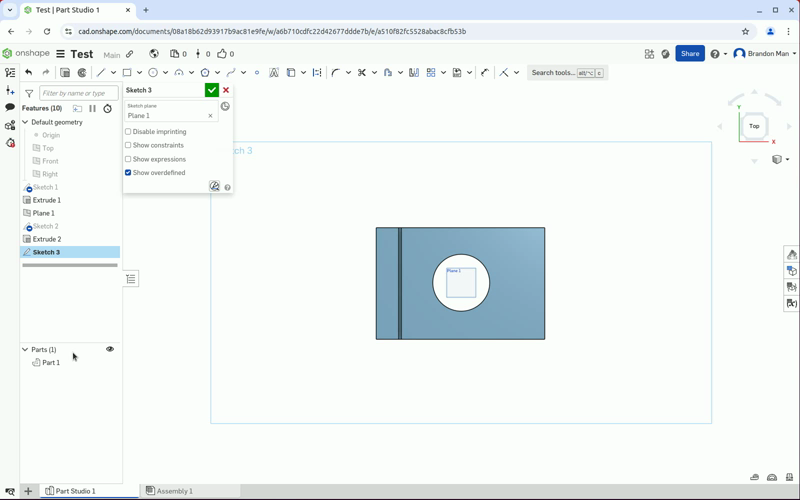
key(y)
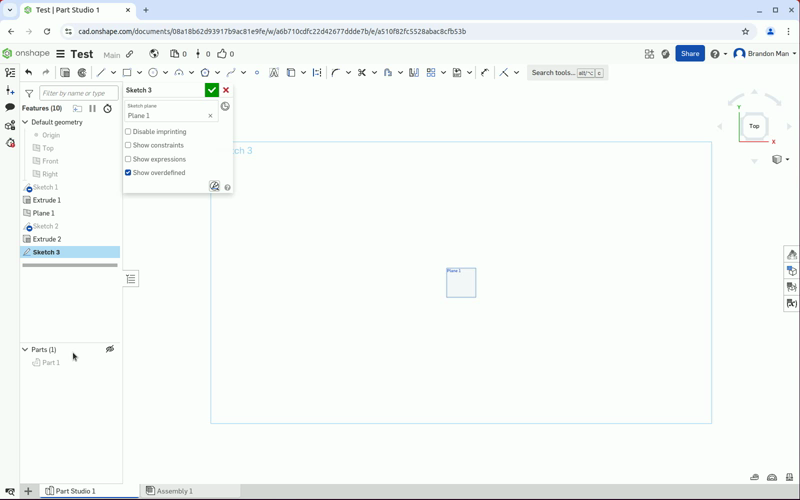
key(l)
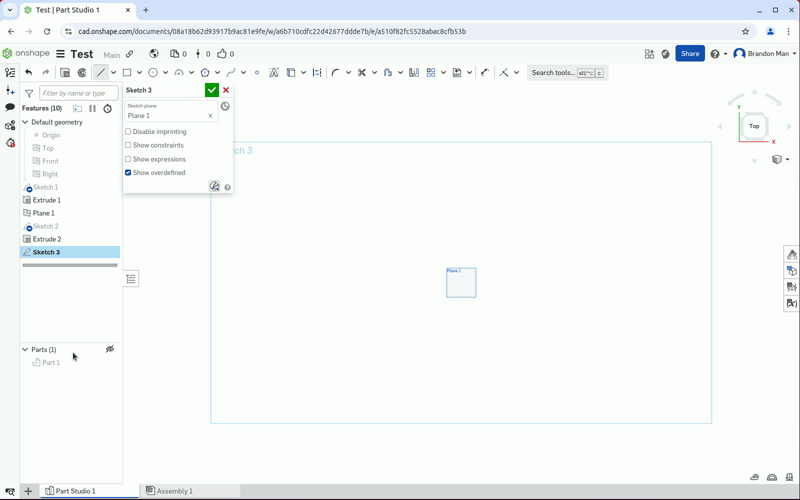
key_down(shift)
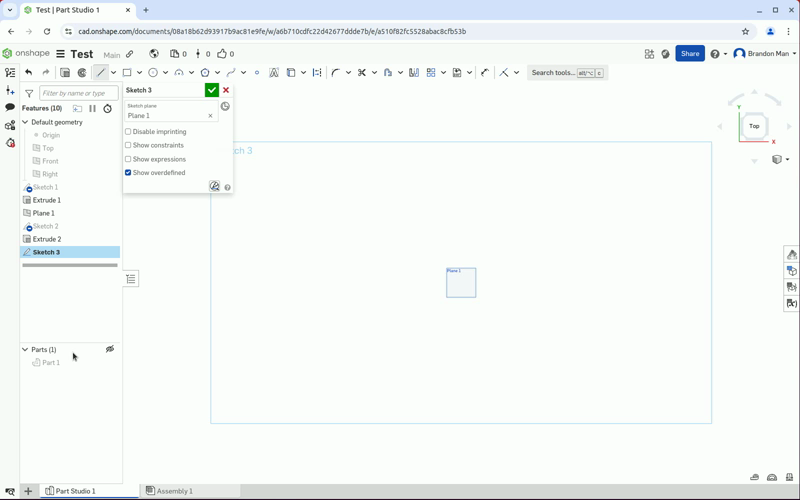
mouse_move(446, 339)
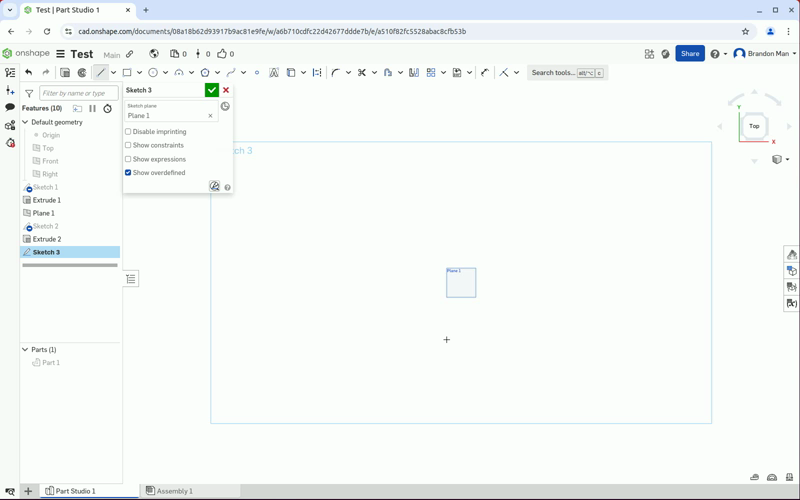
click(446, 339)
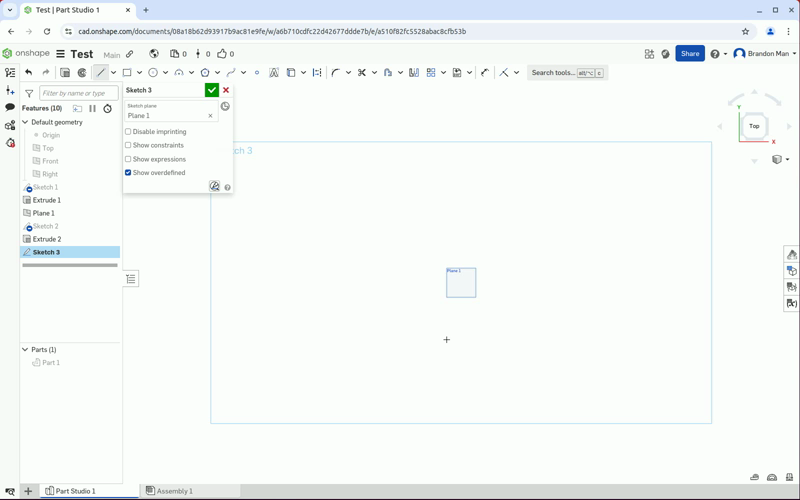
key_up(shift)
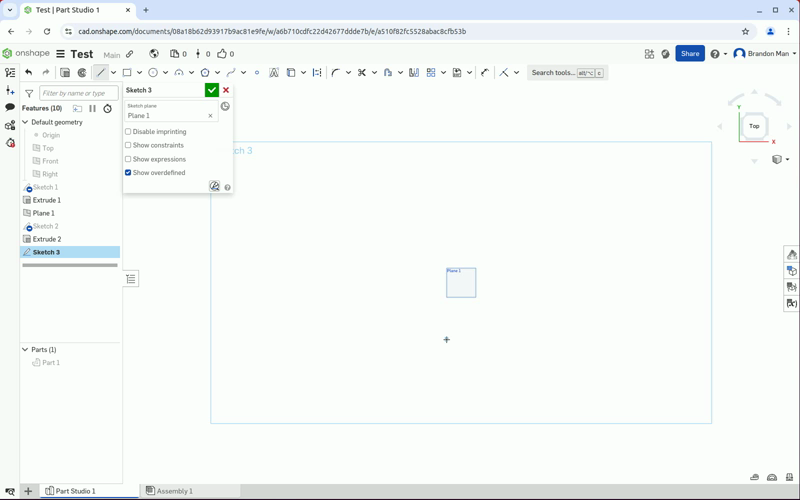
key_down(shift)
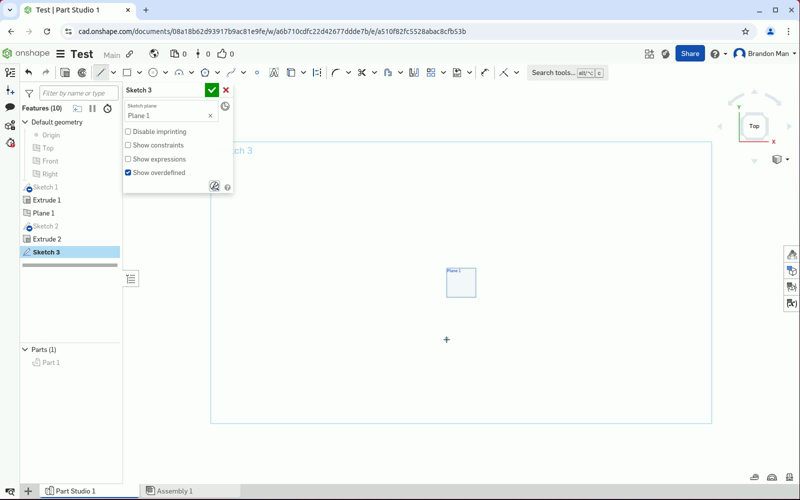
mouse_move(476, 339)
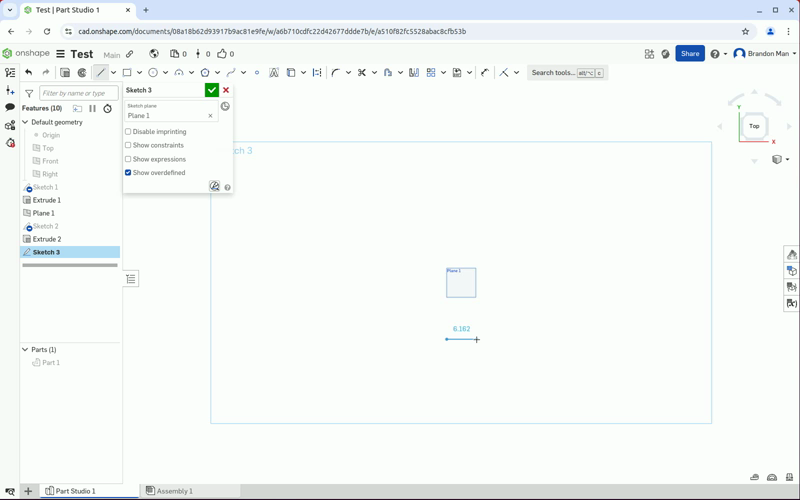
mouse_move(475, 339)
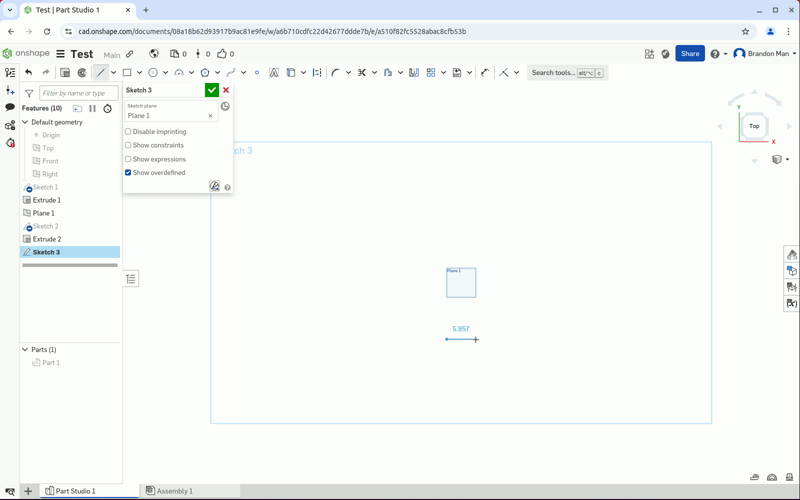
click(475, 339)
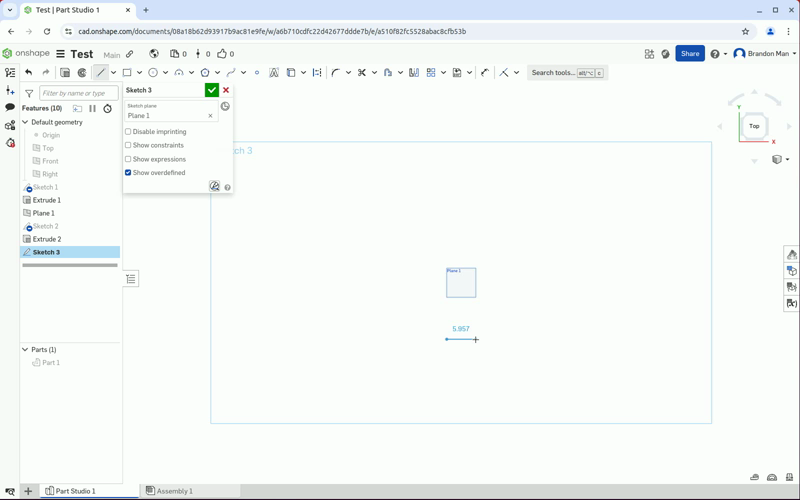
key_up(shift)
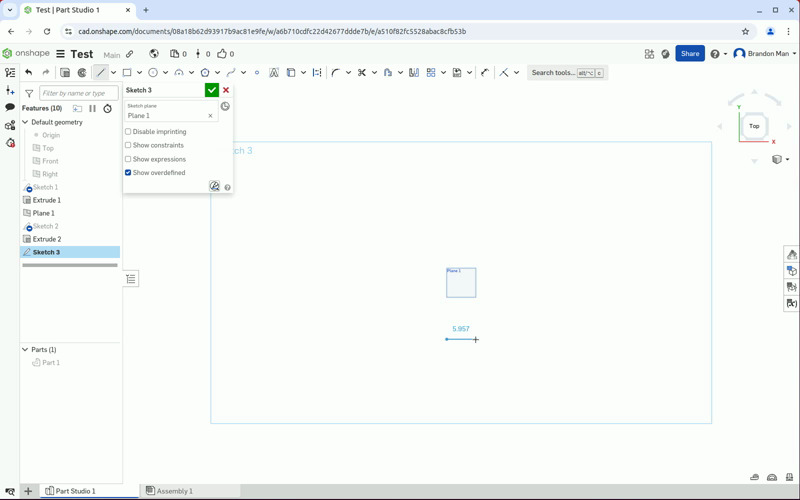
key_down(shift)
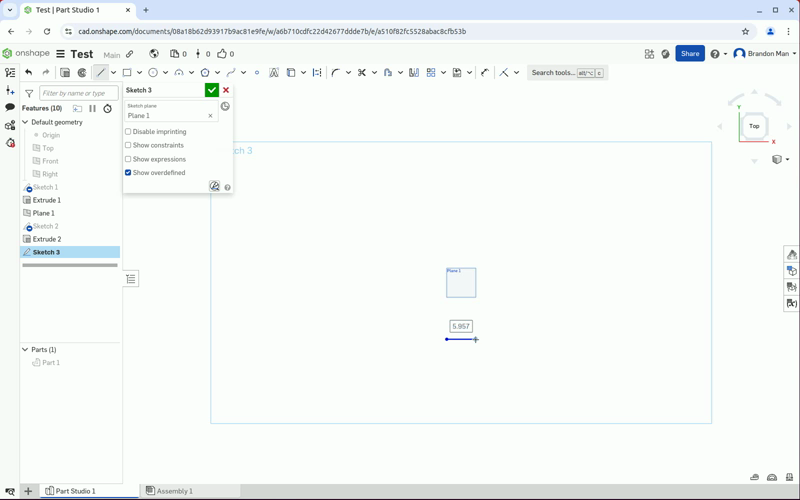
mouse_move(505, 339)
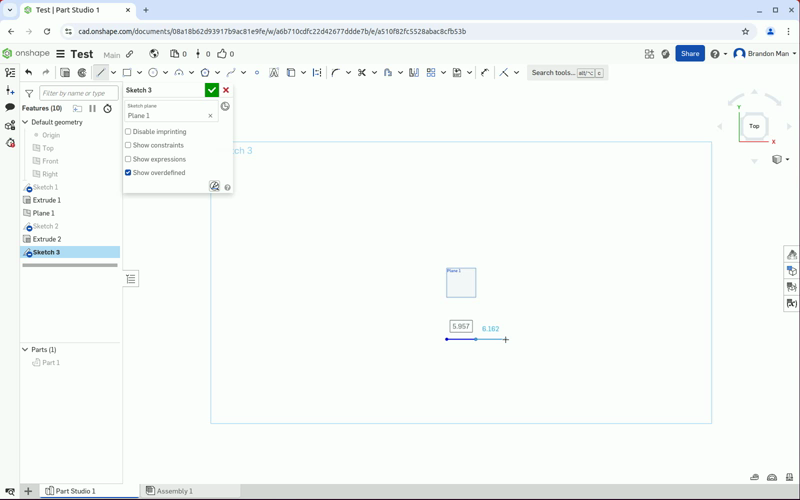
mouse_move(475, 306)
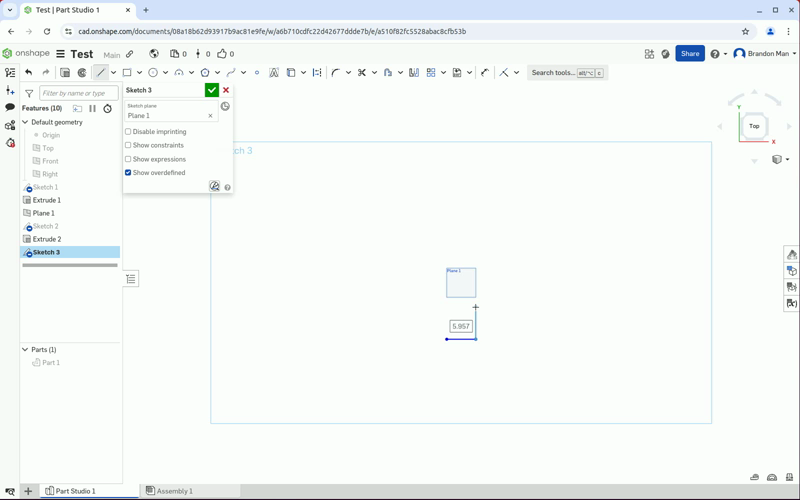
click(475, 306)
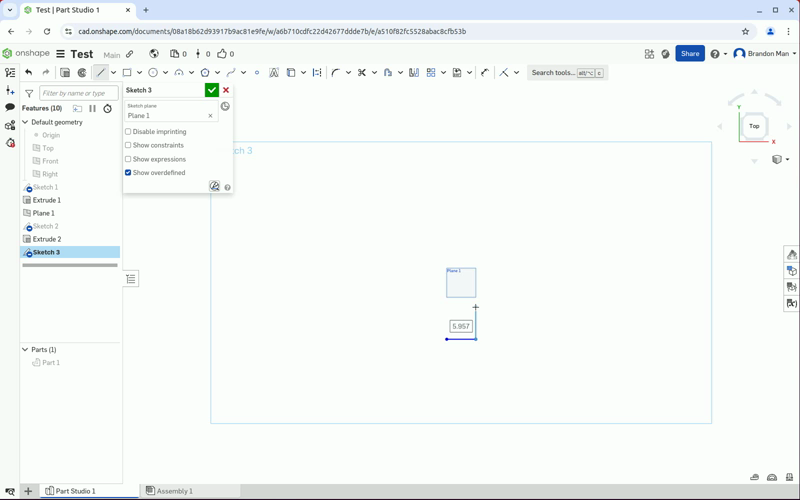
key_up(shift)
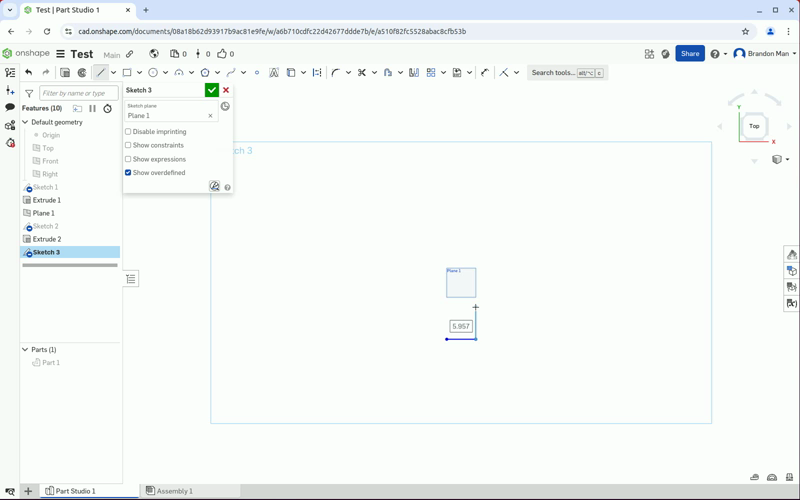
key(esc)
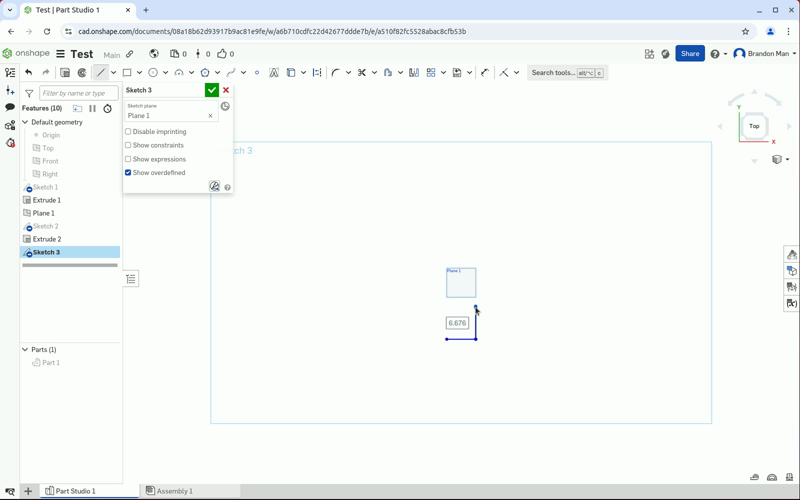
key(a)
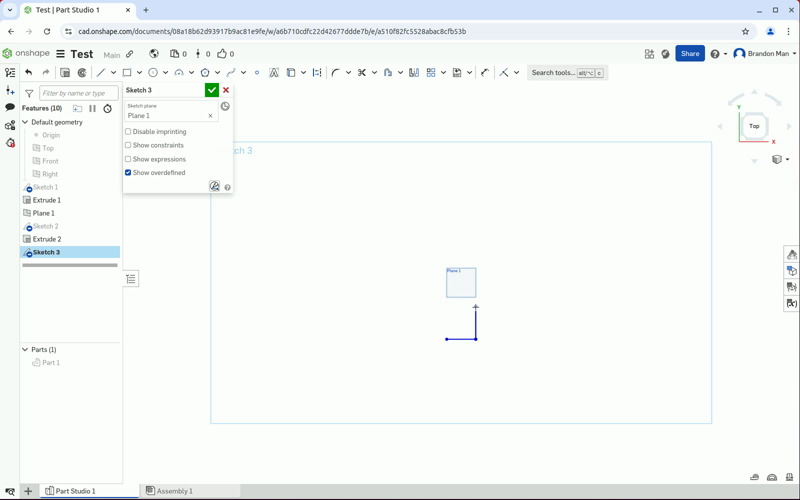
mouse_move(475, 306)
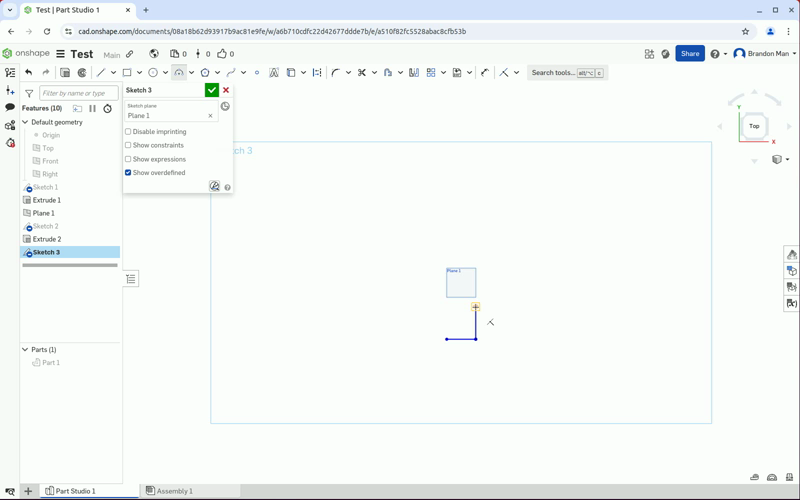
click(475, 306)
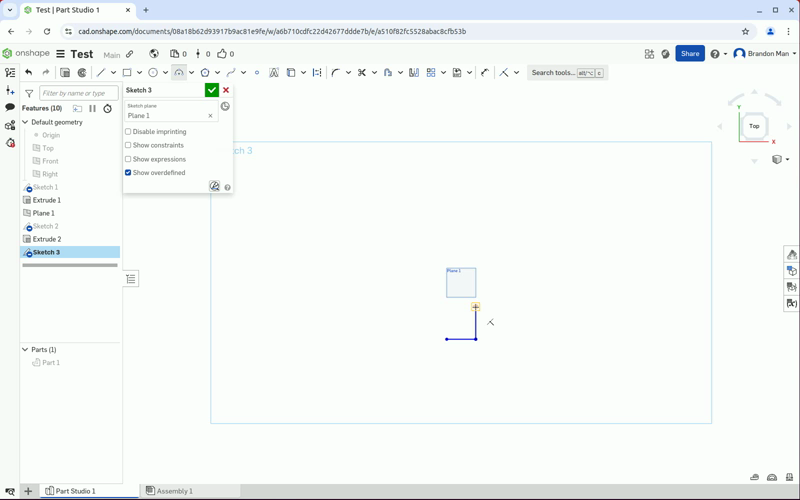
key_down(shift)
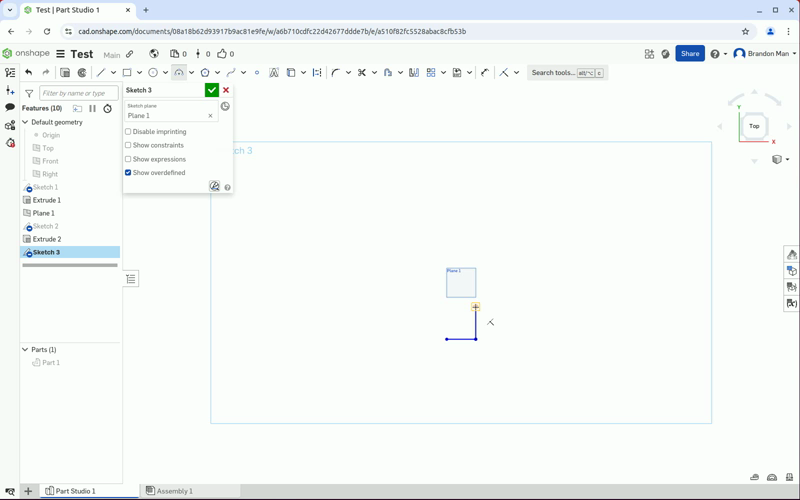
mouse_move(446, 306)
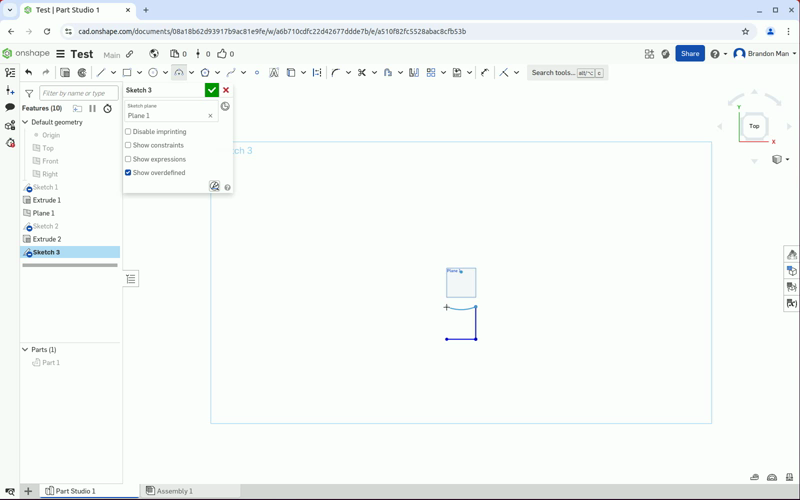
click(446, 306)
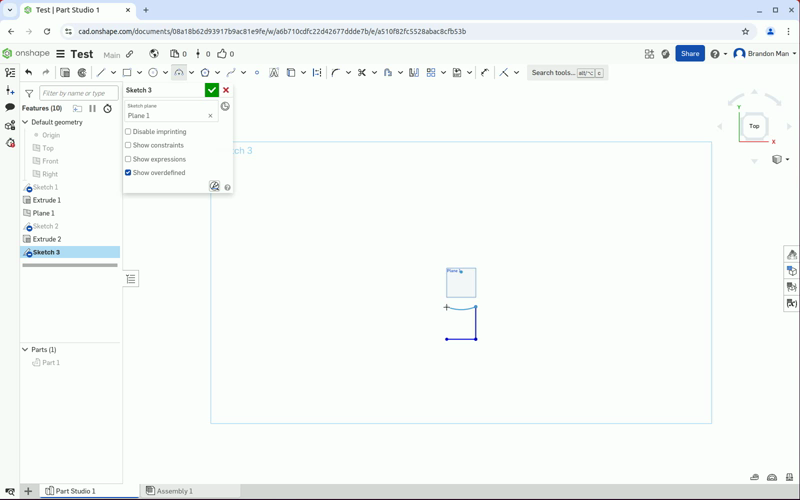
mouse_move(461, 310)
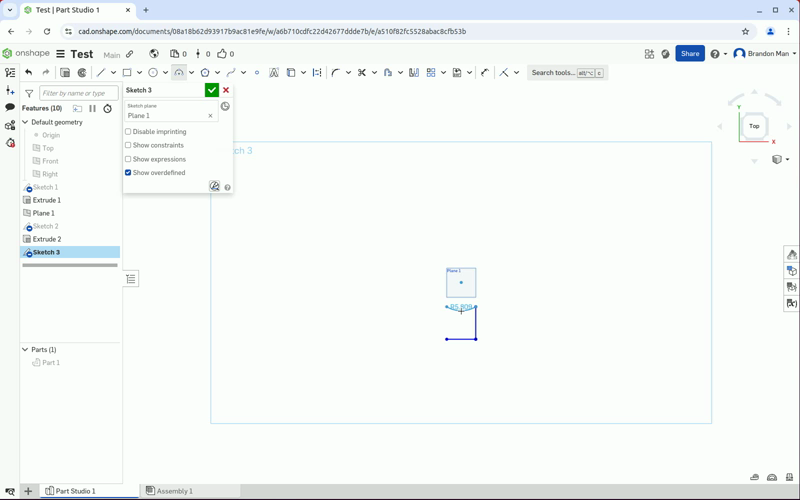
click(461, 310)
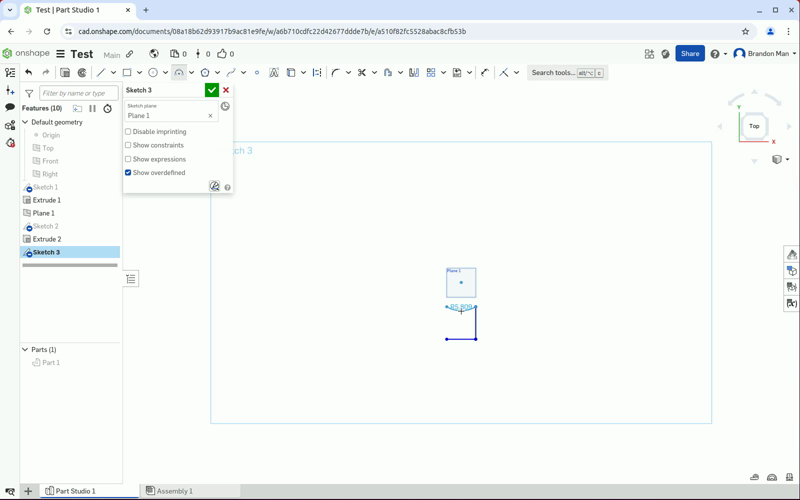
key_up(shift)
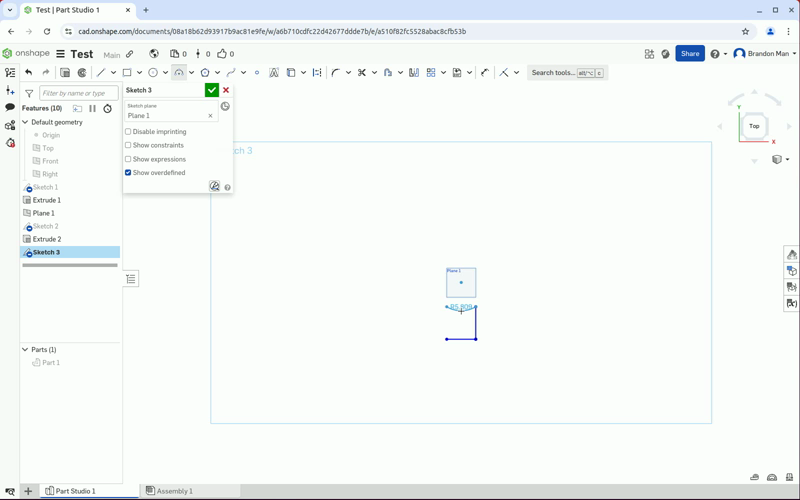
key(esc)
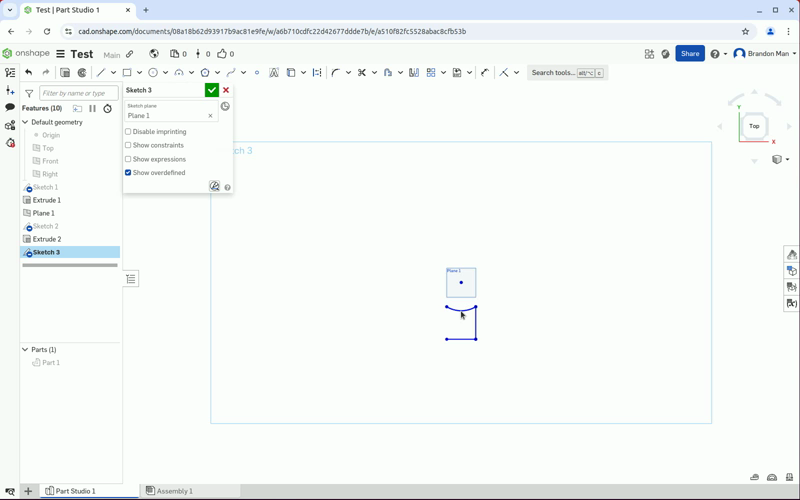
key(l)
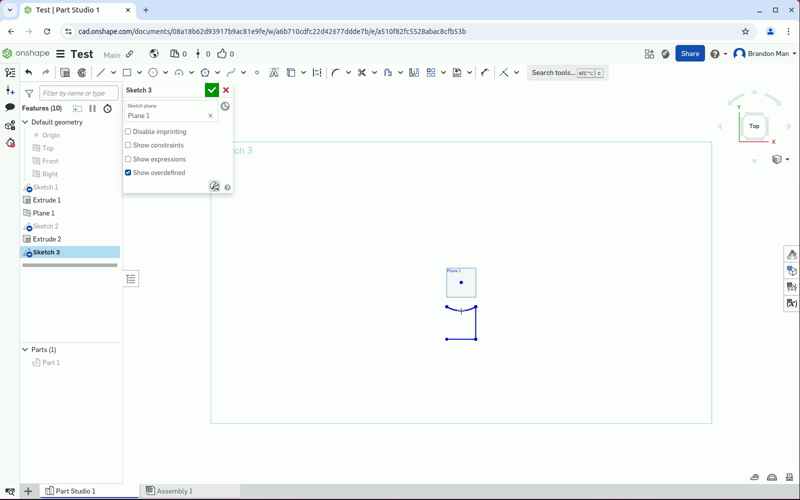
mouse_move(446, 306)
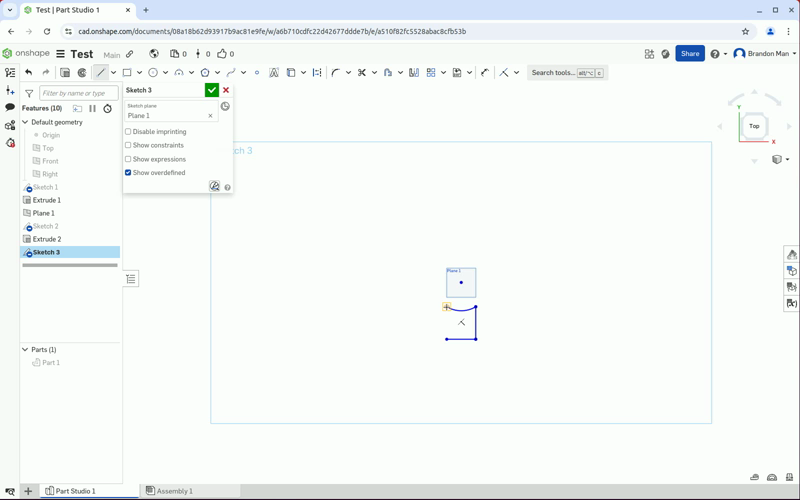
click(446, 306)
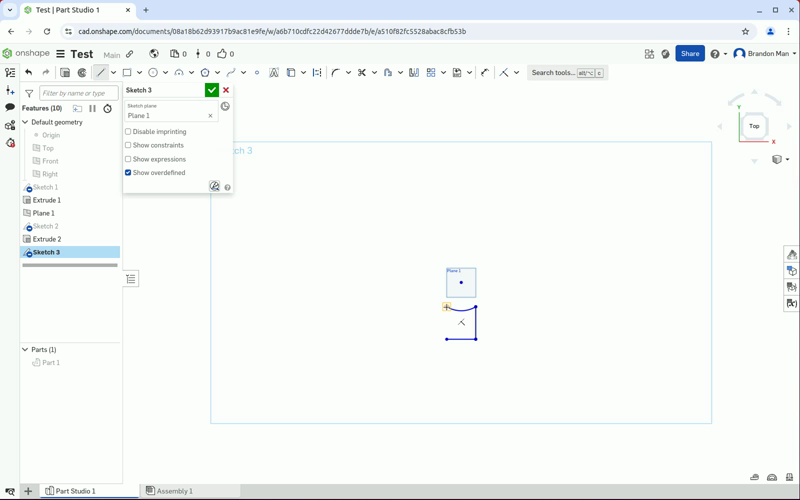
mouse_move(476, 306)
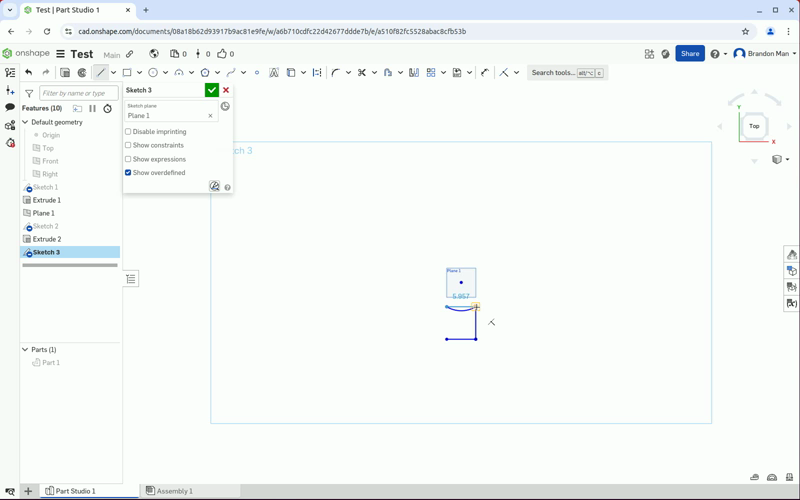
key_down(shift)
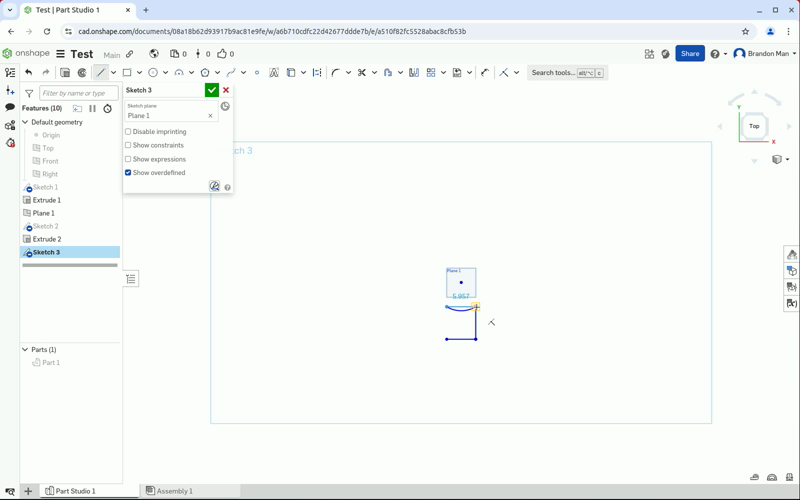
mouse_move(446, 339)
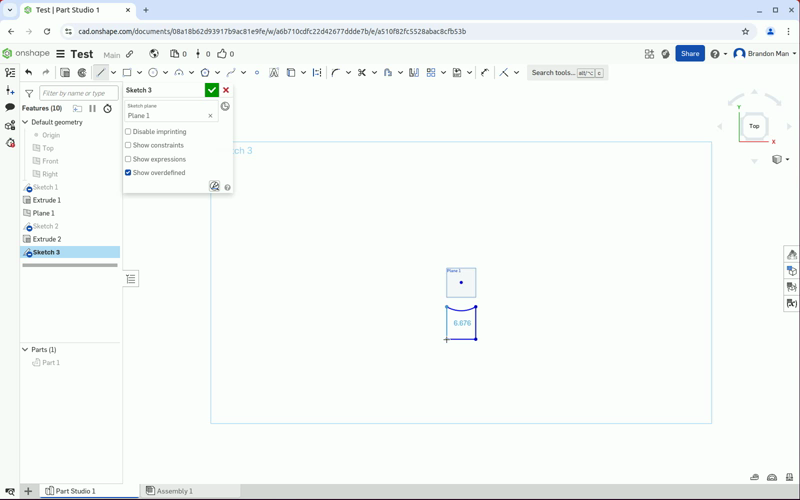
key_up(shift)
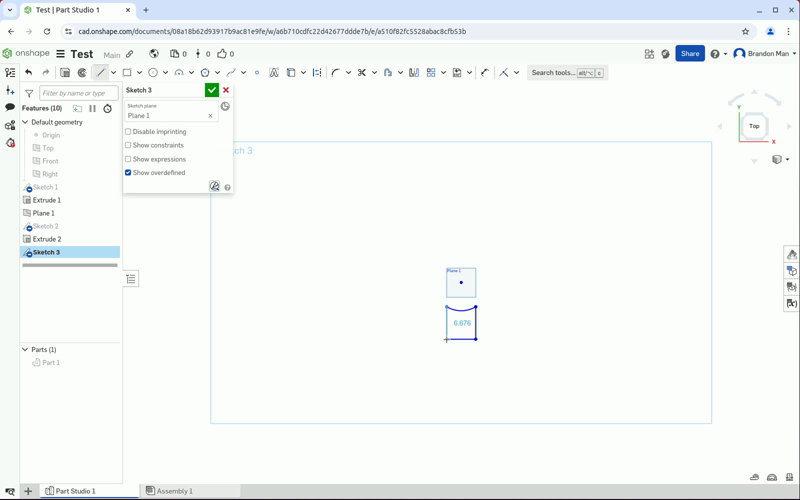
click(446, 339)
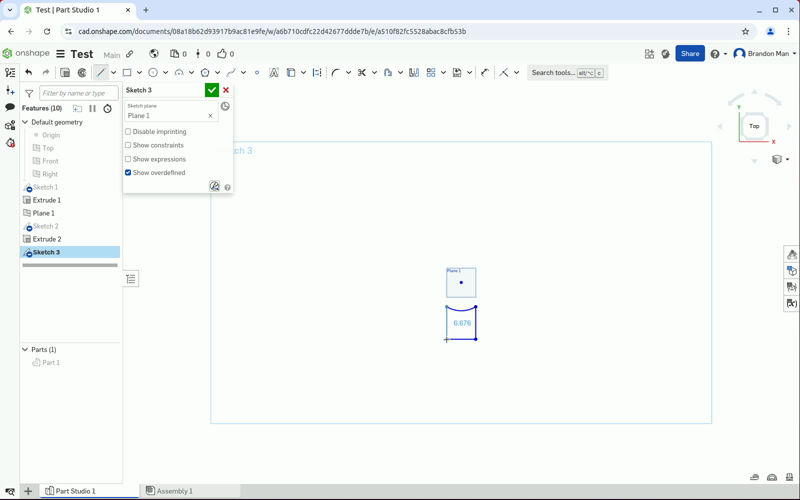
key(esc)
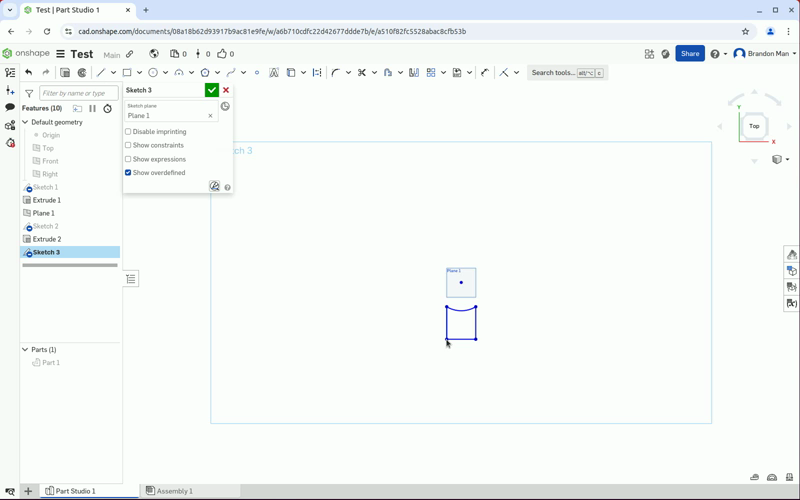
mouse_move(465, 332)
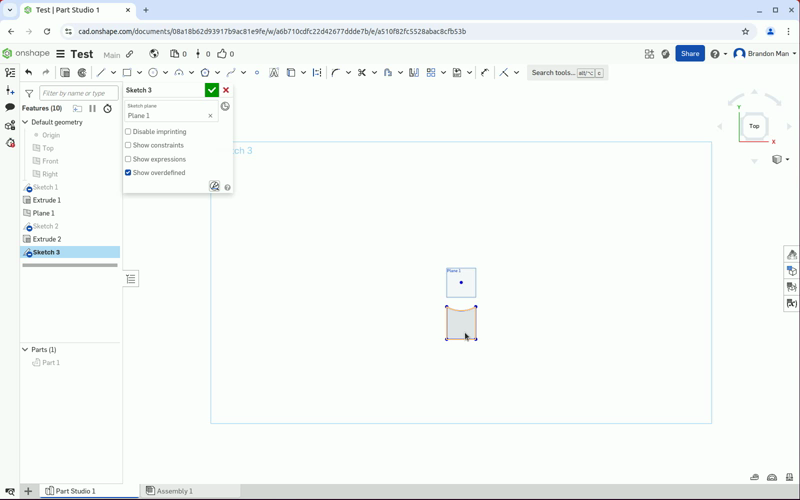
scroll(6)
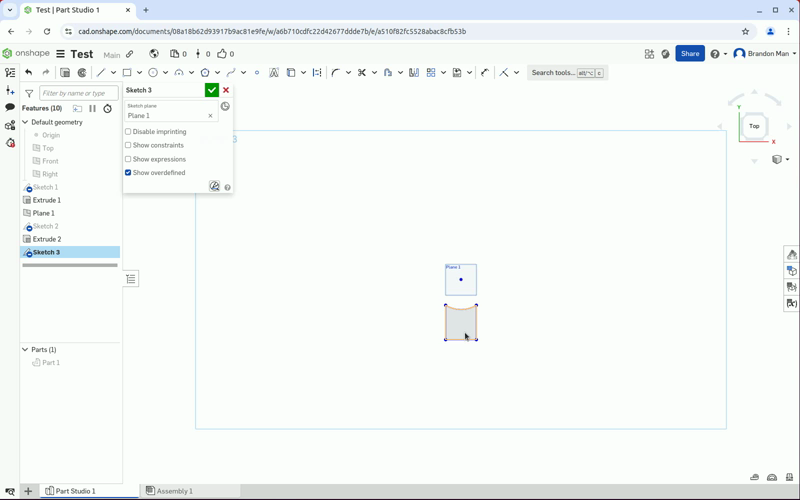
scroll(6)
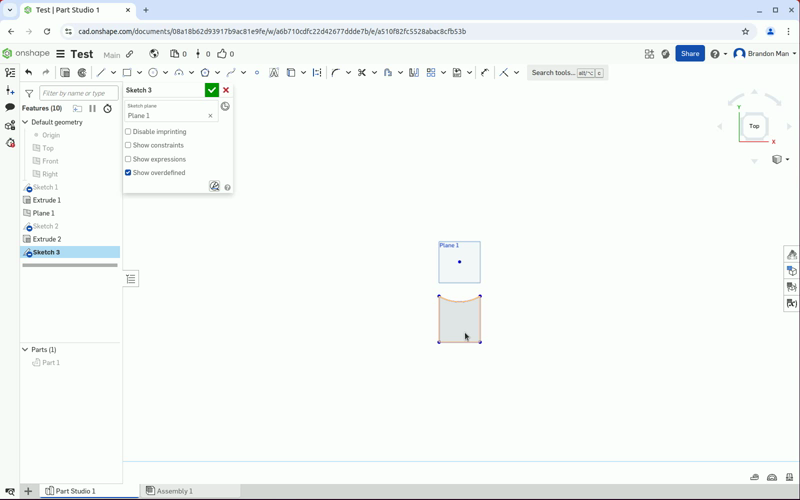
scroll(6)
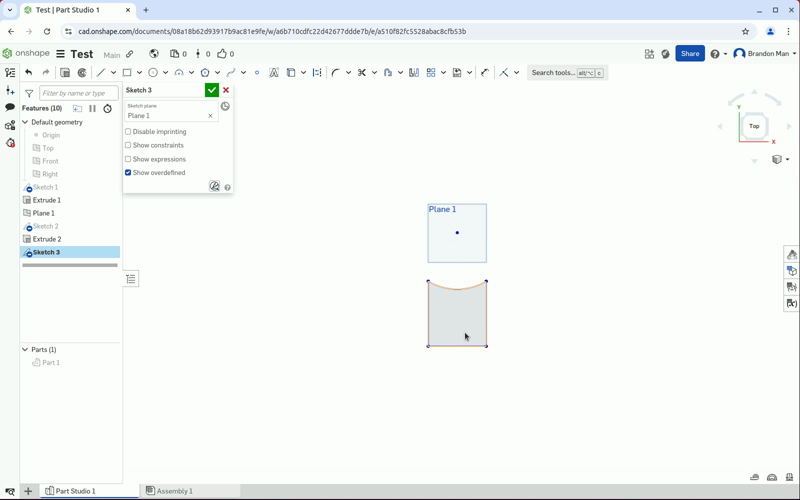
scroll(6)
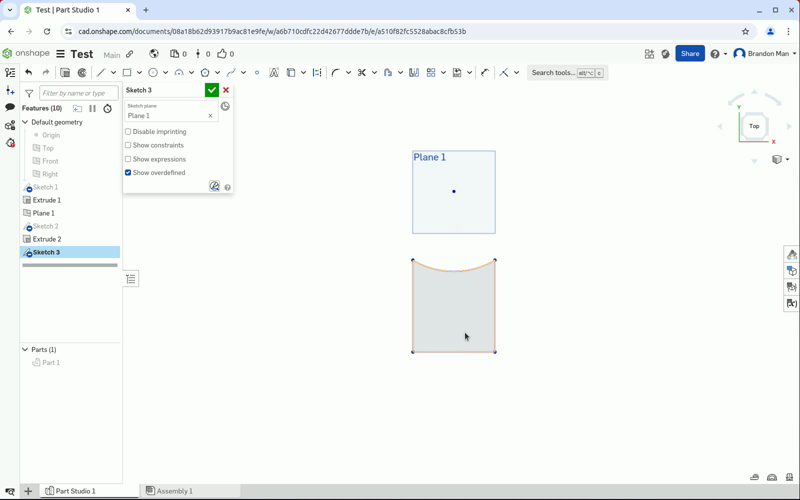
scroll(6)
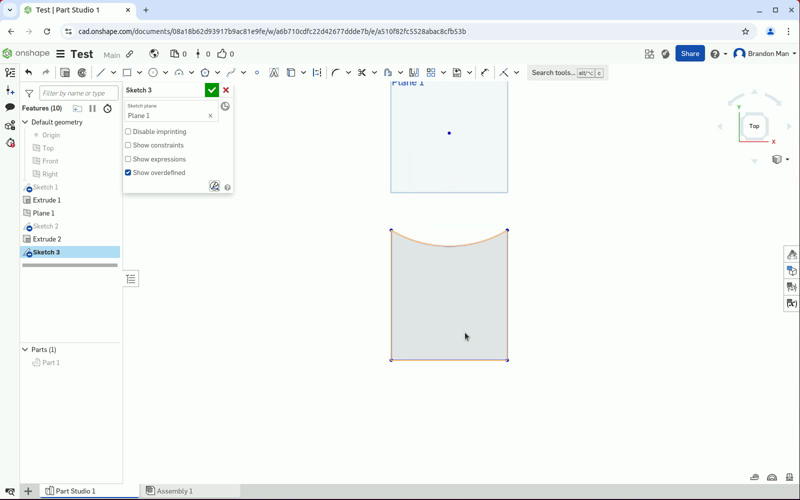
scroll(6)
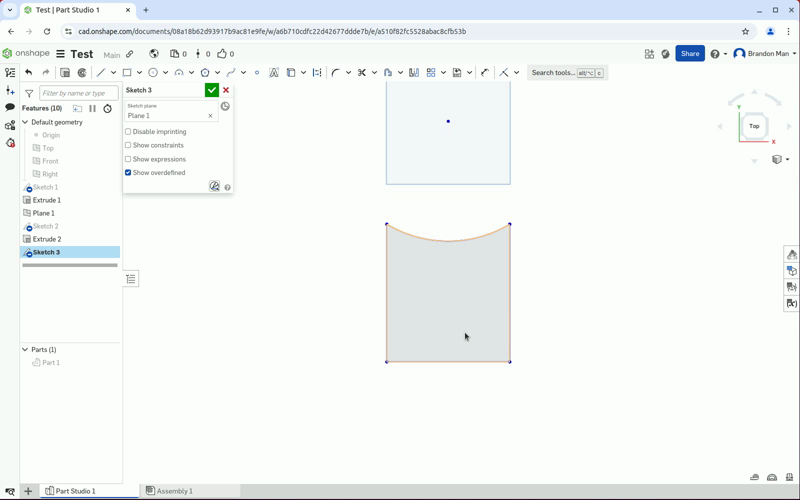
scroll(6)
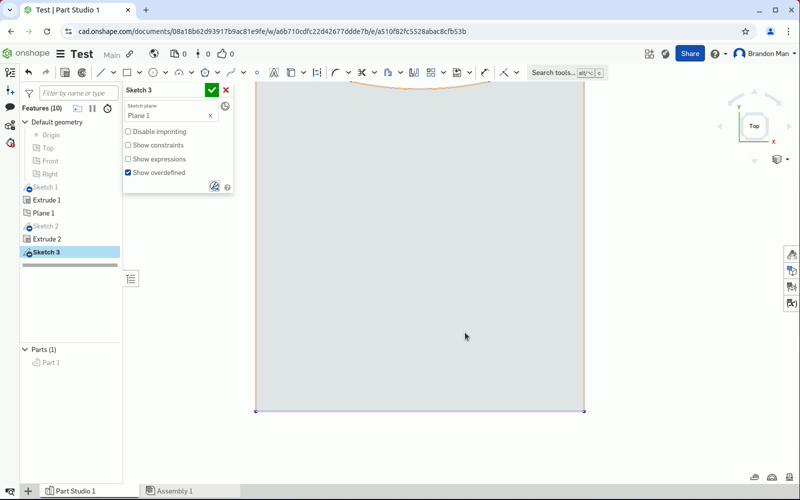
click(465, 332)
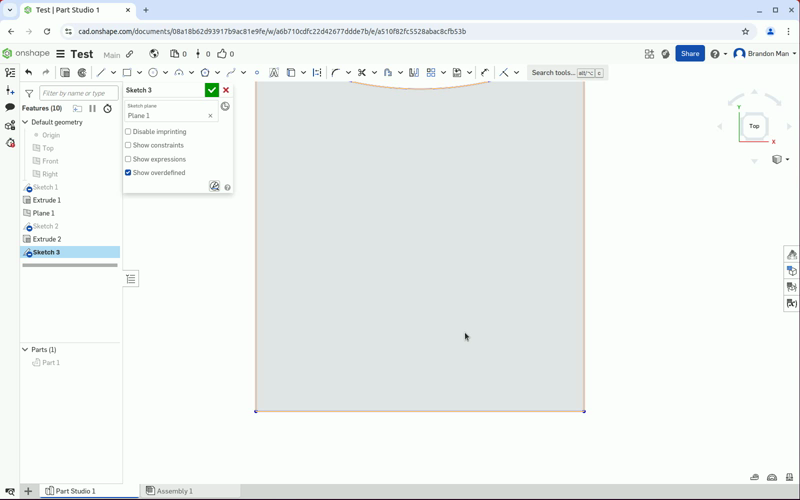
scroll(-6)
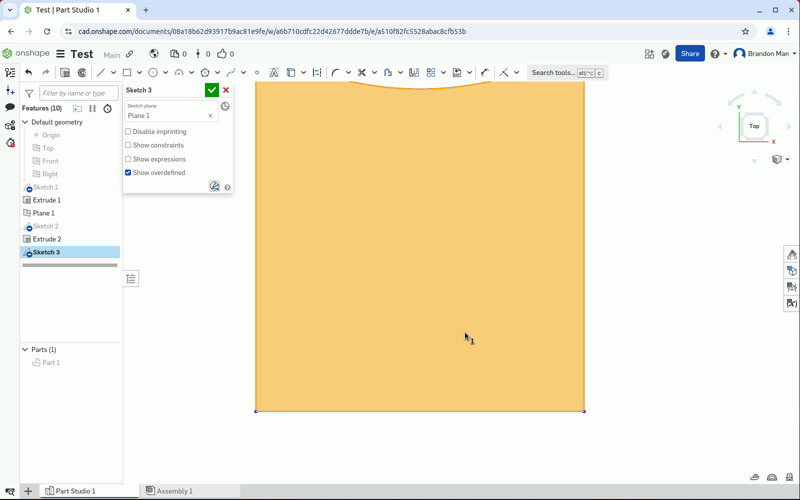
scroll(-6)
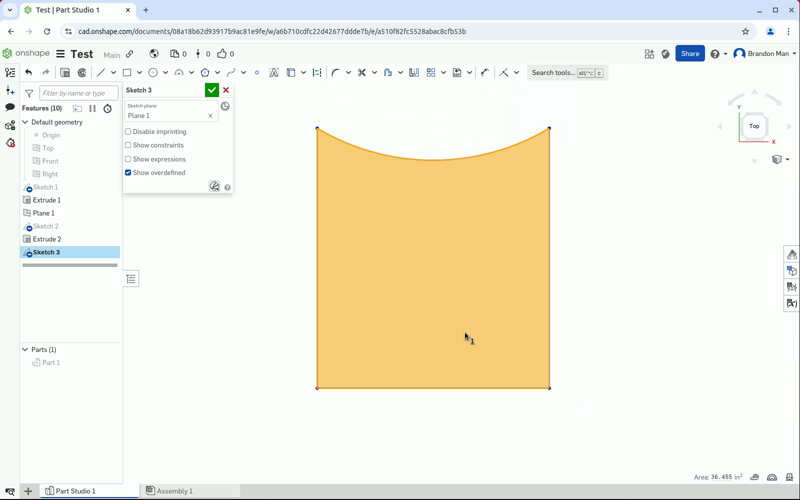
scroll(-6)
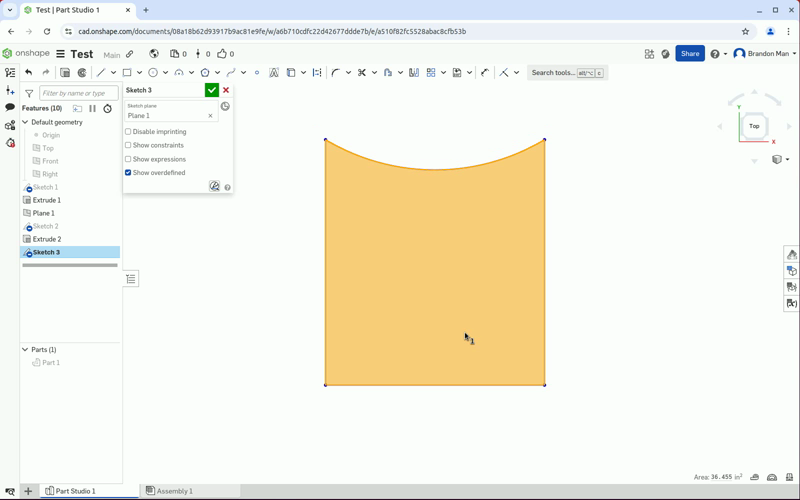
scroll(-6)
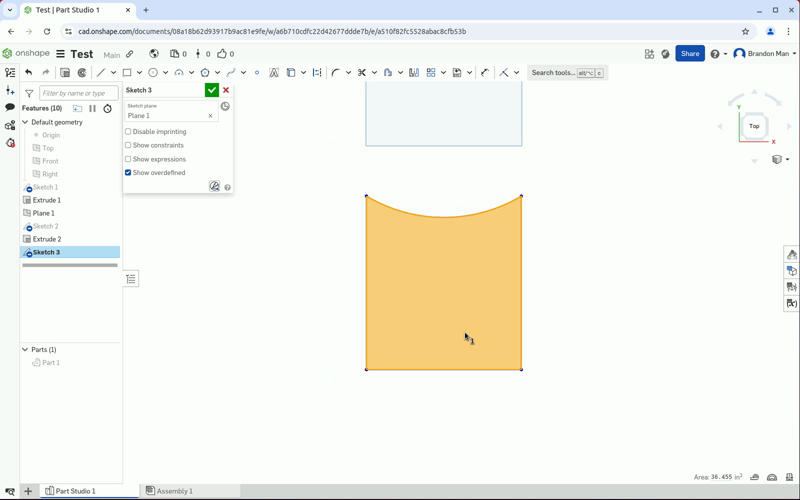
scroll(-6)
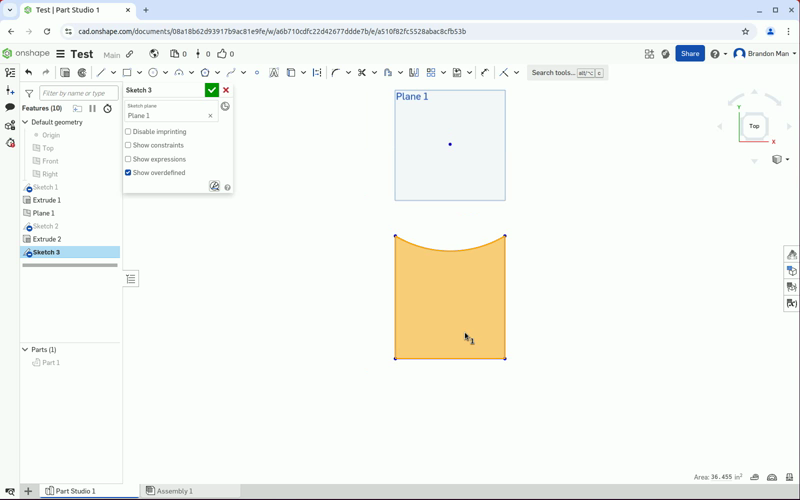
scroll(-6)
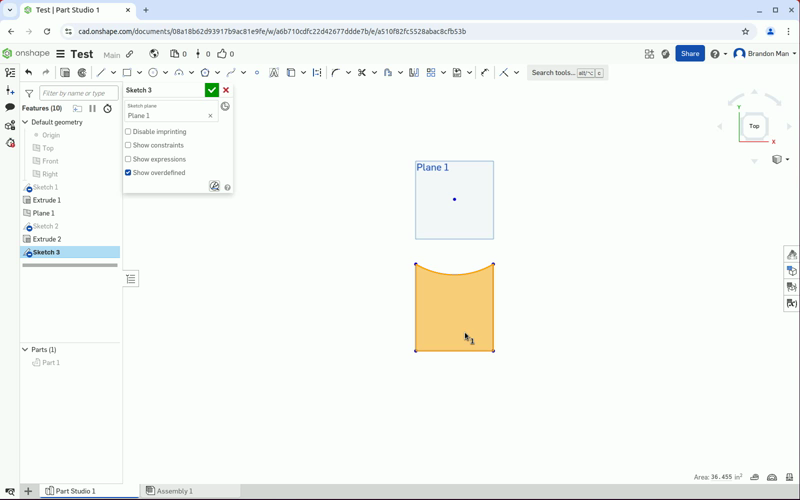
scroll(-6)
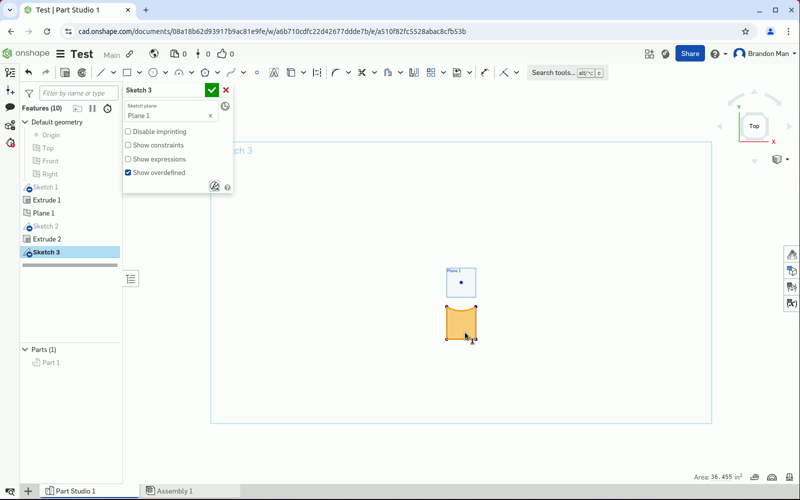
mouse_move(73, 352)
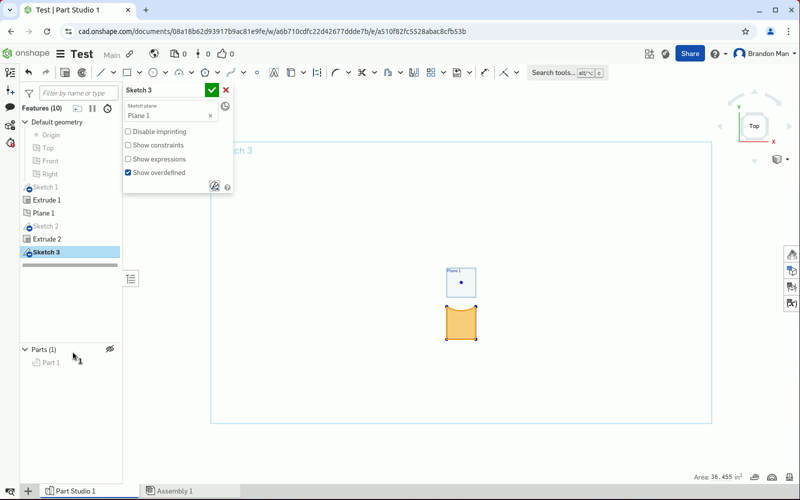
key(shift+y)
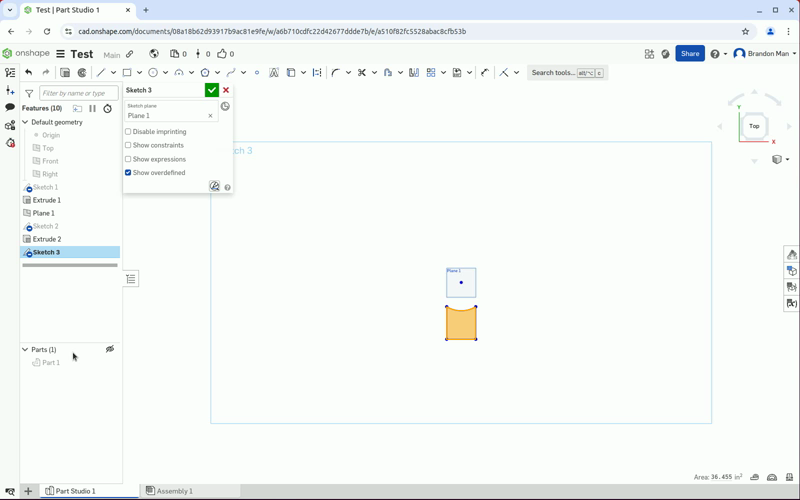
key(shift+e)
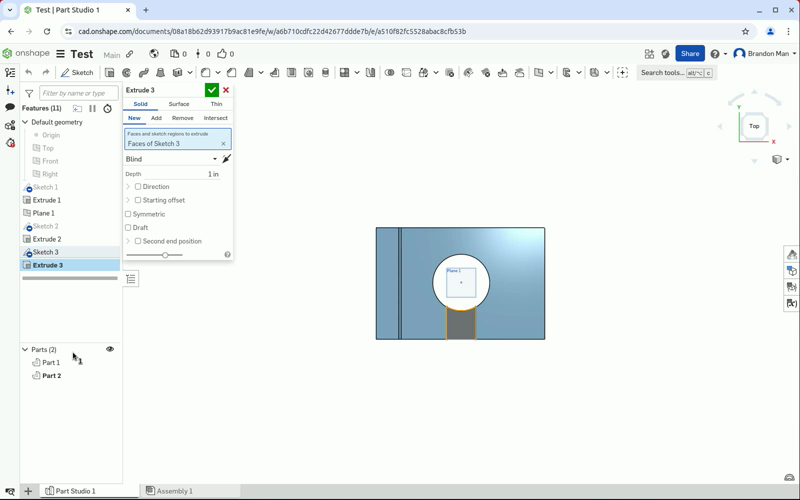
mouse_move(143, 106)
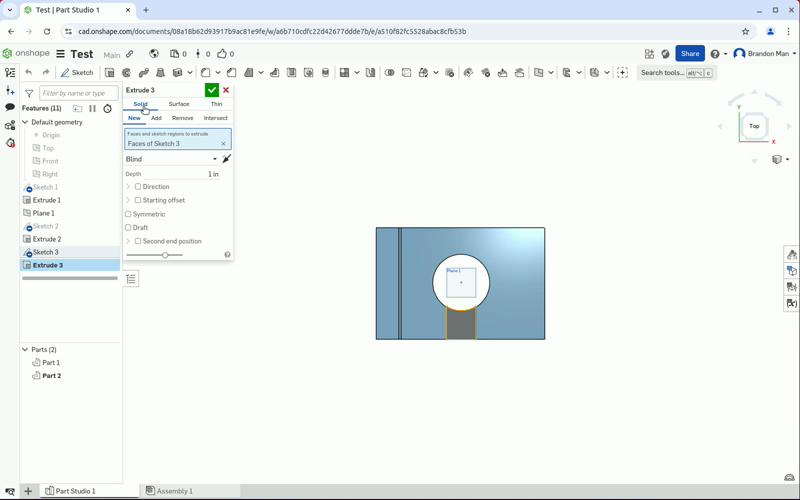
click(143, 106)
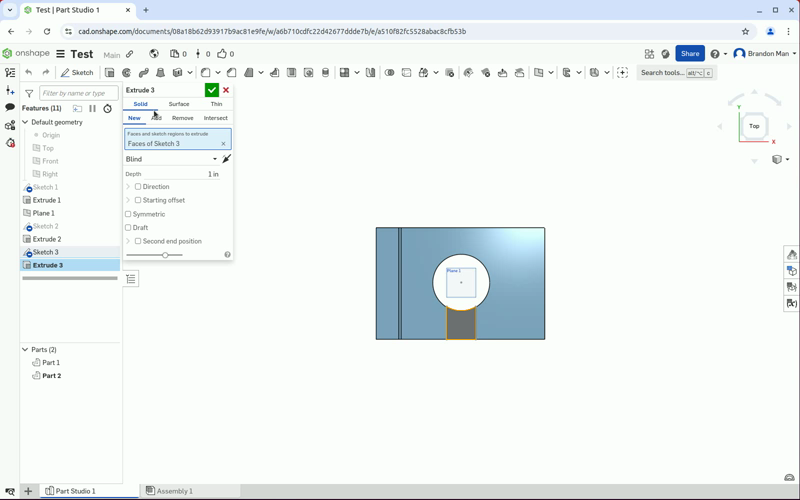
mouse_move(186, 120)
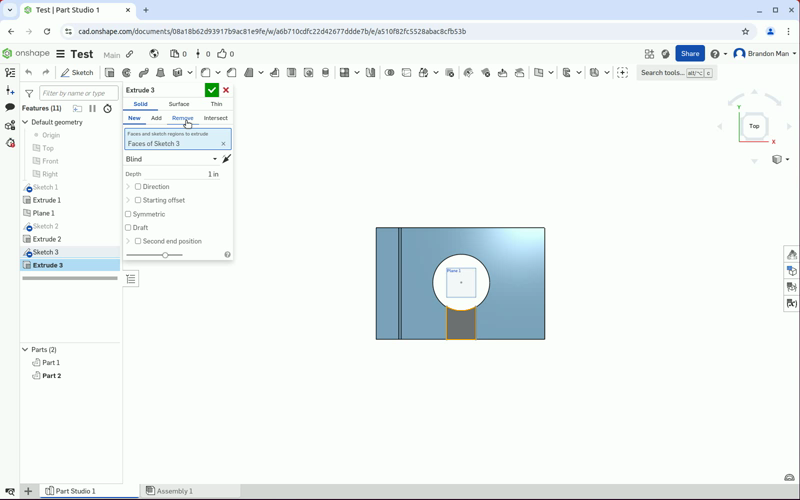
click(186, 120)
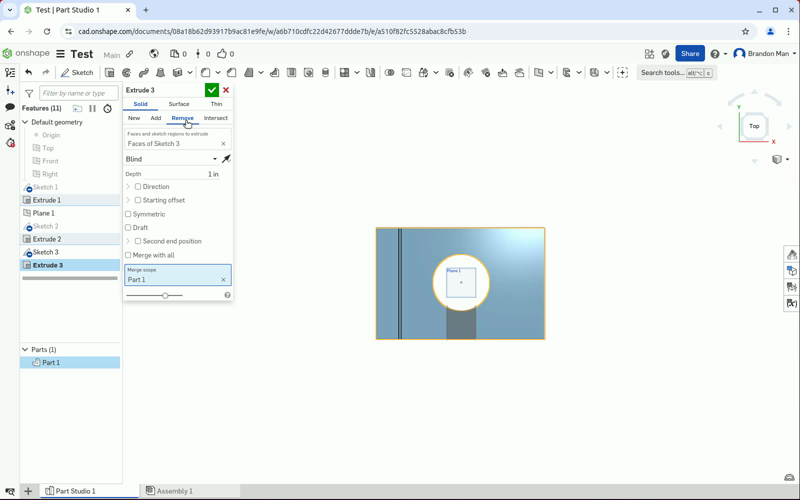
key(tab, 4)
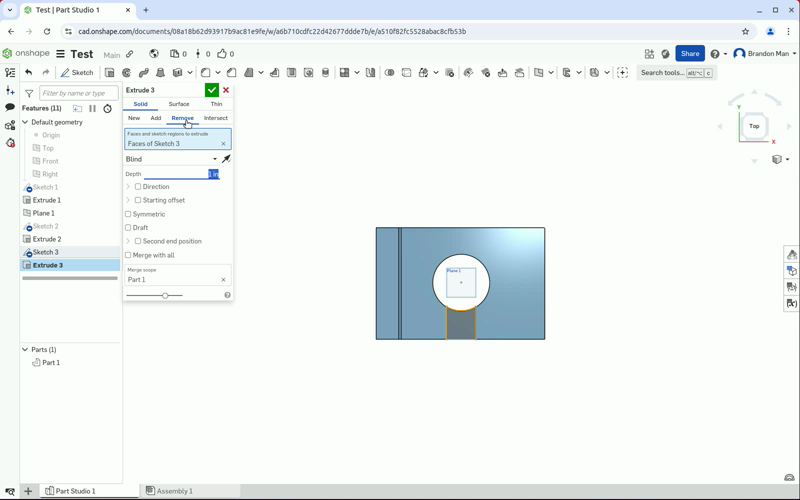
text(2.407)
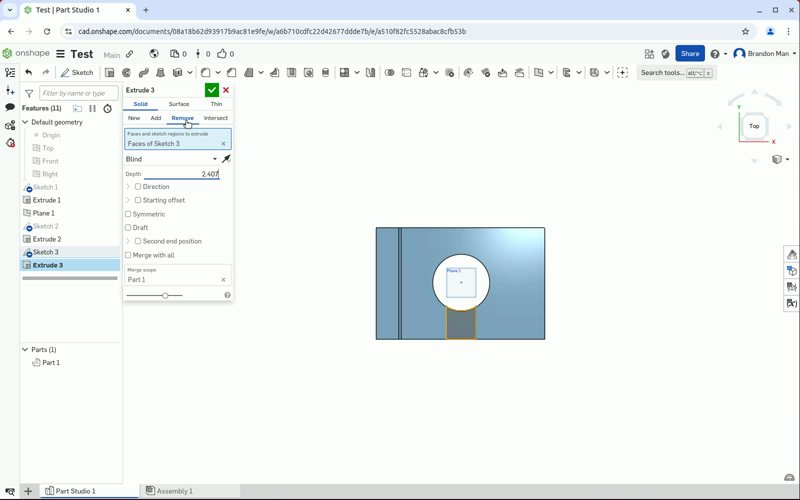
key(tab, 6)
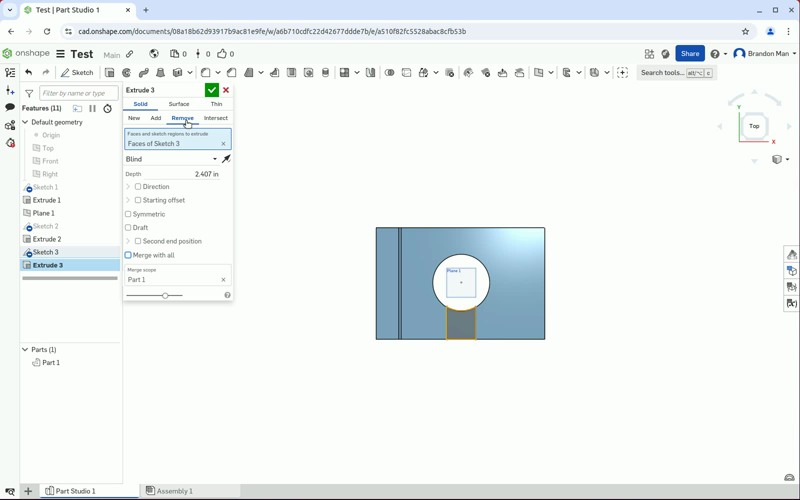
key(space)
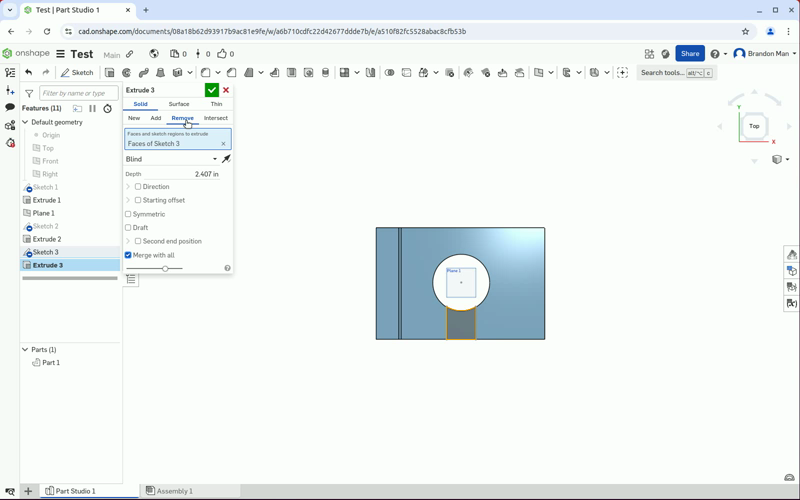
key(enter)
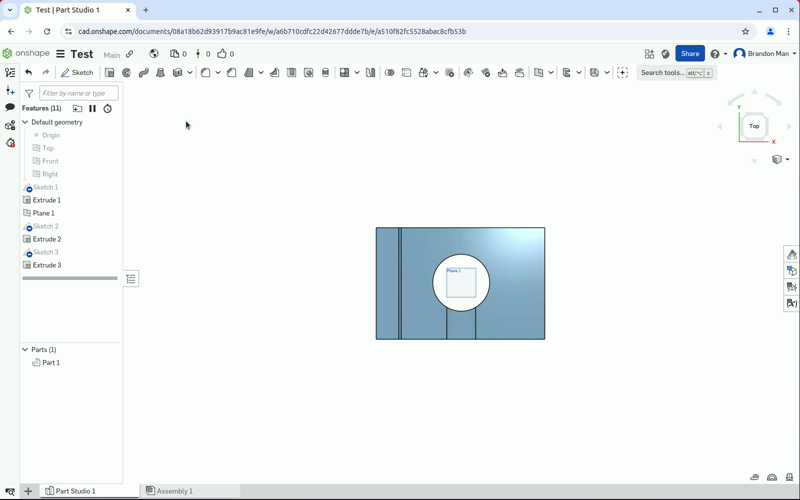
key(shift+h)
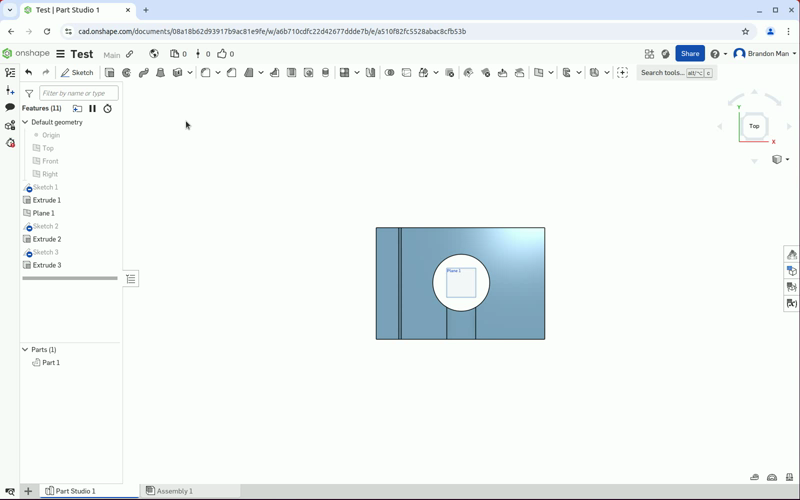
key(shift+h)
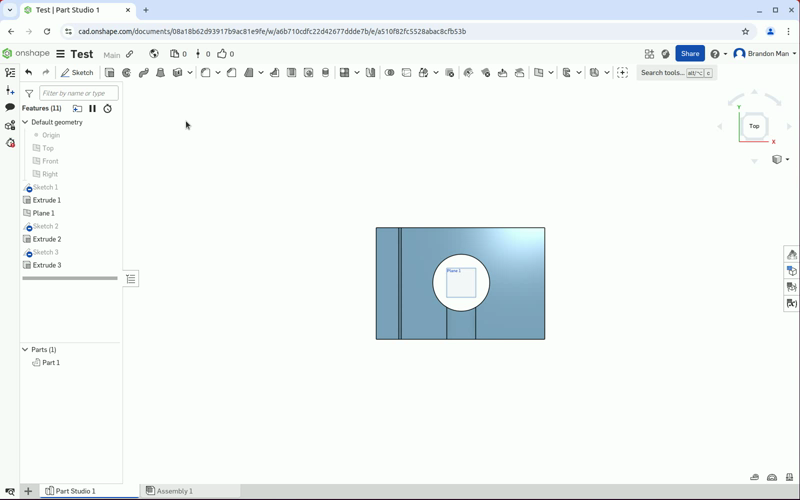
mouse_move(73, 189)
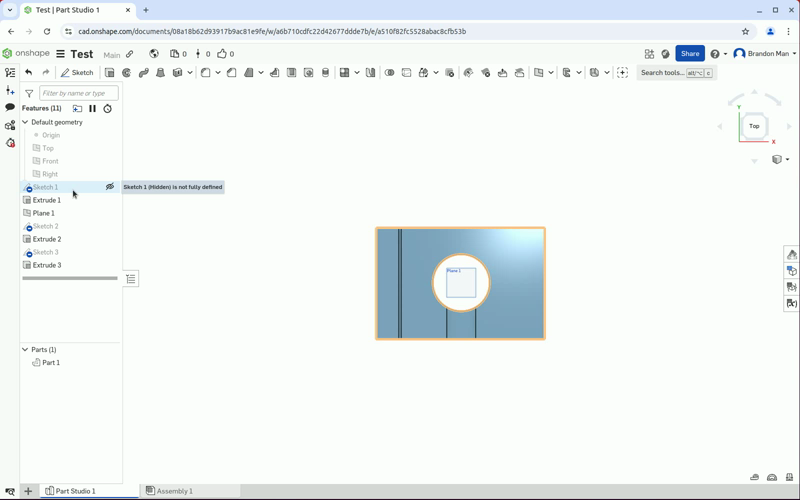
click(73, 189)
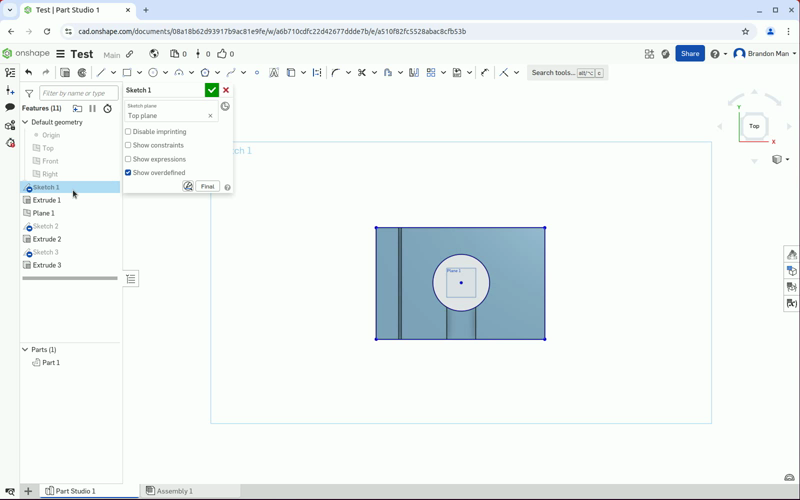
mouse_move(229, 92)
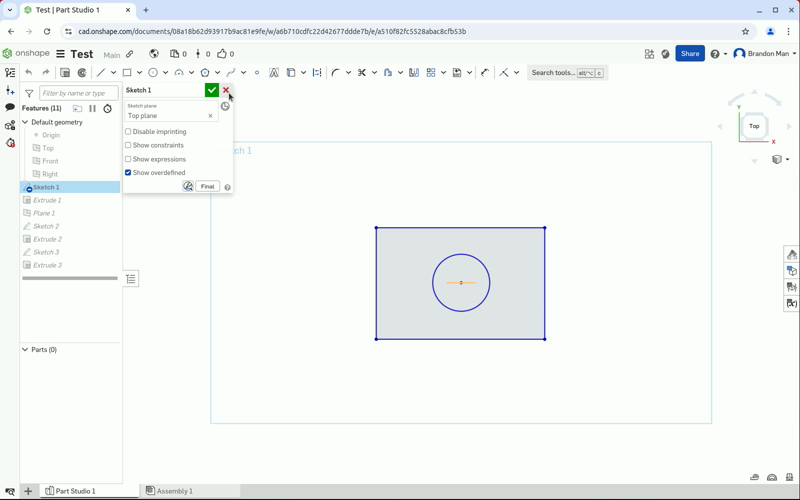
click(229, 92)
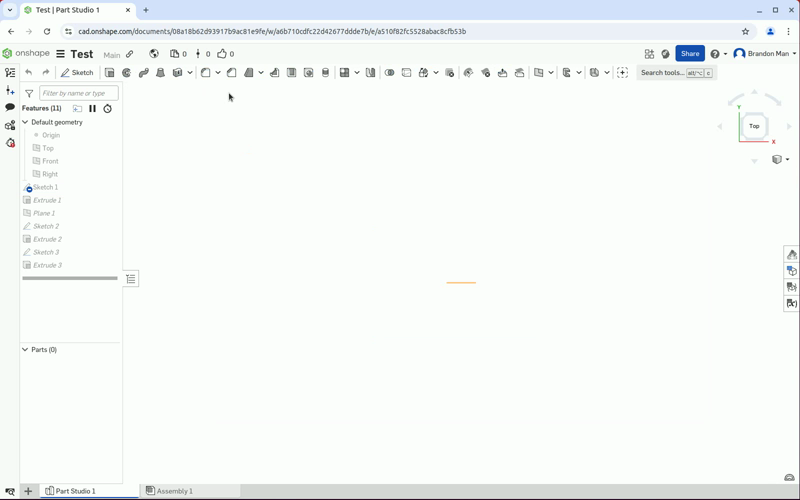
key(shift+s)
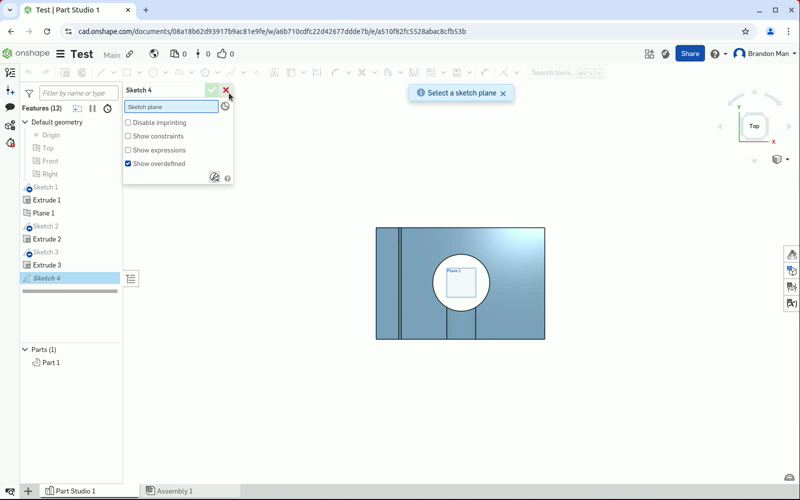
mouse_move(73, 215)
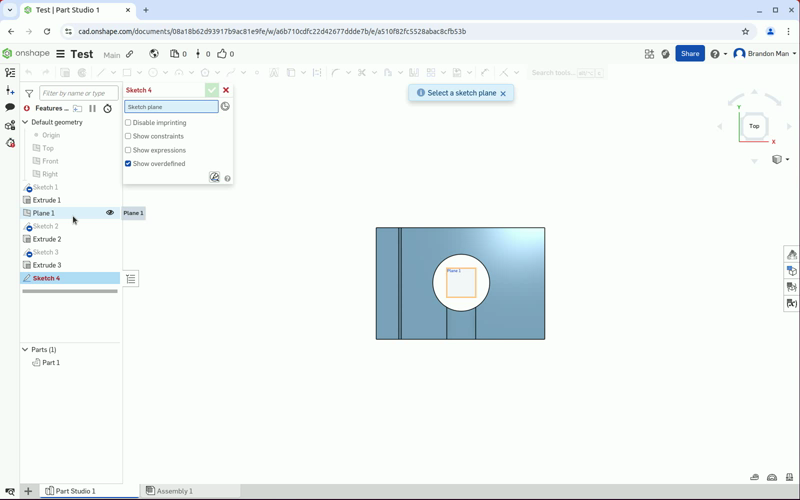
click(73, 215)
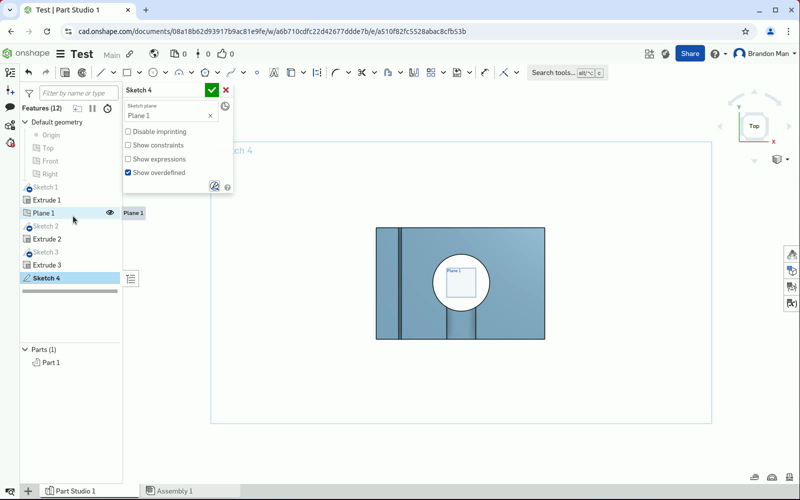
mouse_move(73, 352)
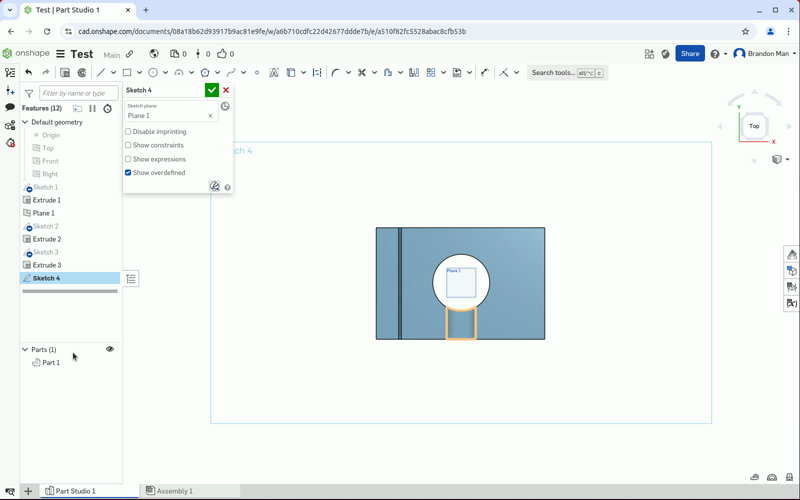
key(y)
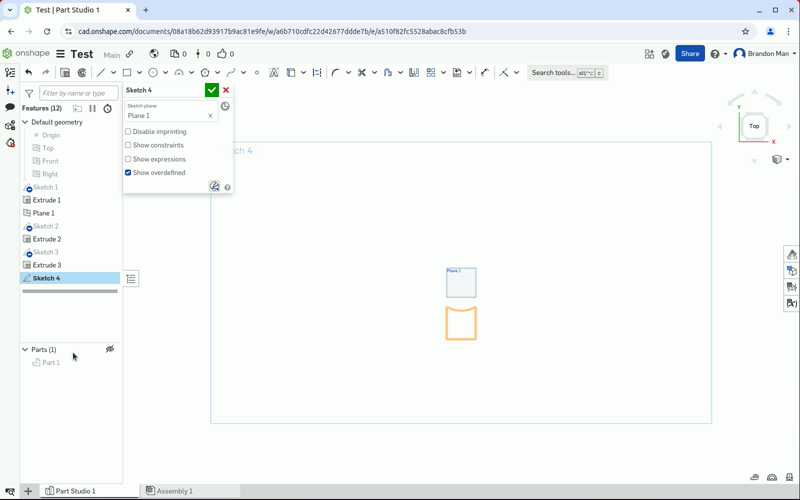
key(a)
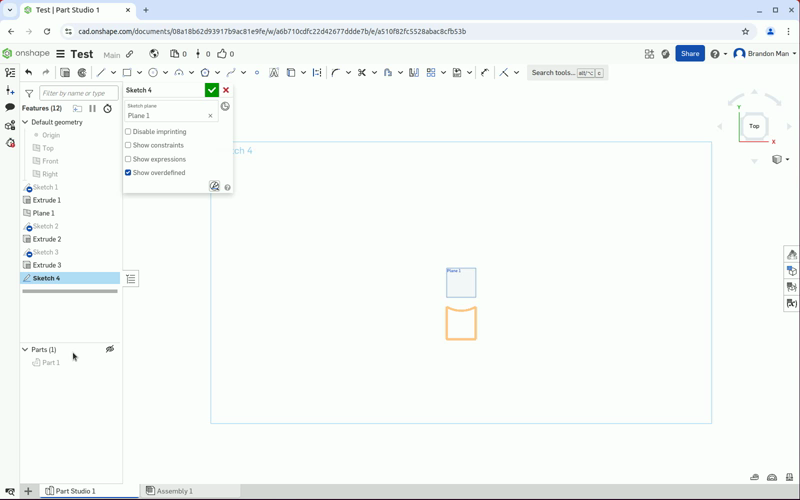
key_down(shift)
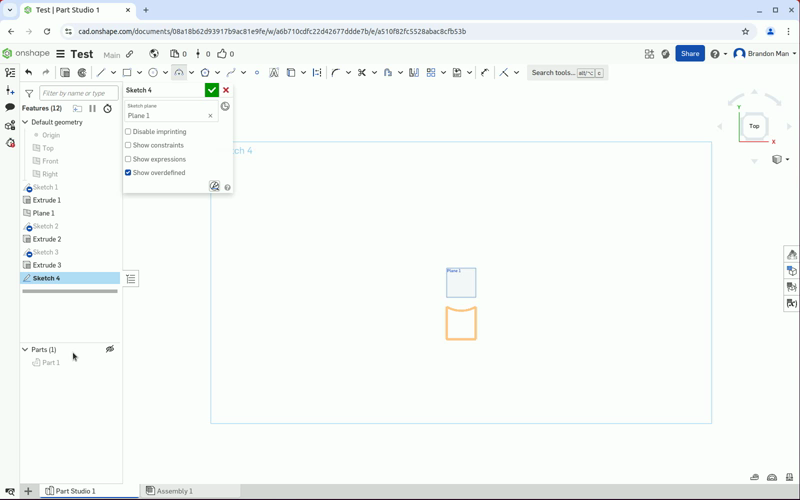
mouse_move(446, 258)
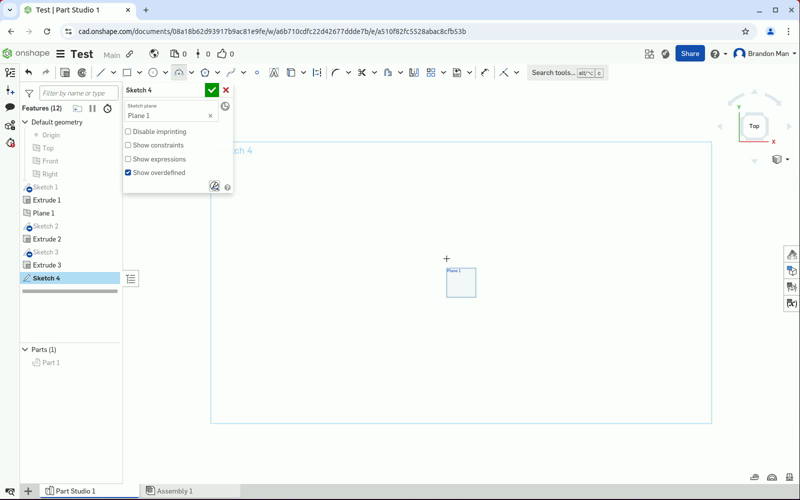
click(446, 258)
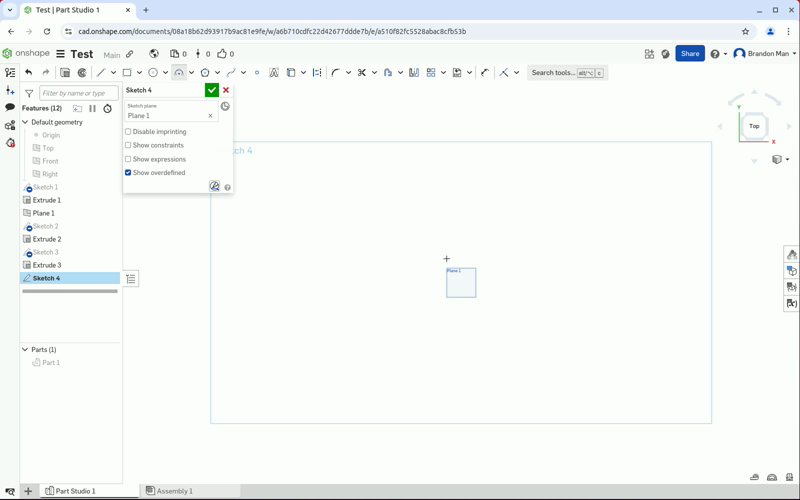
key_up(shift)
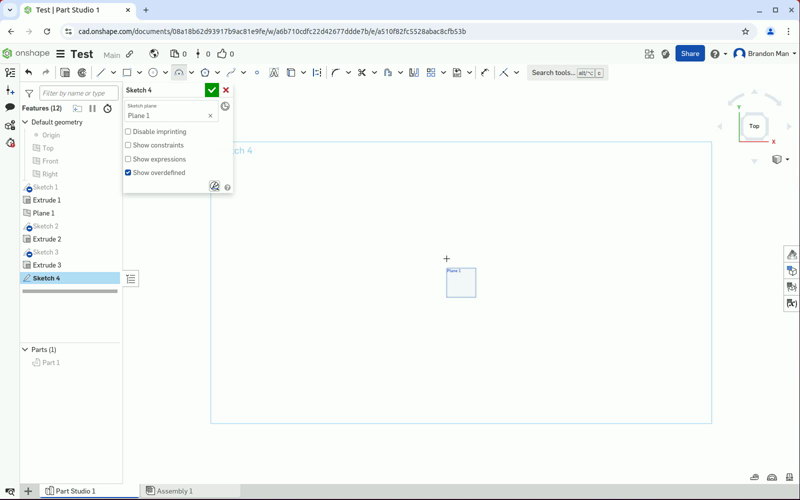
key_down(shift)
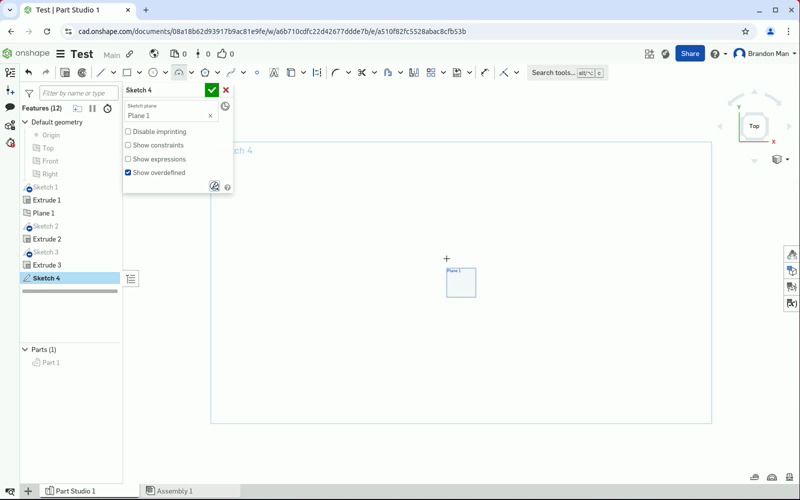
mouse_move(475, 258)
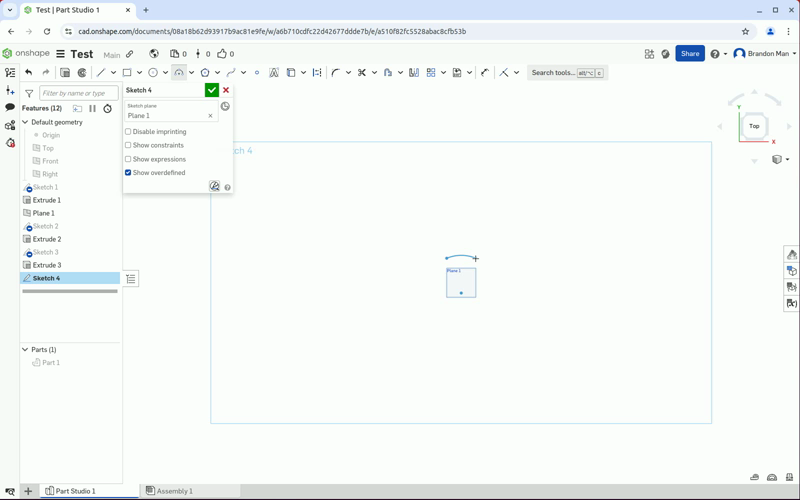
click(475, 258)
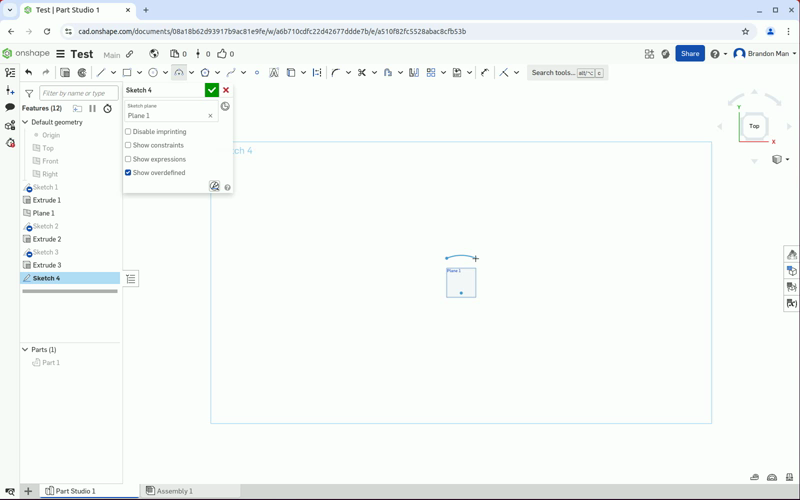
mouse_move(461, 254)
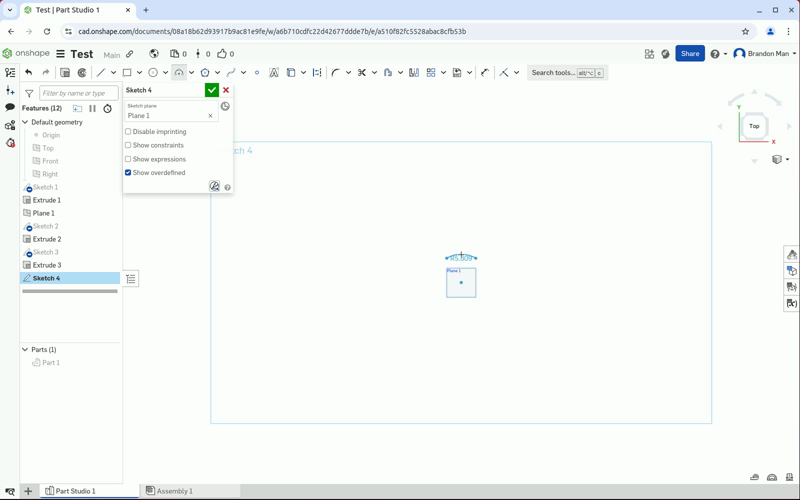
click(461, 254)
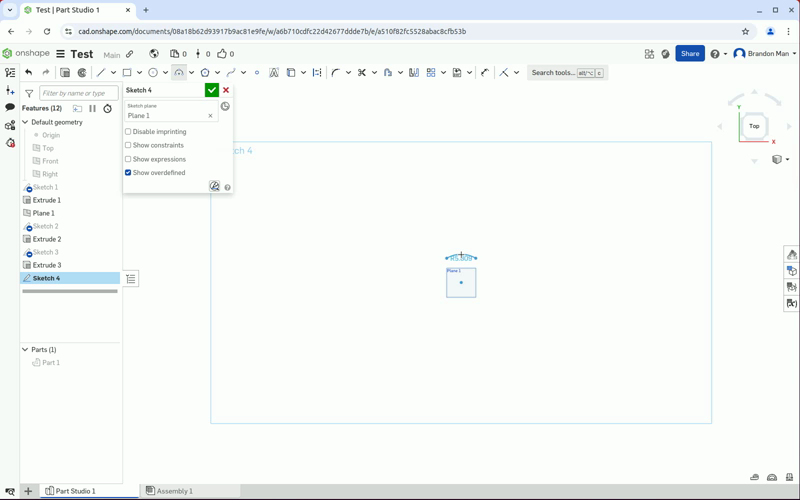
key_up(shift)
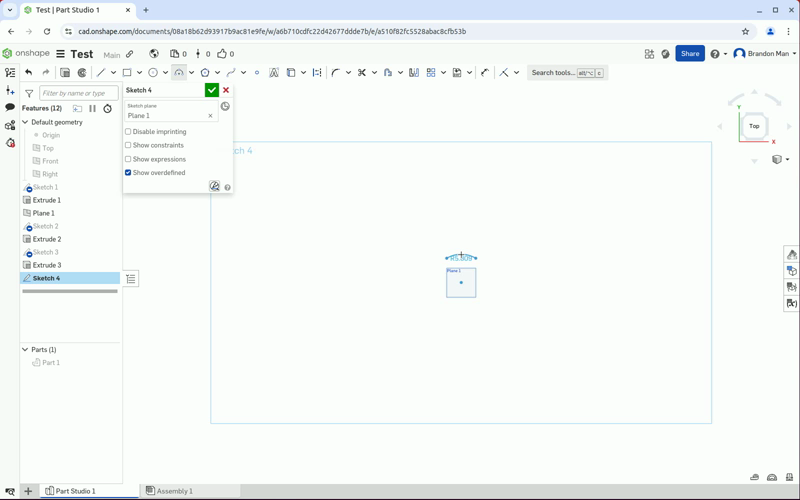
key(esc)
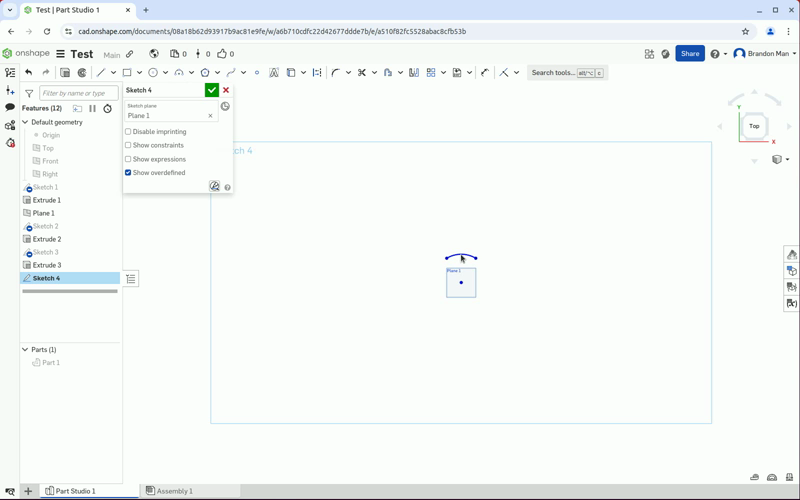
key(l)
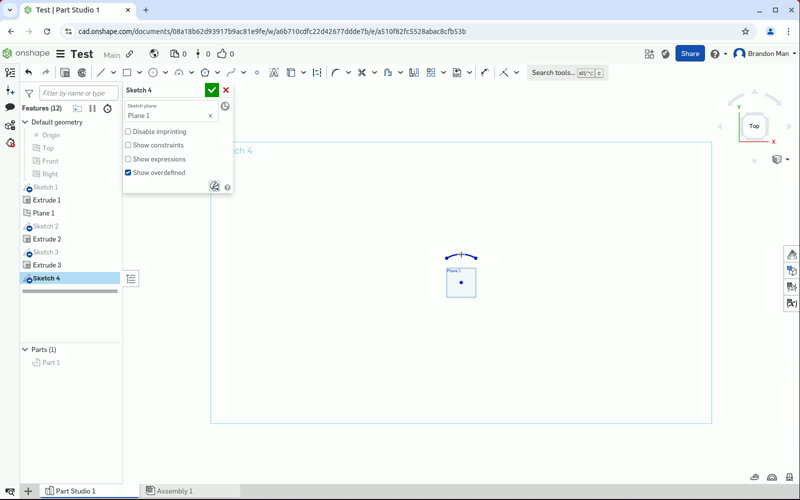
mouse_move(475, 258)
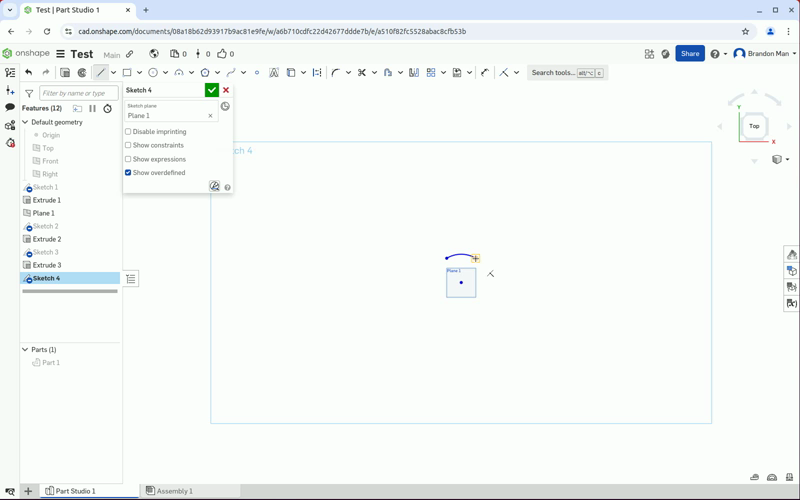
click(475, 258)
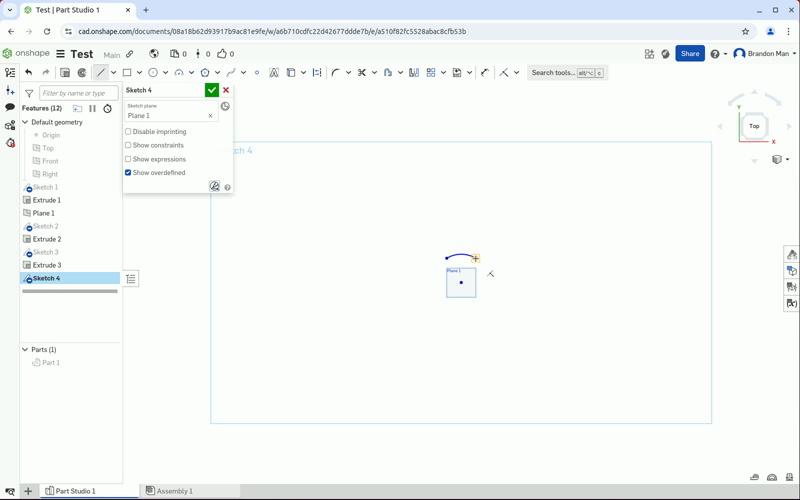
key_down(shift)
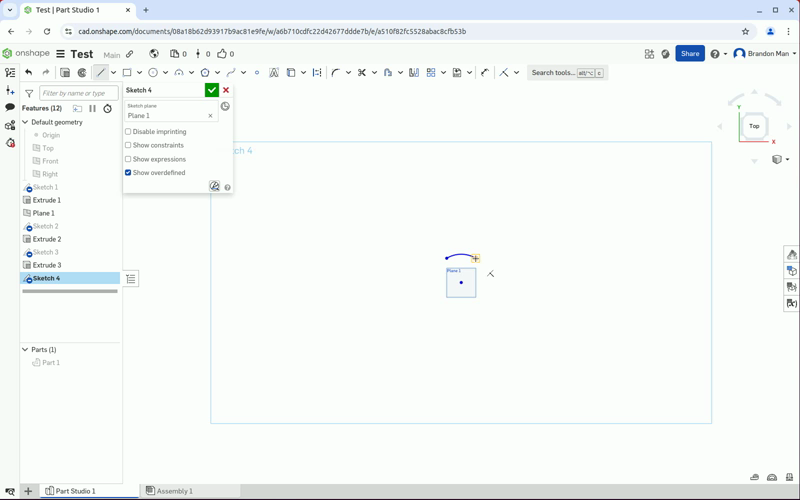
mouse_move(505, 258)
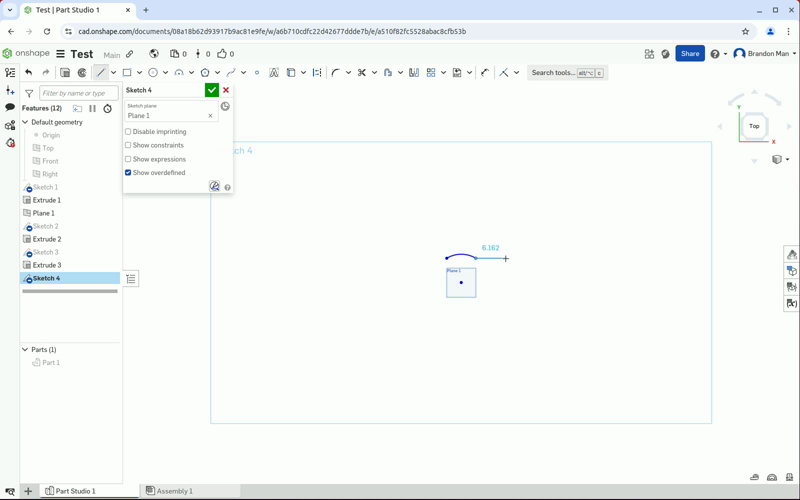
mouse_move(475, 225)
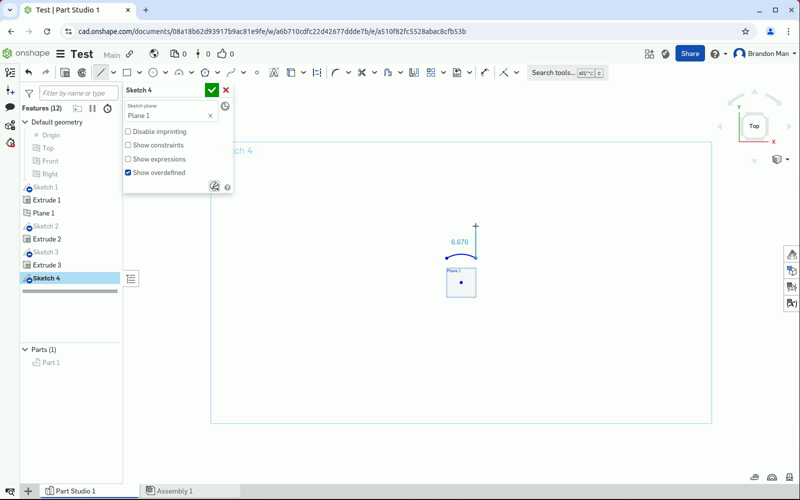
click(475, 225)
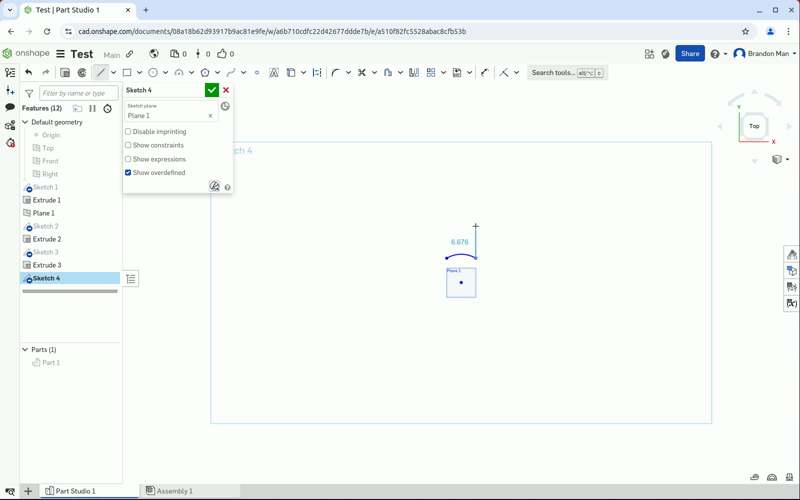
key_up(shift)
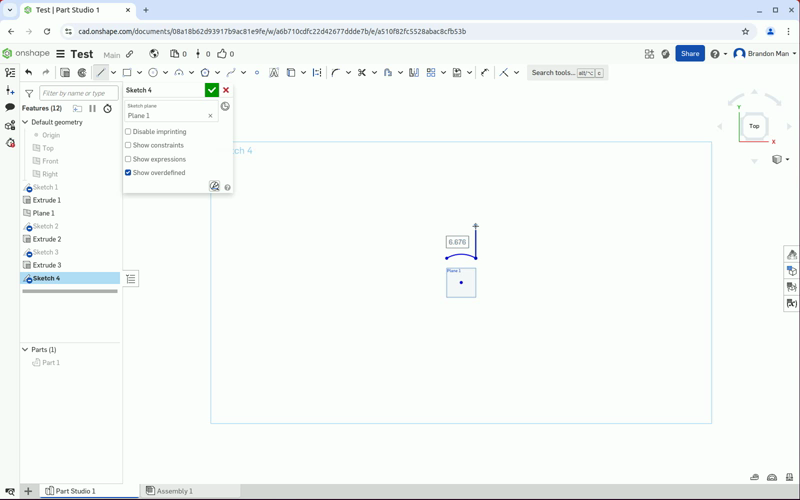
key_down(shift)
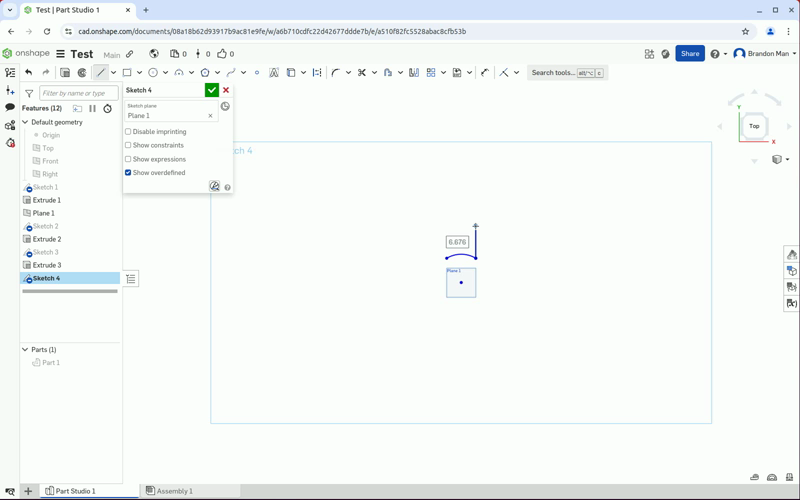
mouse_move(505, 225)
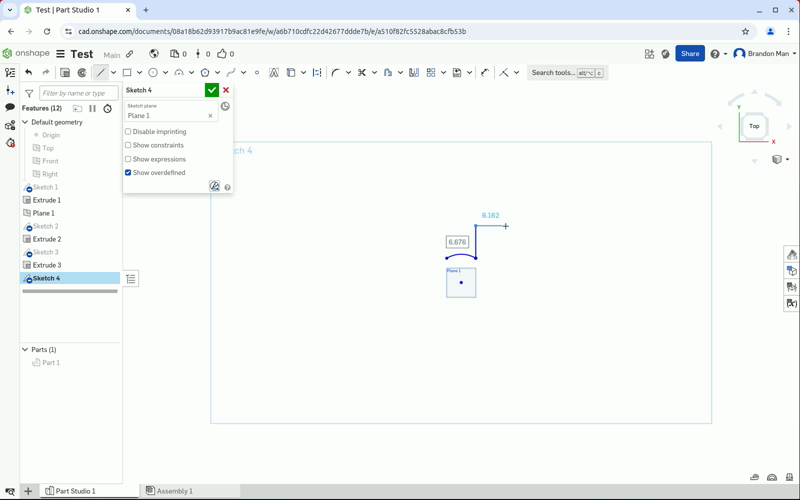
mouse_move(446, 225)
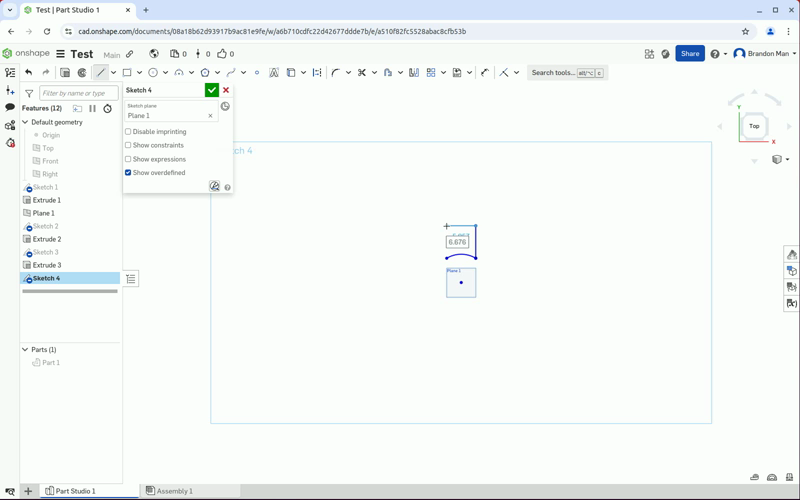
click(446, 225)
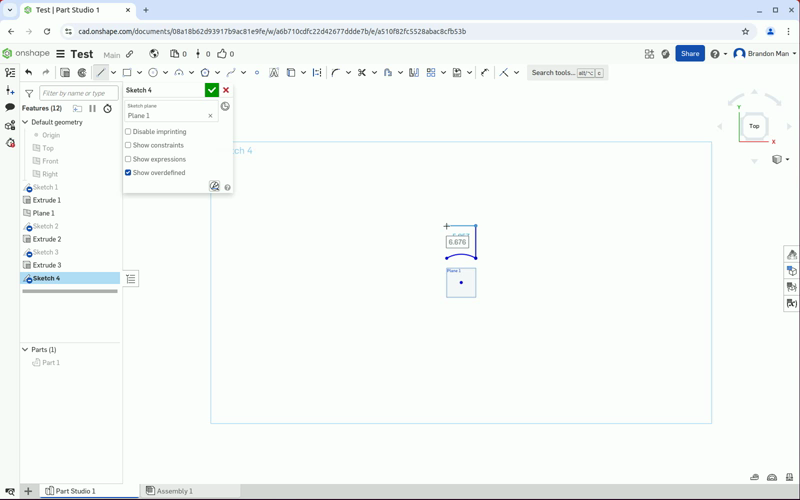
key_up(shift)
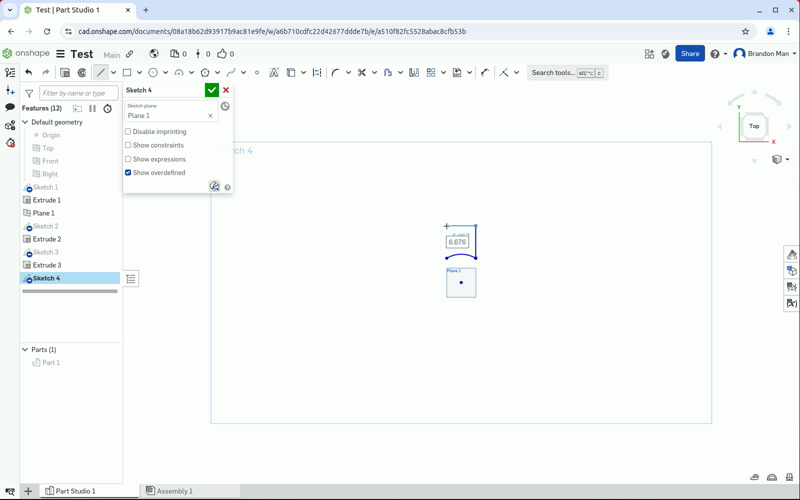
mouse_move(476, 225)
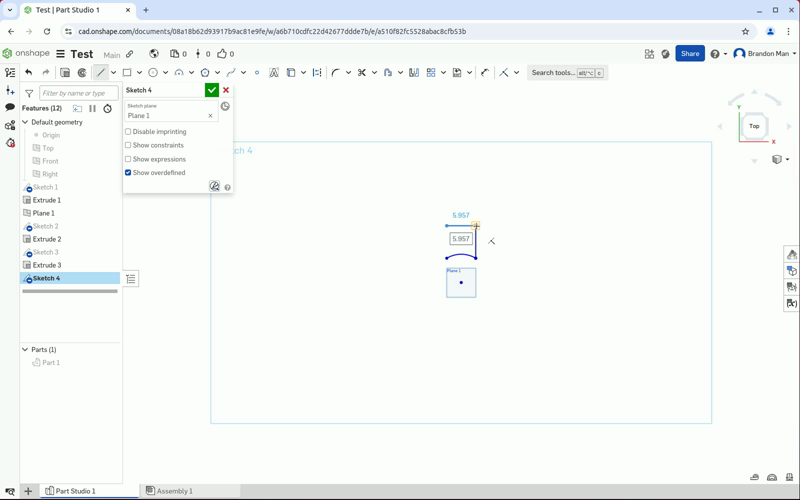
key_down(shift)
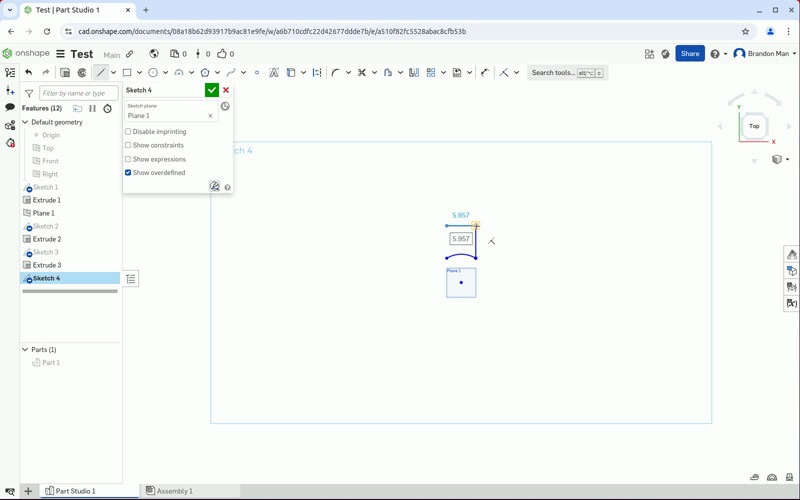
mouse_move(446, 258)
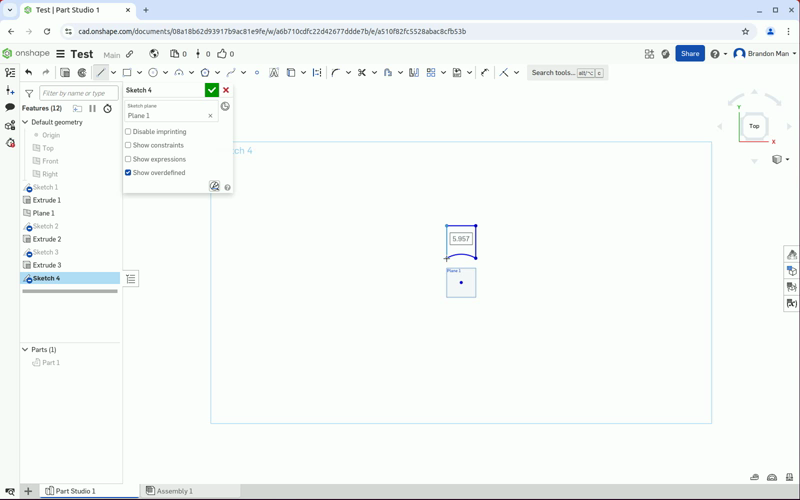
key_up(shift)
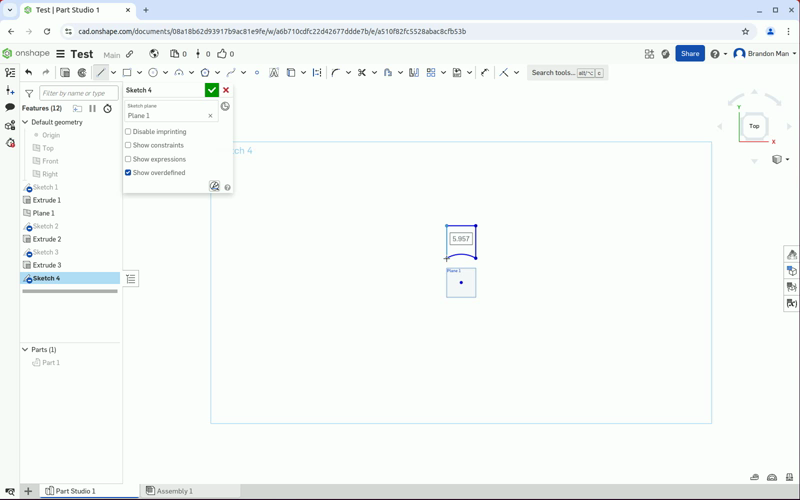
click(446, 258)
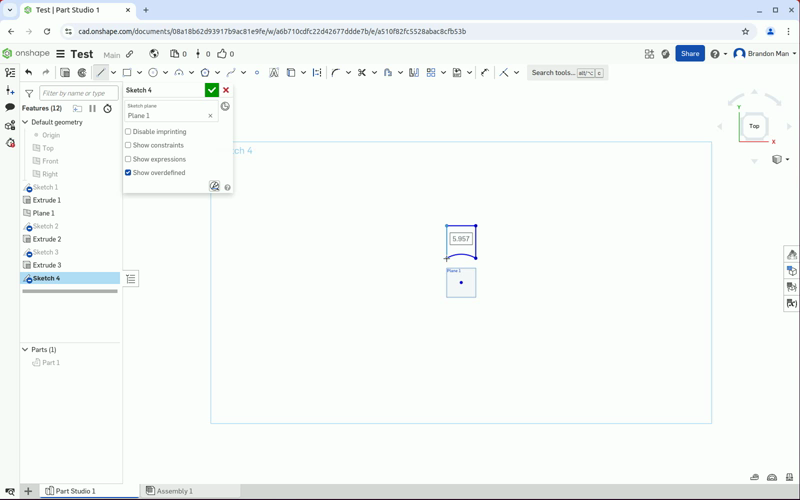
key(esc)
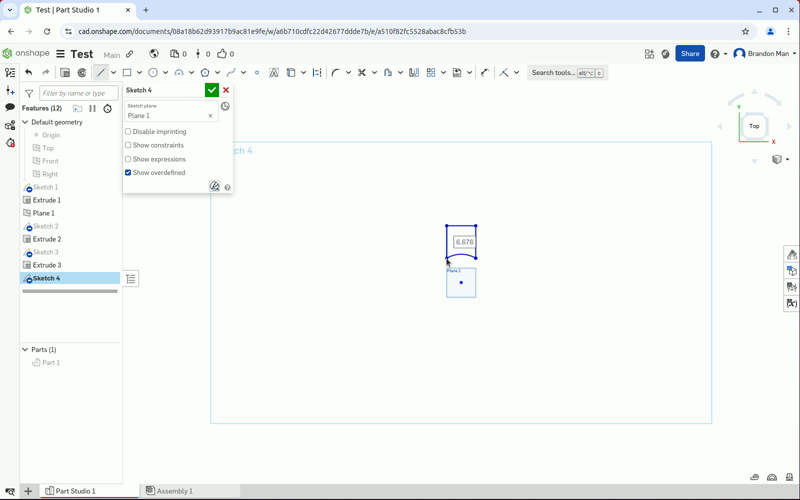
mouse_move(452, 230)
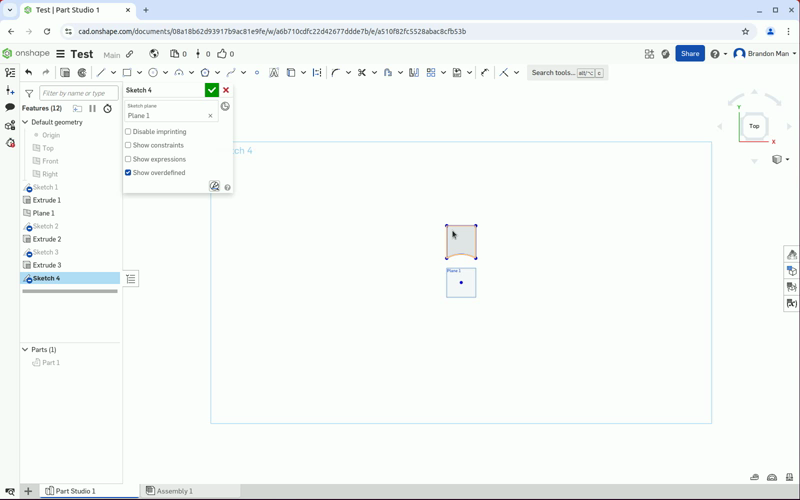
scroll(6)
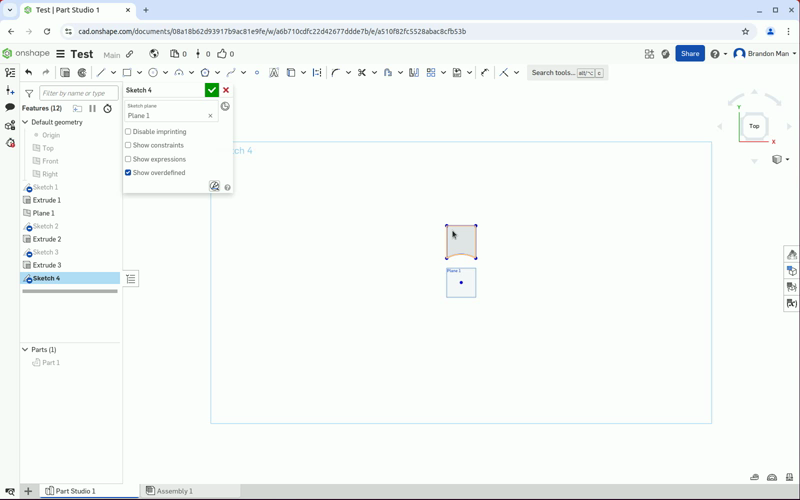
scroll(6)
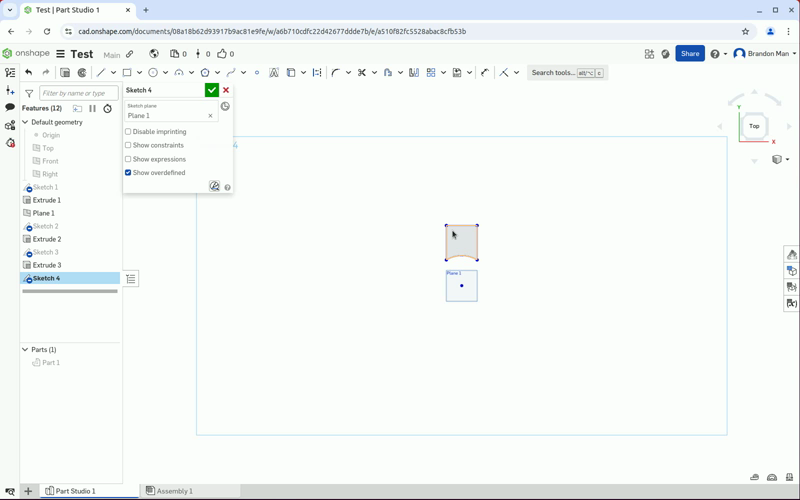
scroll(6)
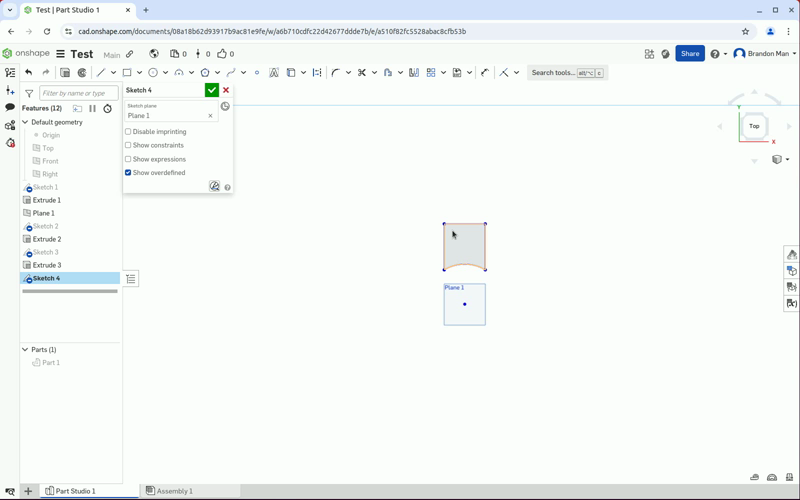
scroll(6)
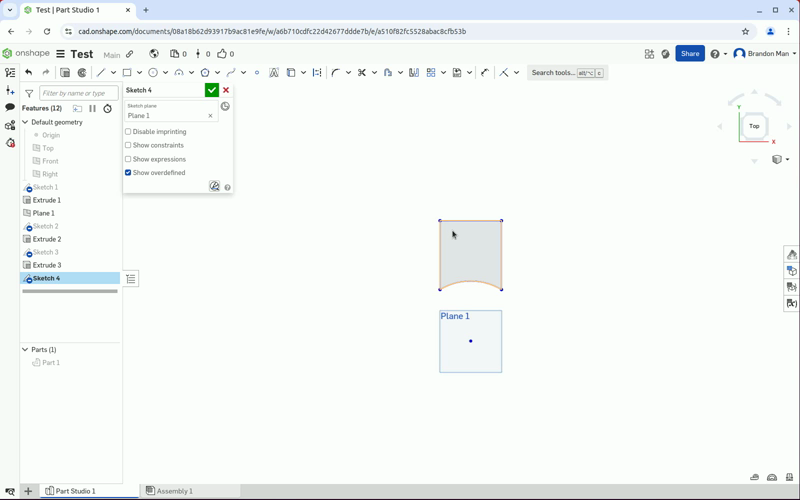
scroll(6)
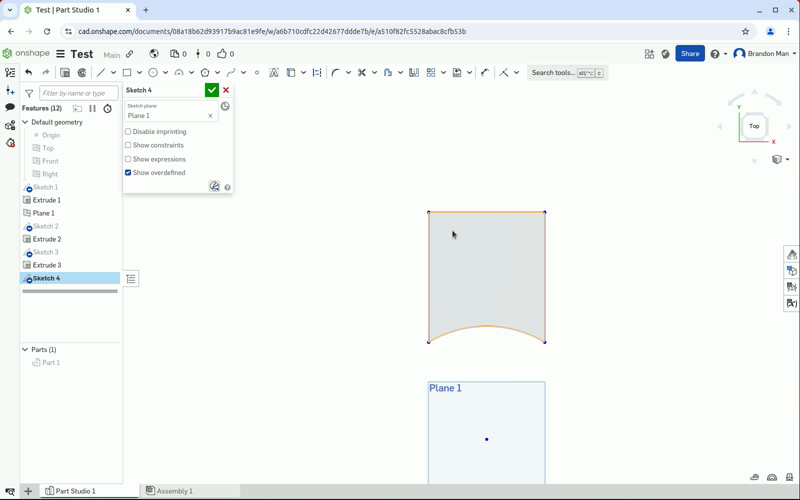
scroll(6)
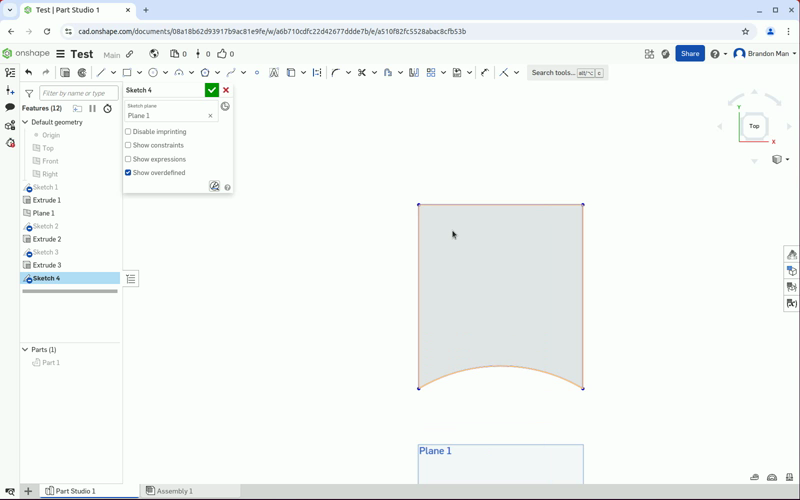
scroll(6)
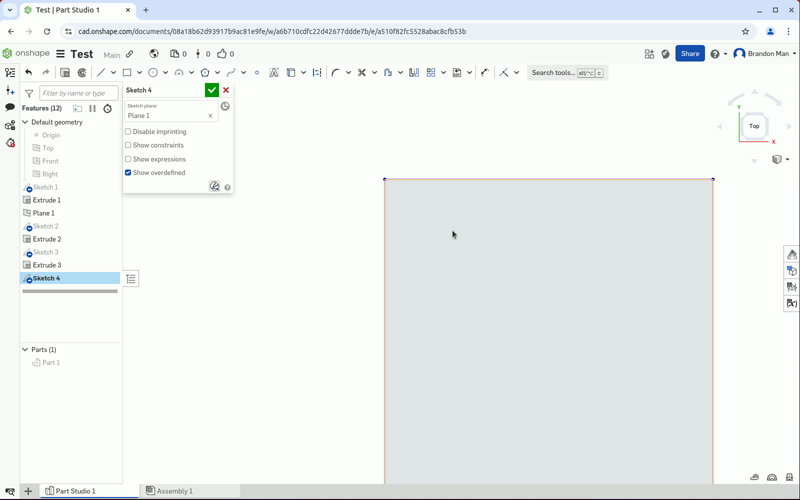
click(452, 230)
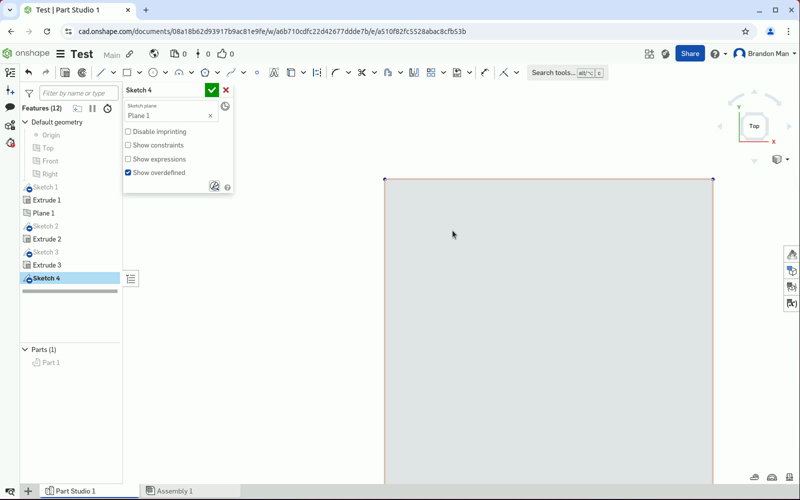
scroll(-6)
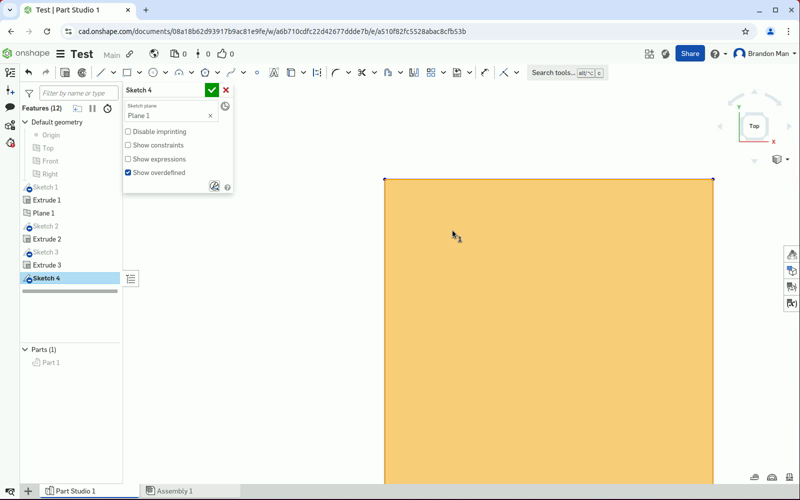
scroll(-6)
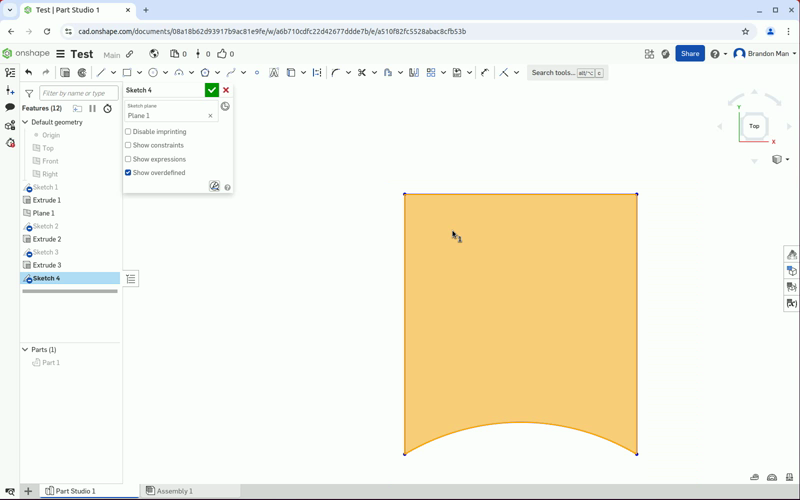
scroll(-6)
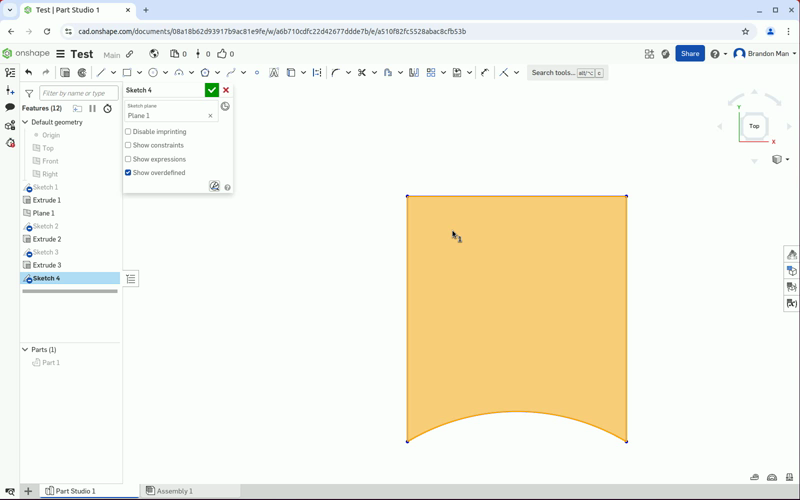
scroll(-6)
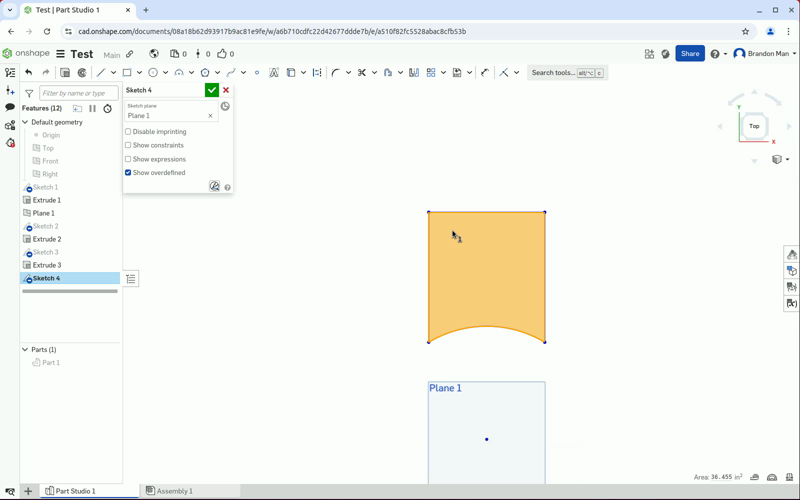
scroll(-6)
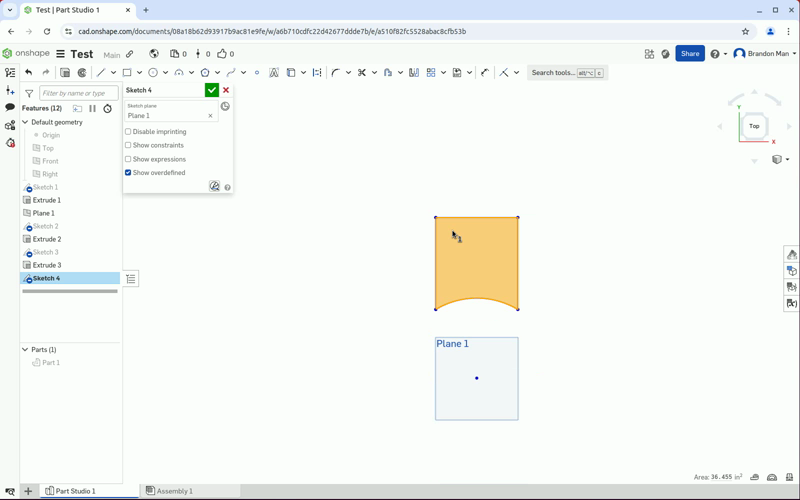
scroll(-6)
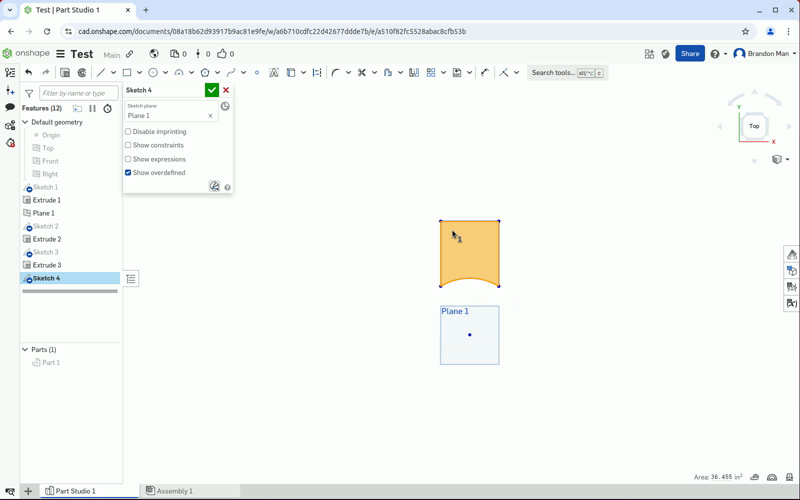
scroll(-6)
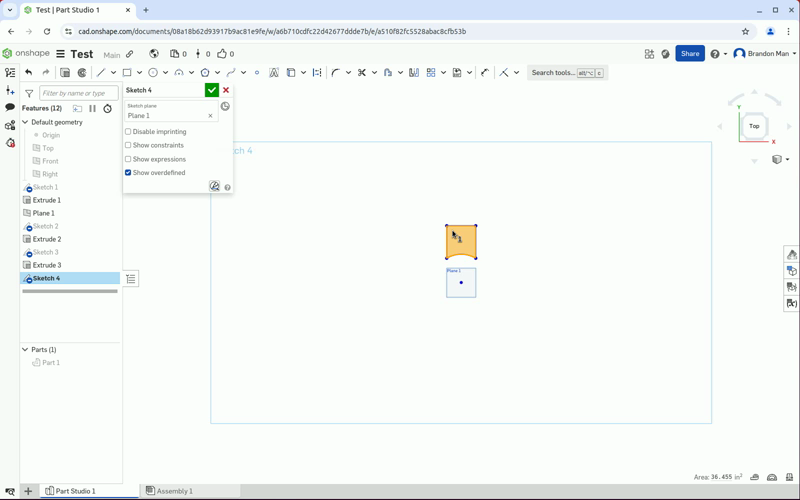
mouse_move(73, 352)
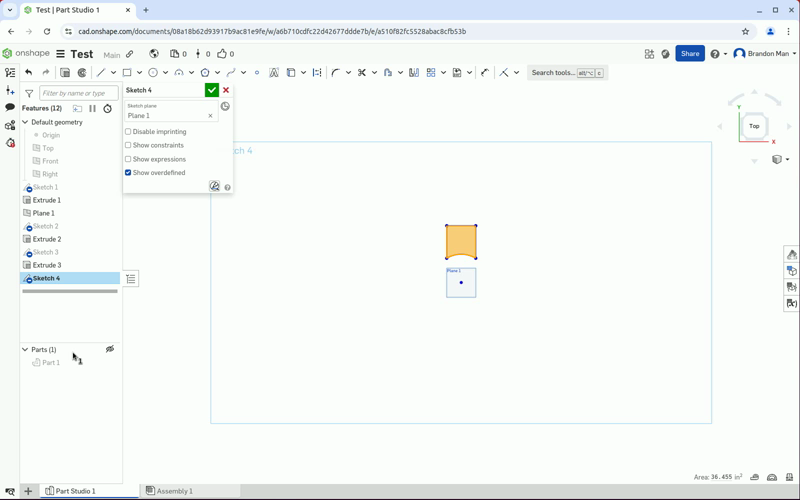
key(shift+y)
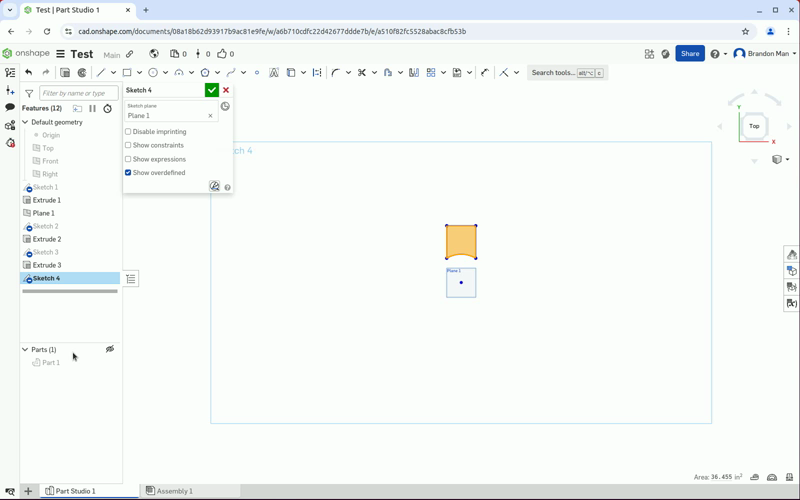
key(shift+e)
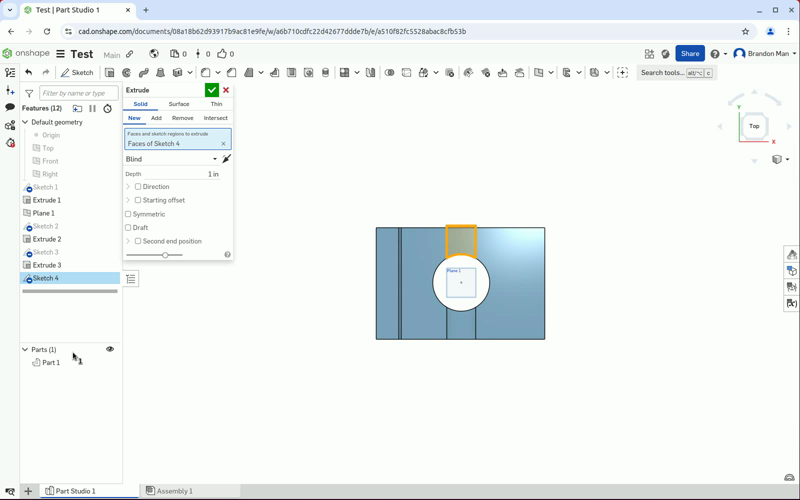
mouse_move(143, 106)
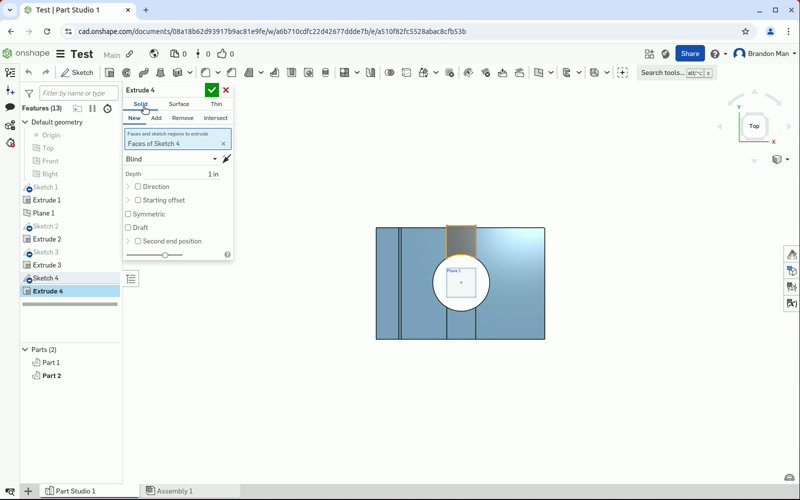
click(143, 106)
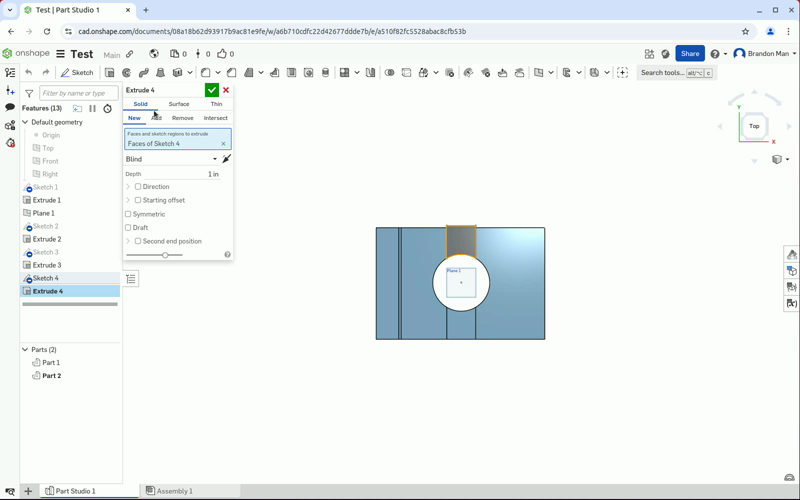
mouse_move(186, 120)
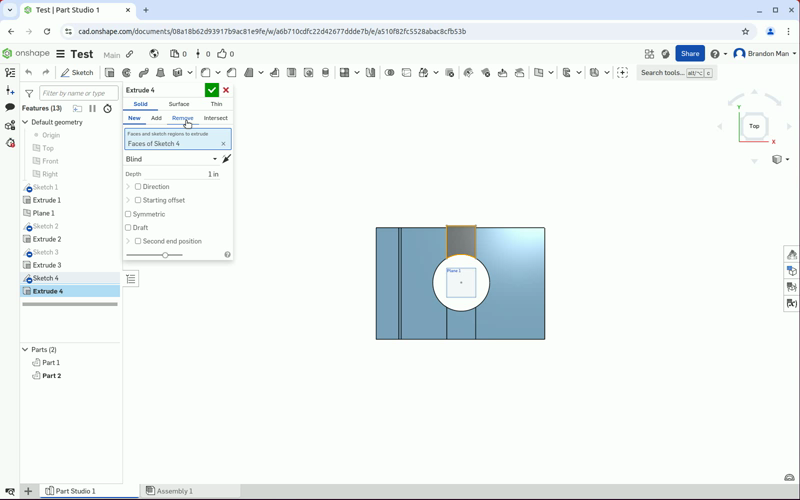
click(186, 120)
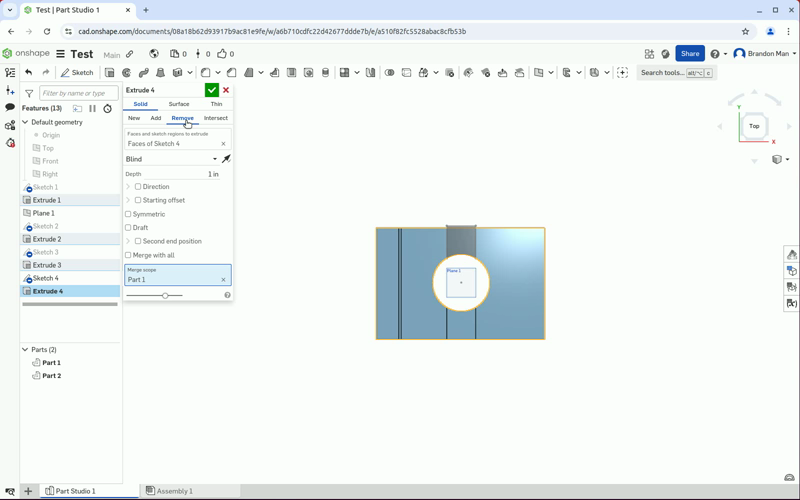
key(tab, 4)
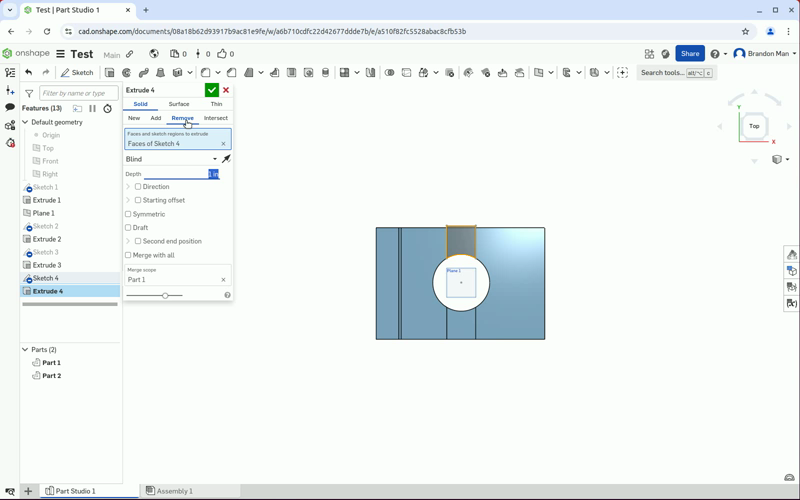
text(2.407)
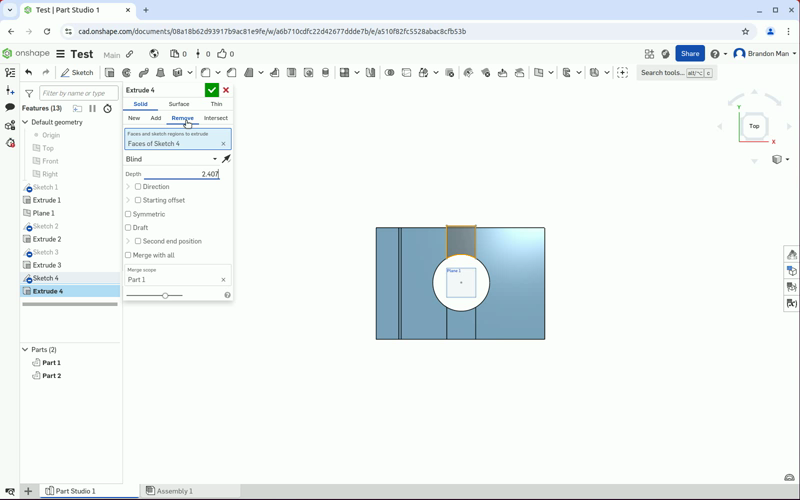
key(tab, 6)
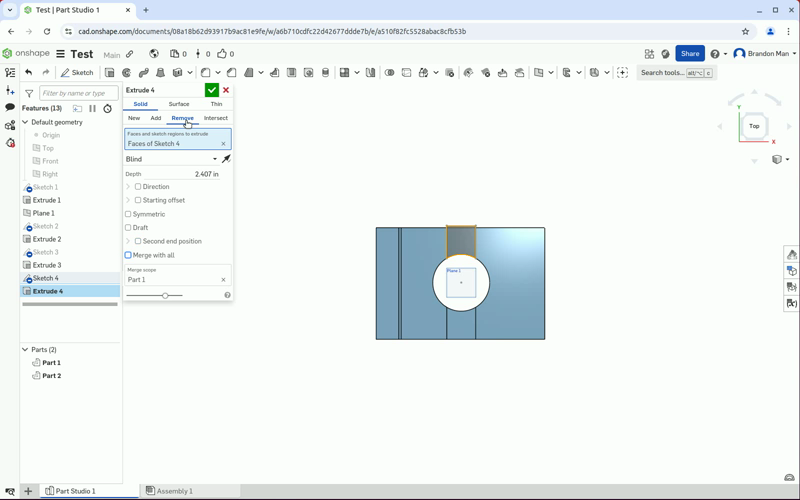
key(space)
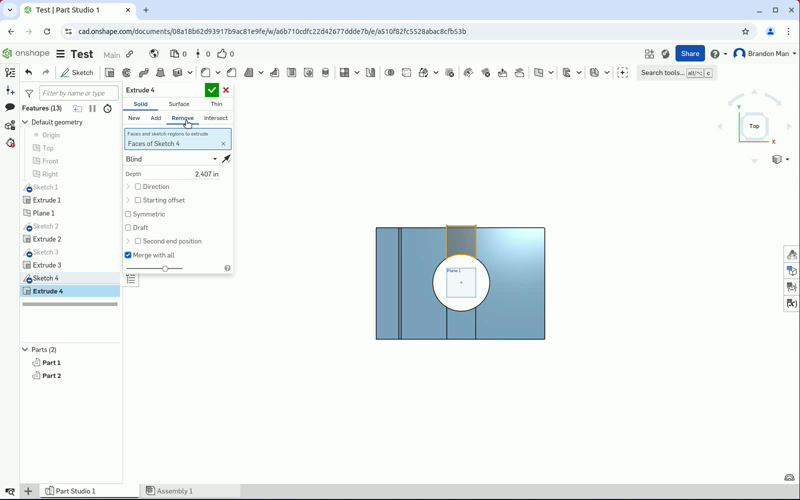
key(enter)
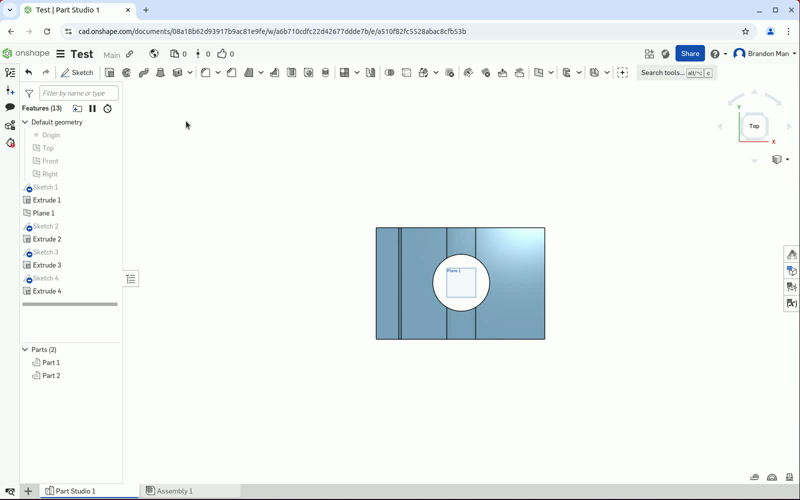
key(shift+h)
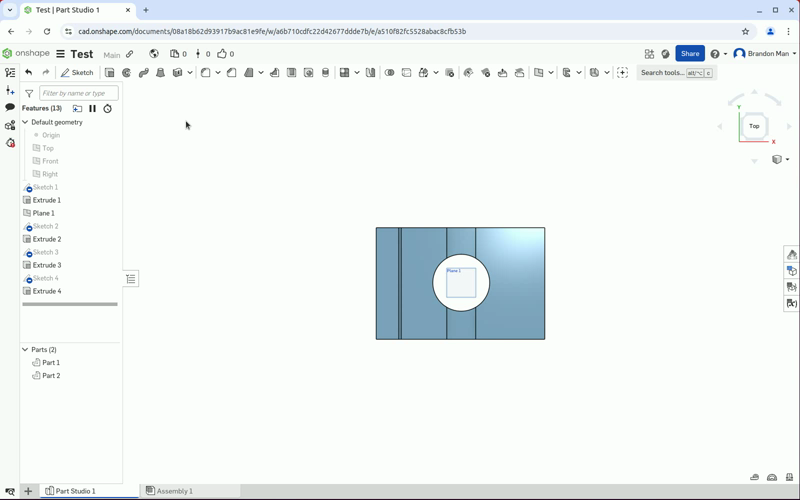
key(shift+h)
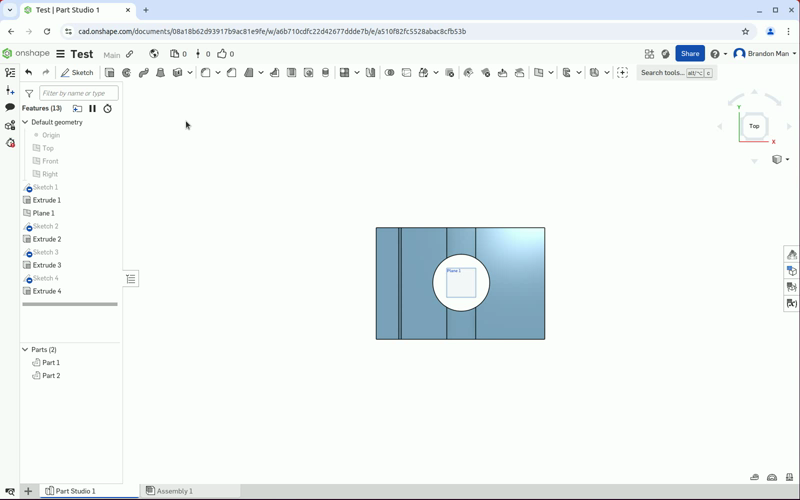
key(shift+7)
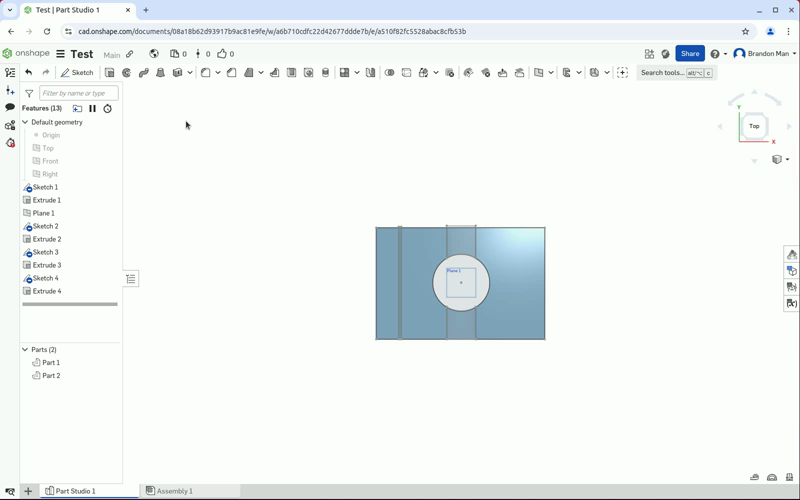
key(up, 3)
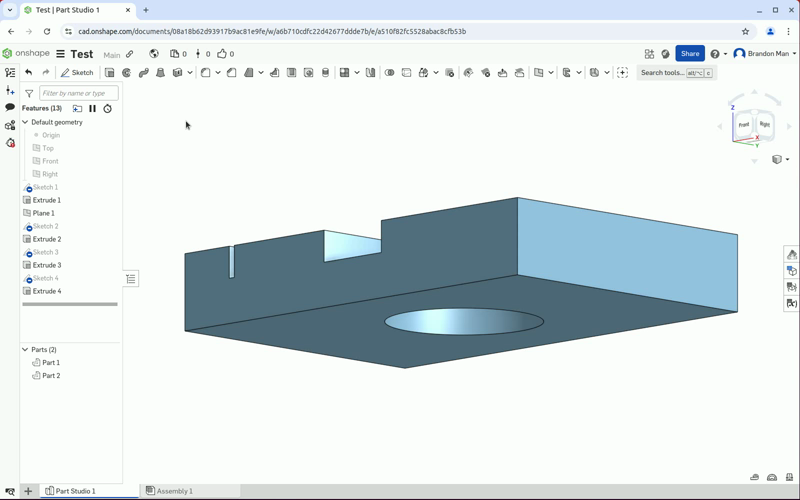
key(left, 3)
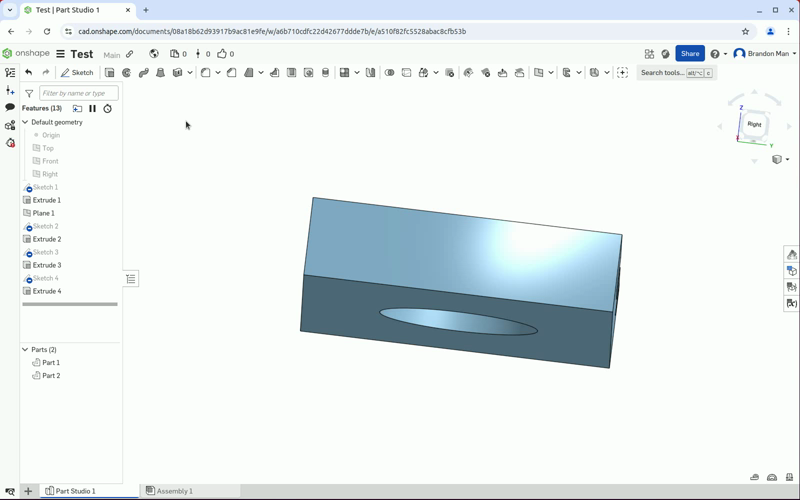
key(right, 3)
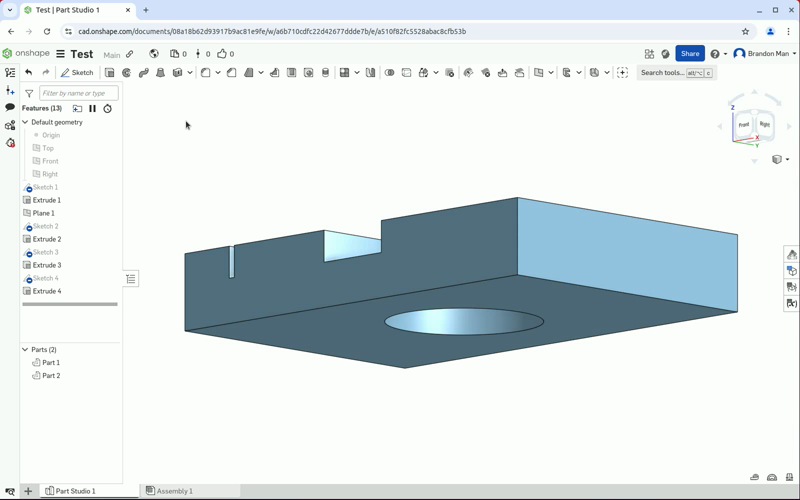
key(down, 3)
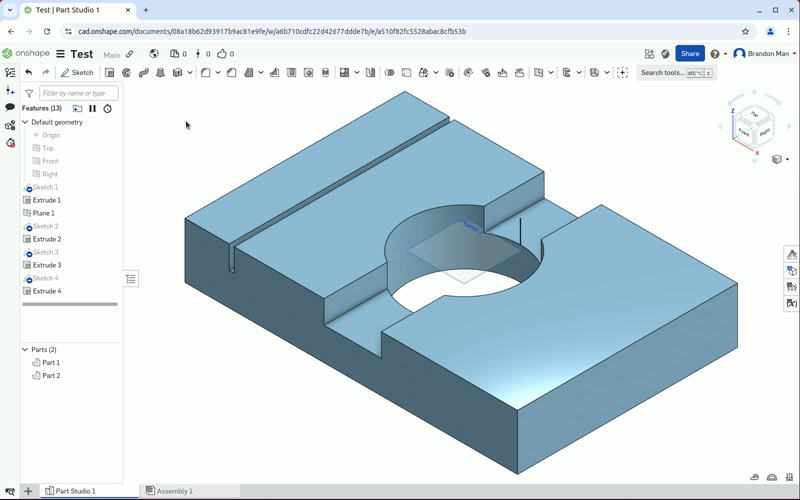
mouse_move(73, 189)
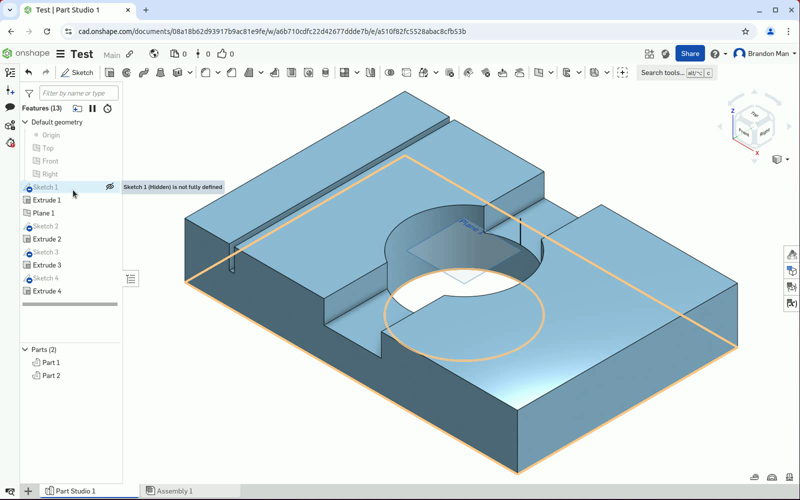
click(73, 189)